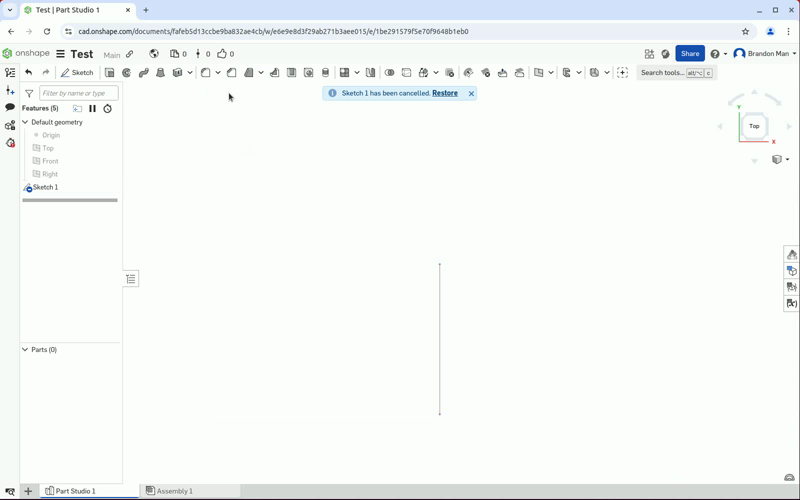
key(shift+h)
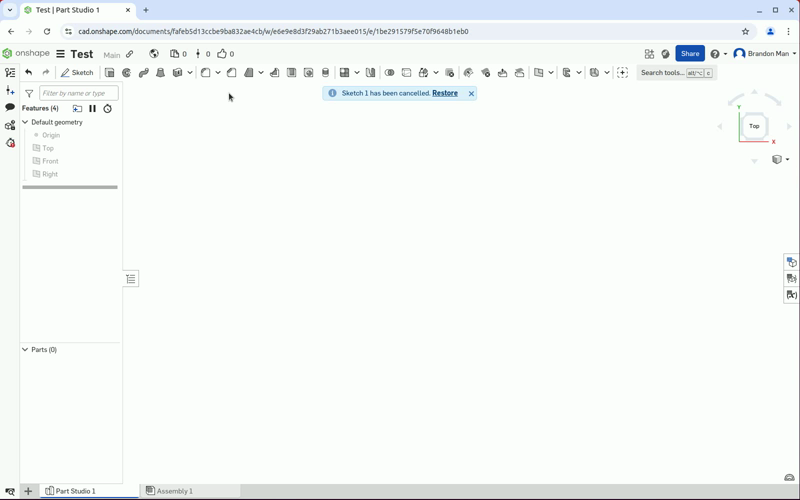
mouse_move(73, 352)
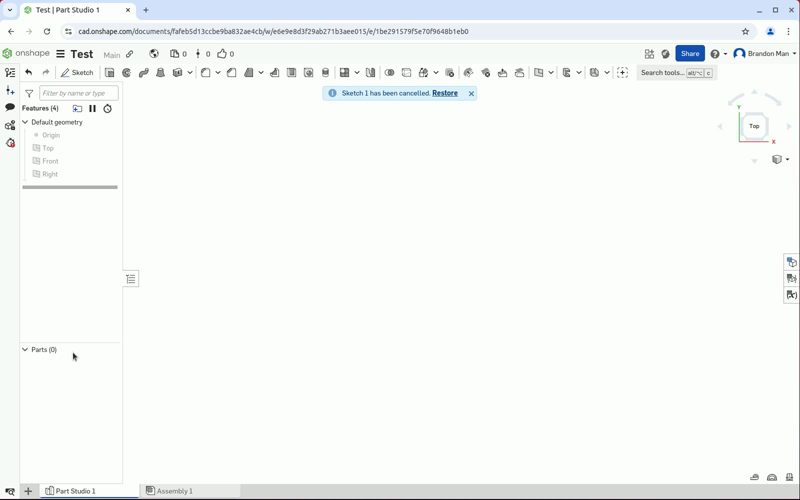
key(y)
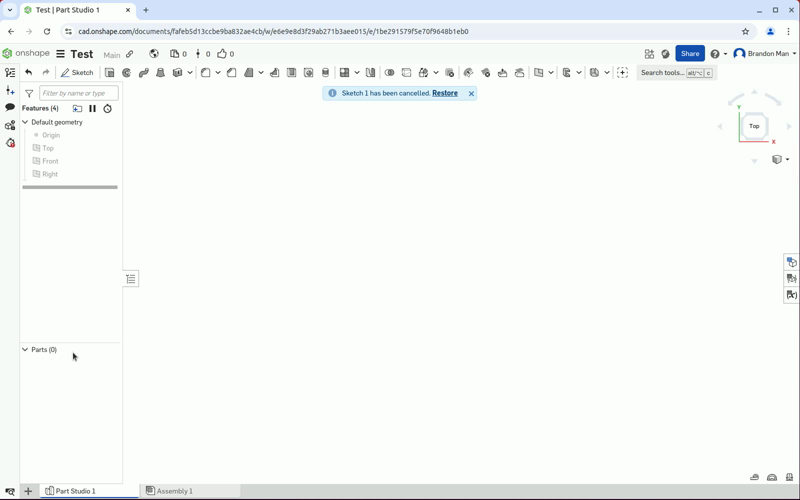
key(shift+p)
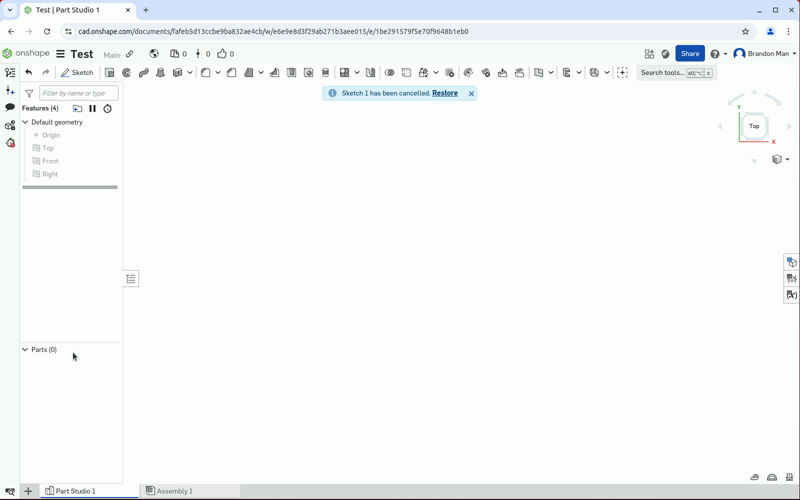
key(space)
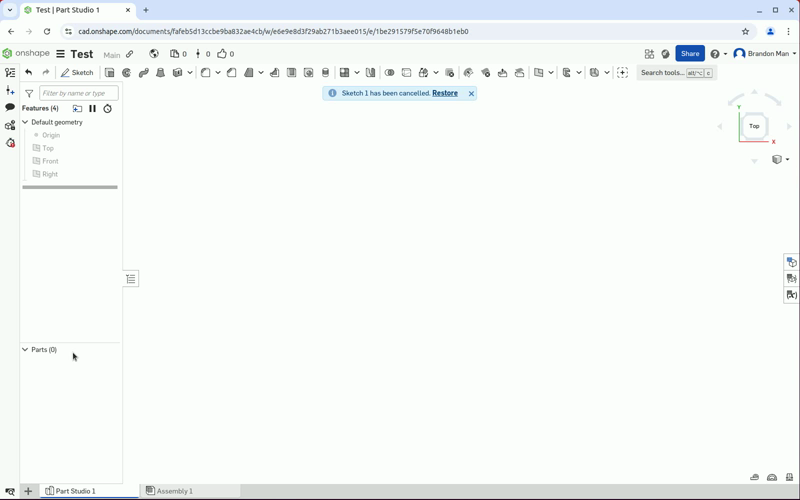
key_down(shift)
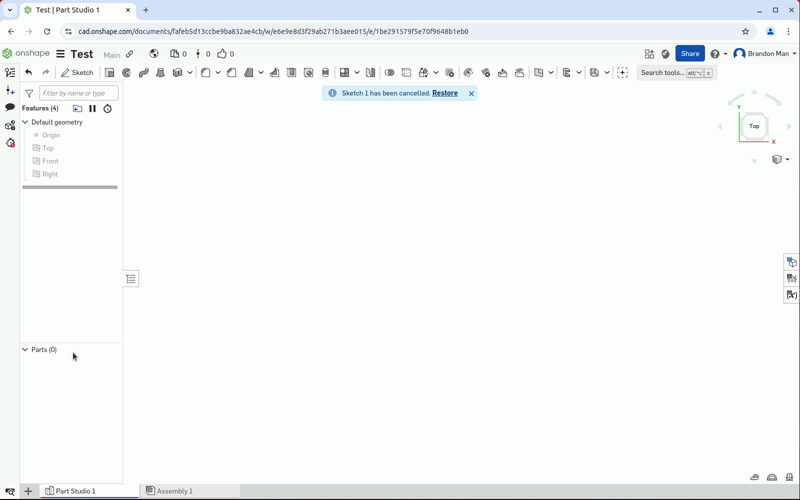
key(up)
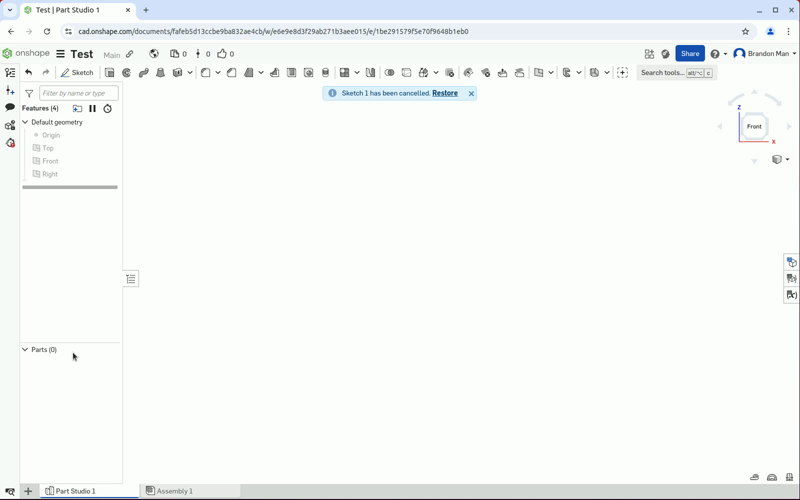
key_up(shift)
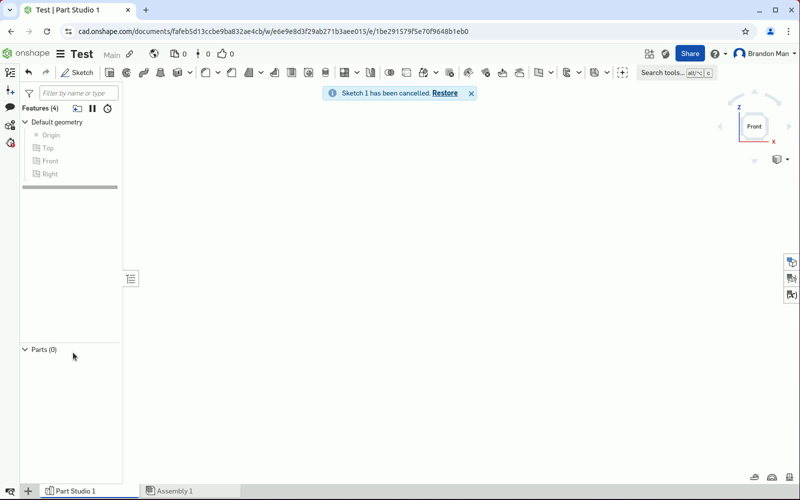
mouse_move(73, 352)
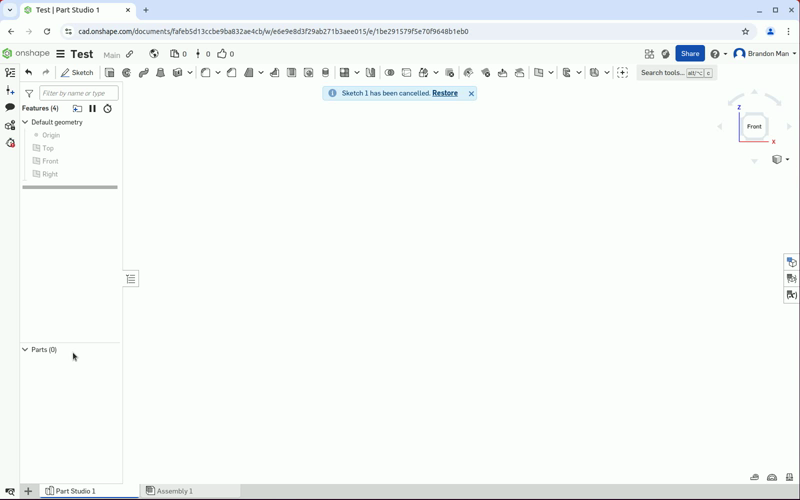
key(shift+y)
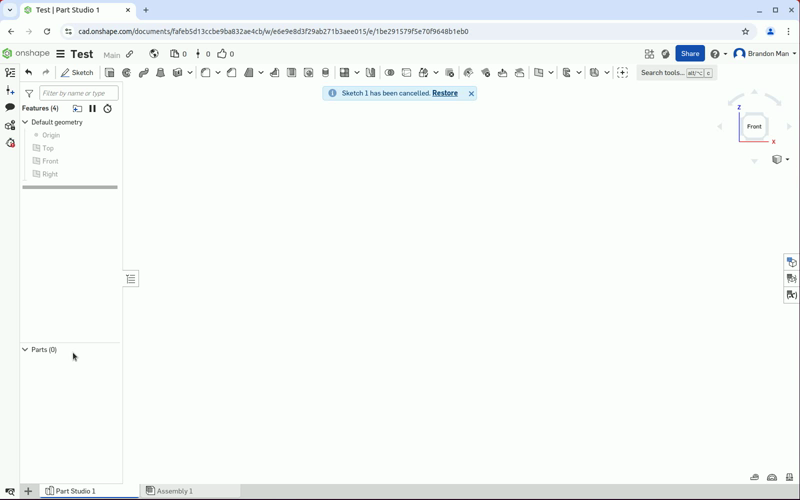
key(shift+s)
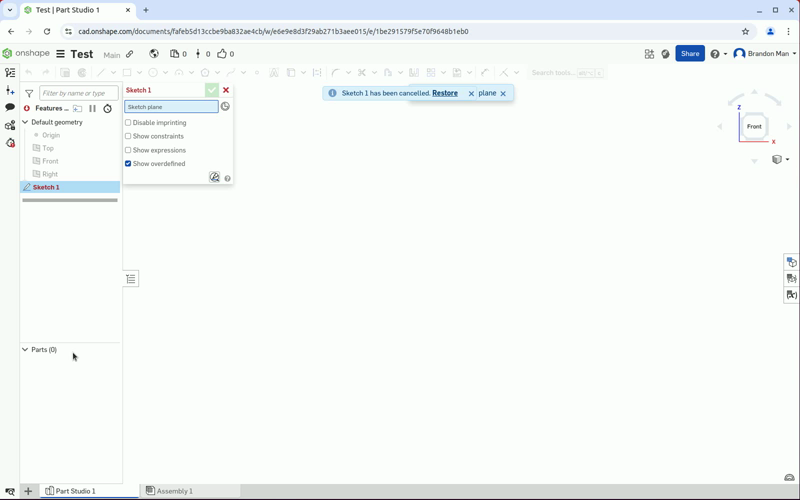
mouse_move(73, 163)
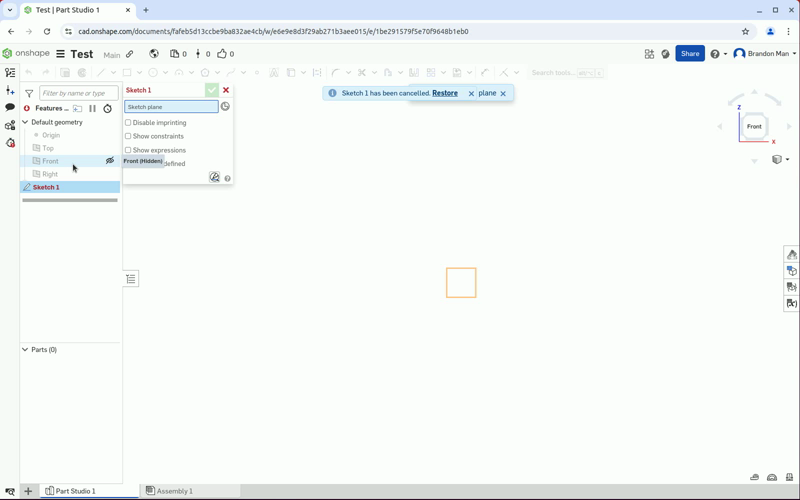
click(73, 163)
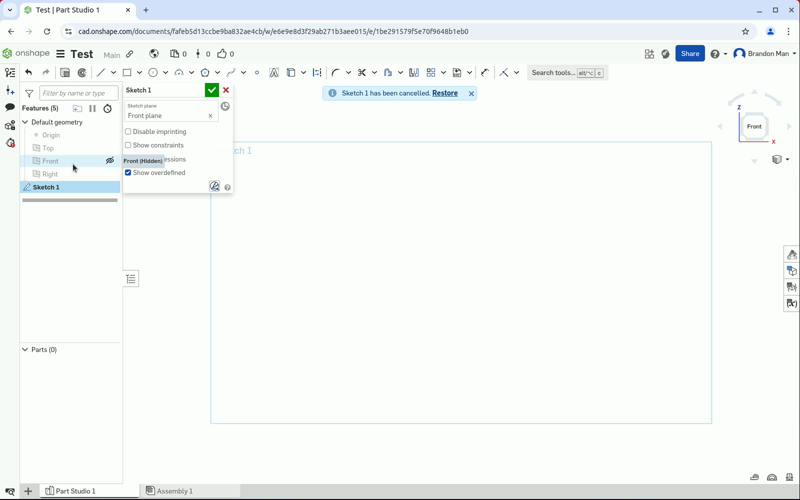
mouse_move(73, 352)
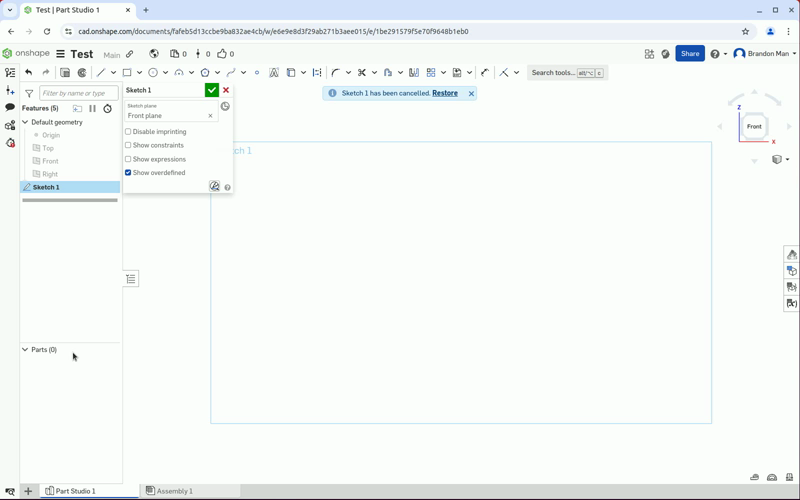
key(y)
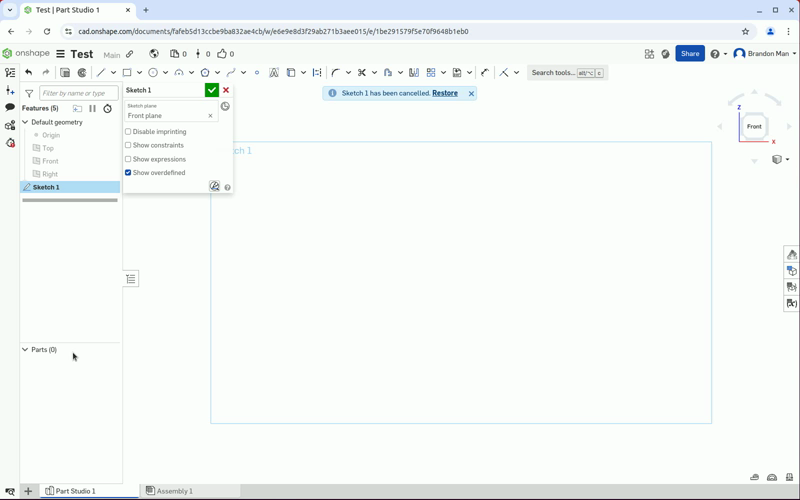
key(a)
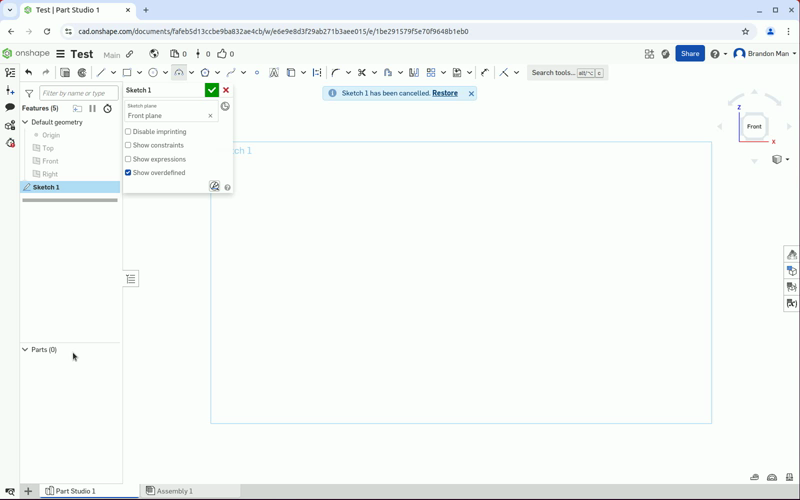
key_down(shift)
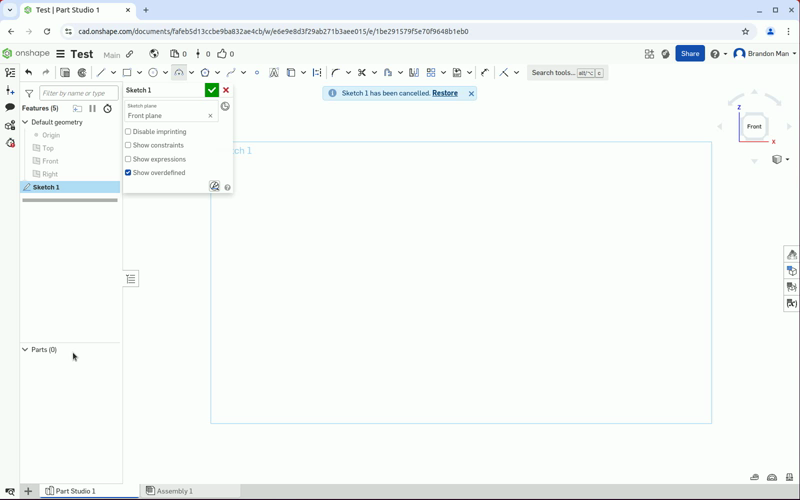
mouse_move(382, 315)
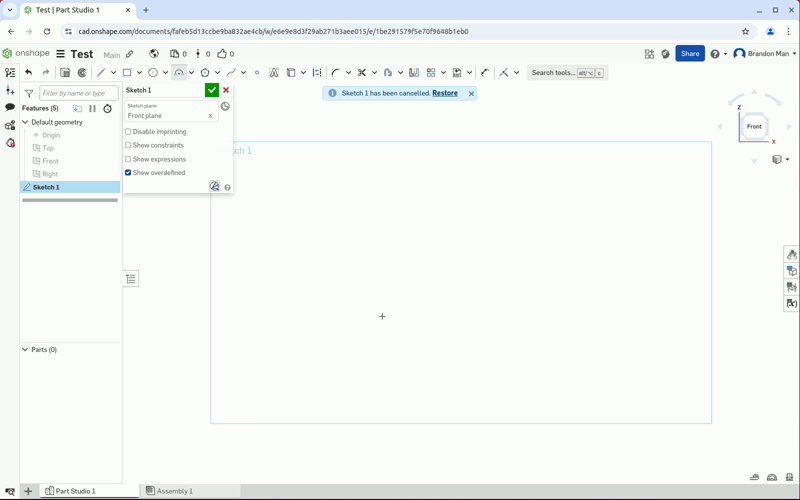
click(382, 315)
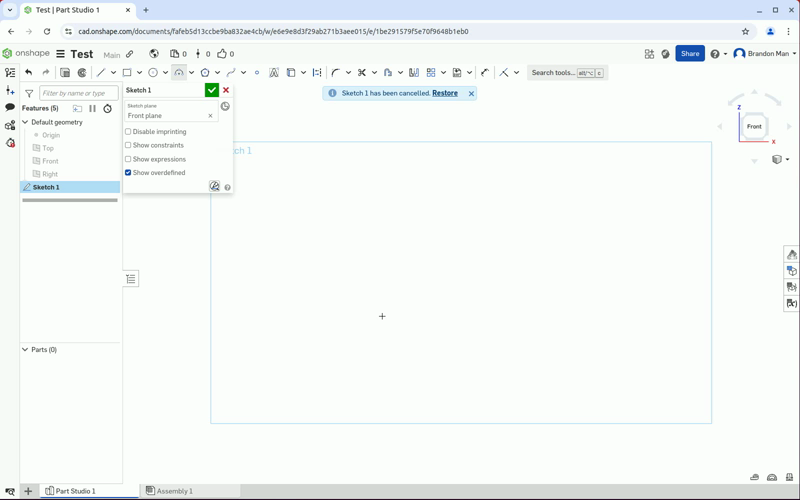
key_up(shift)
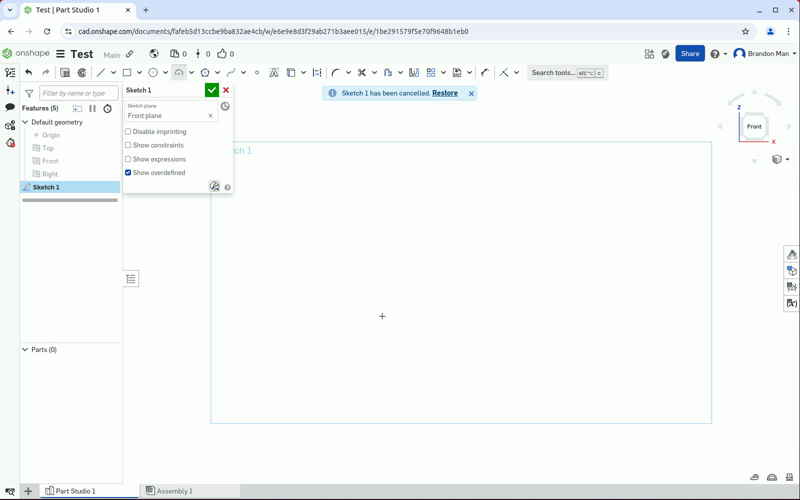
key_down(shift)
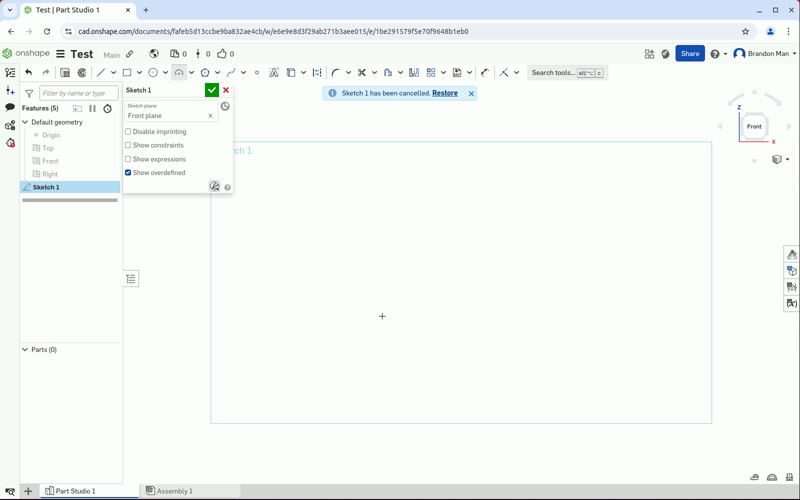
mouse_move(412, 327)
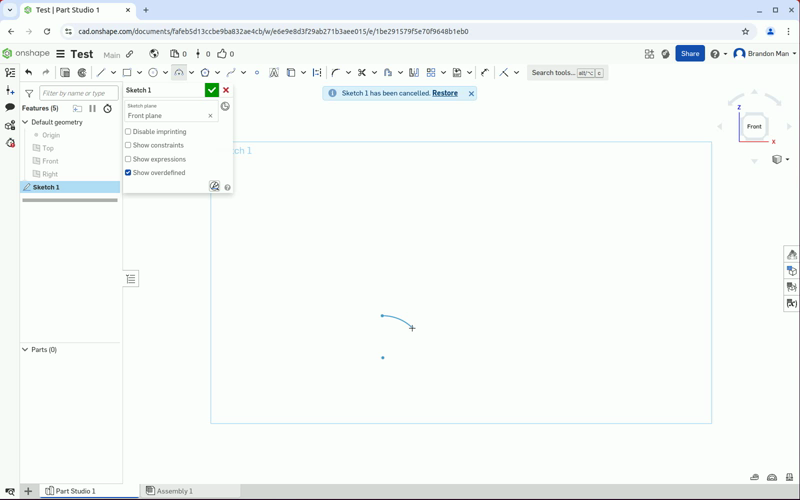
click(412, 327)
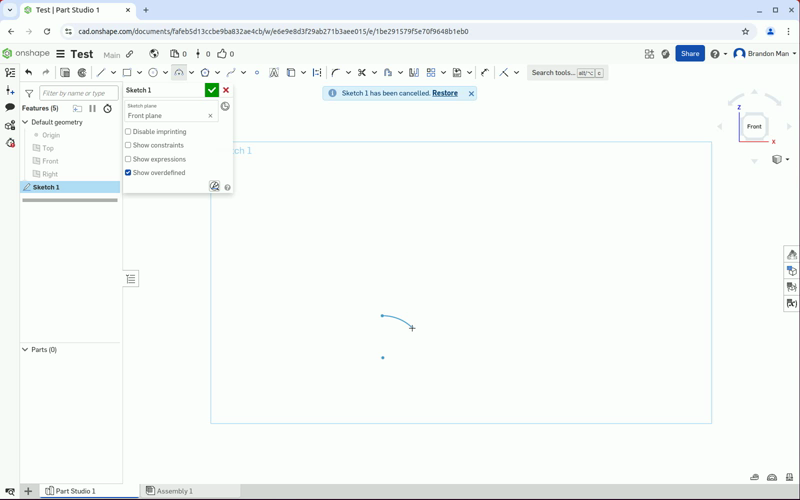
mouse_move(398, 318)
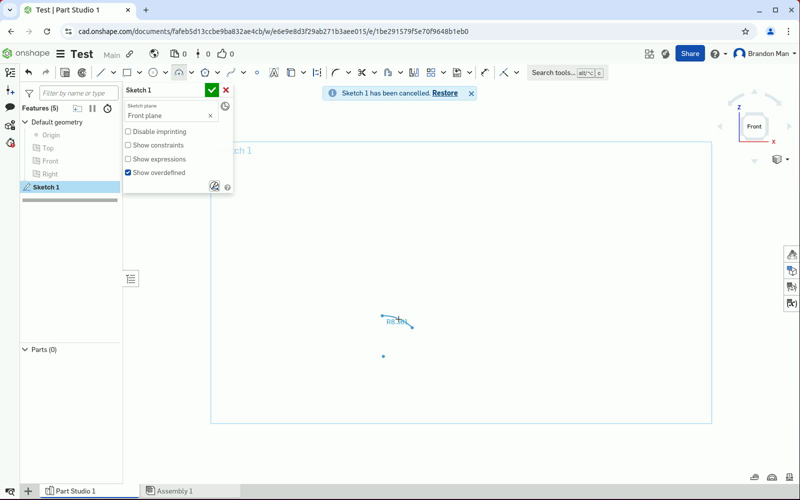
click(398, 318)
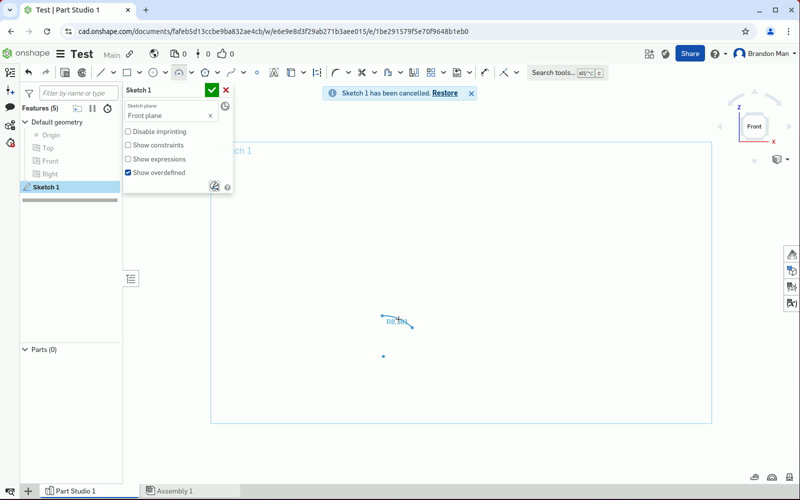
key_up(shift)
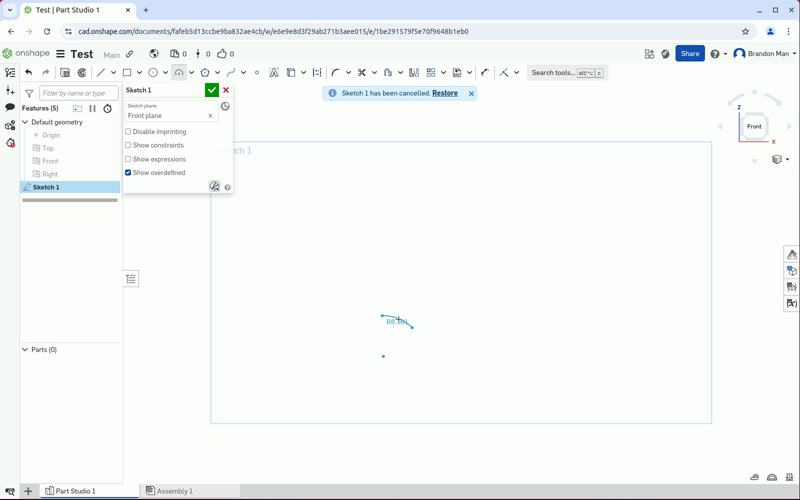
mouse_move(412, 327)
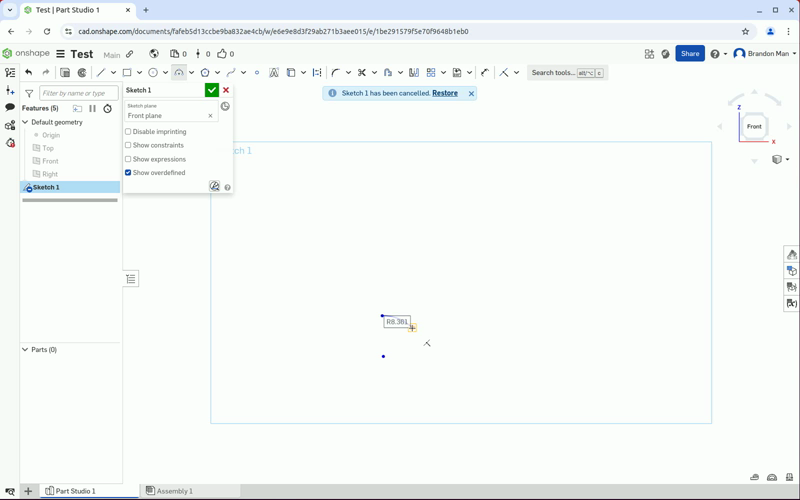
click(412, 327)
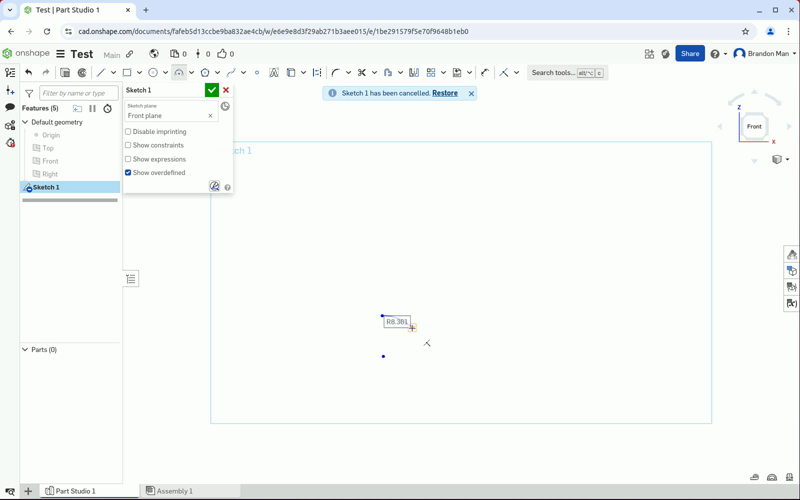
key_down(shift)
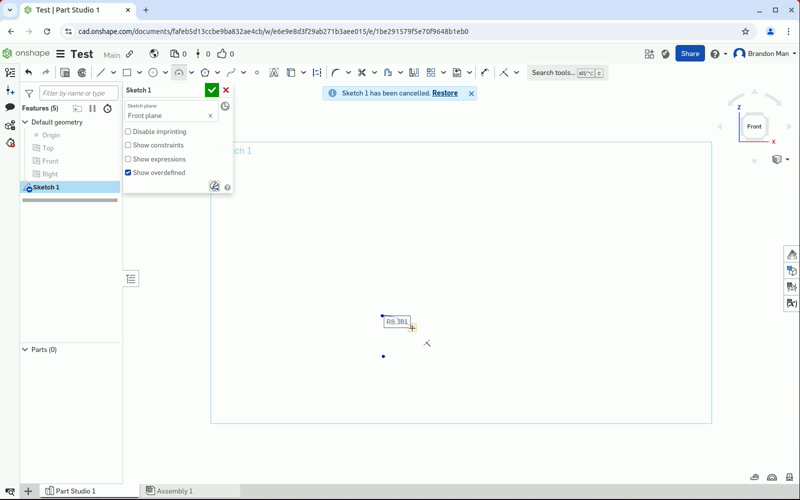
mouse_move(508, 327)
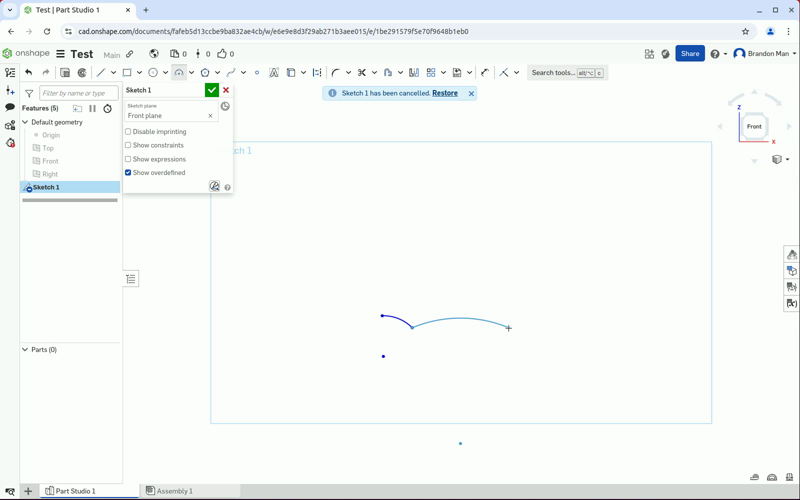
click(508, 327)
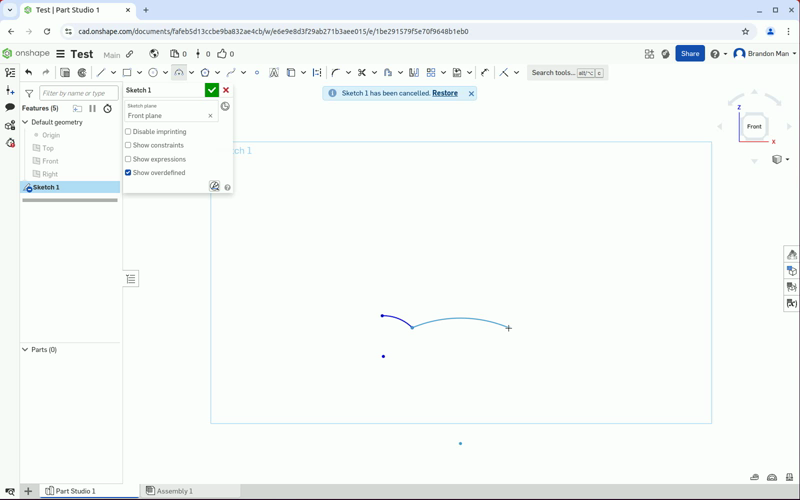
mouse_move(460, 348)
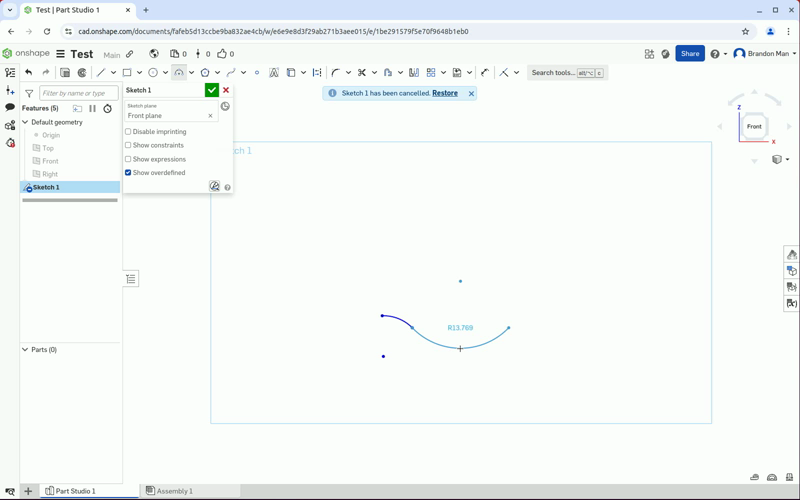
click(460, 348)
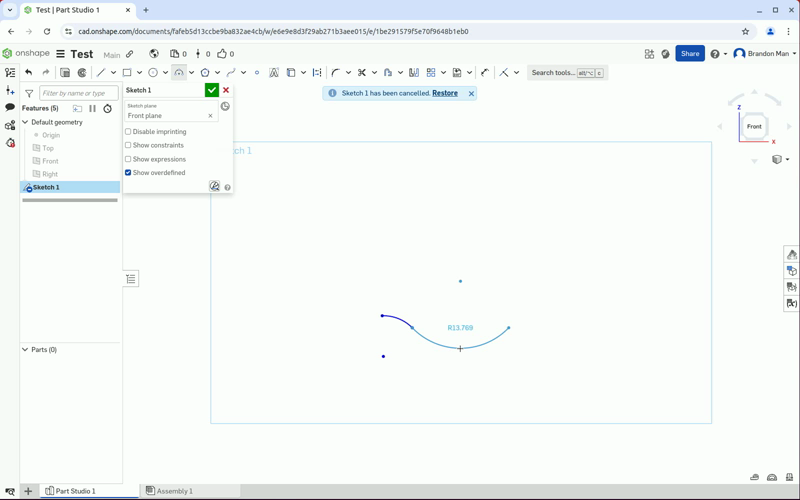
key_up(shift)
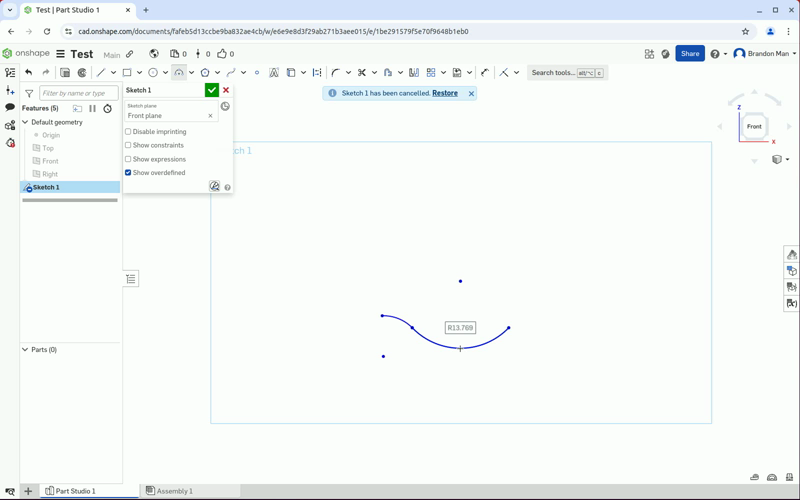
mouse_move(508, 327)
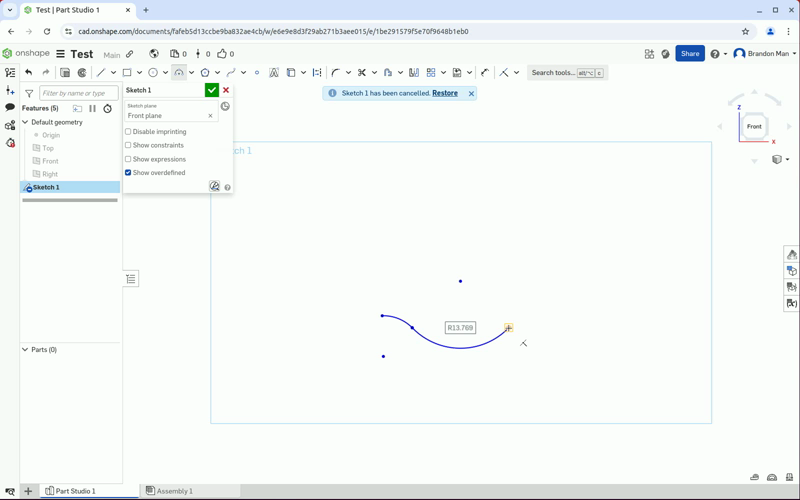
click(508, 327)
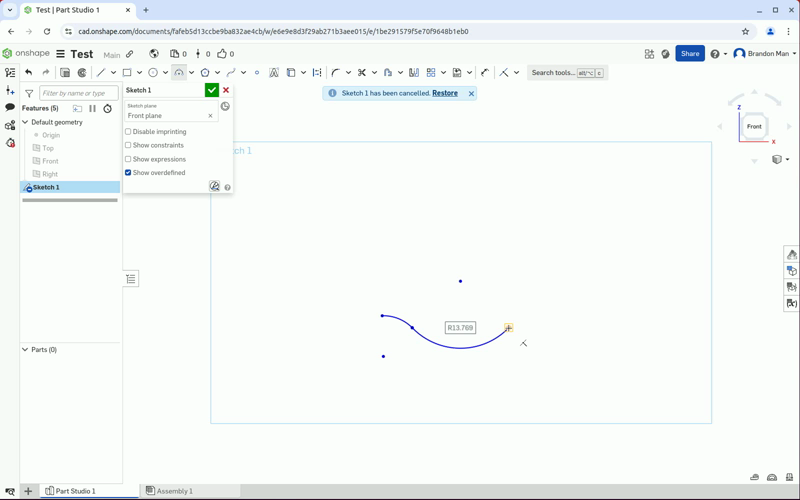
key_down(shift)
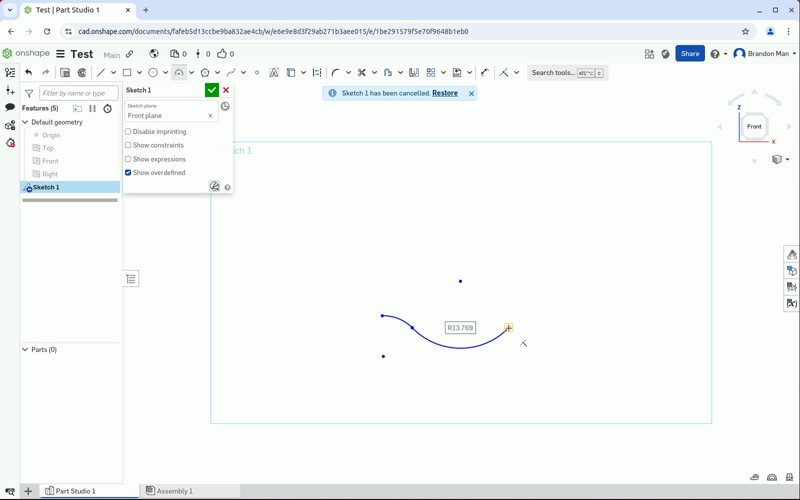
mouse_move(538, 315)
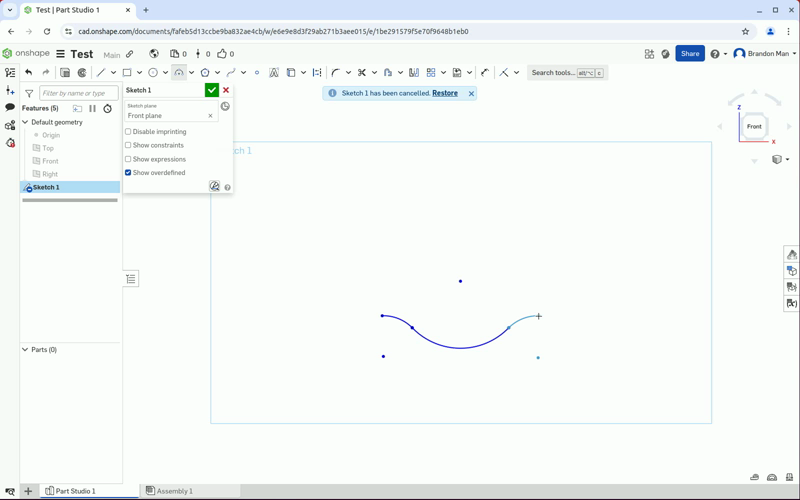
click(538, 315)
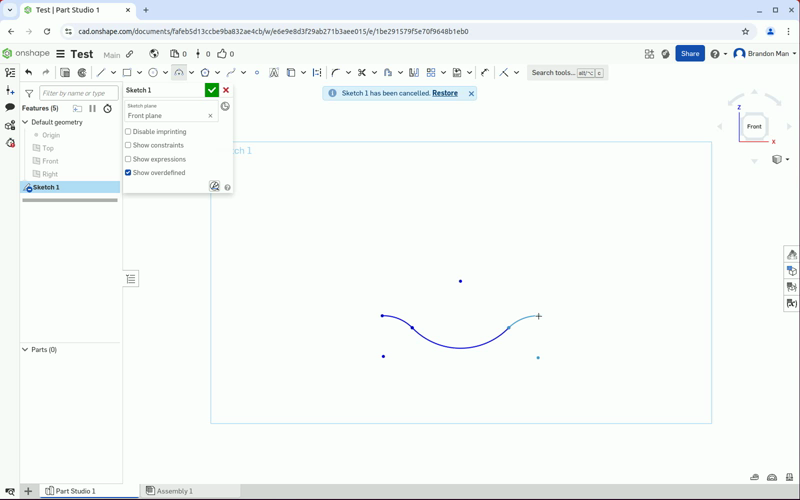
mouse_move(522, 318)
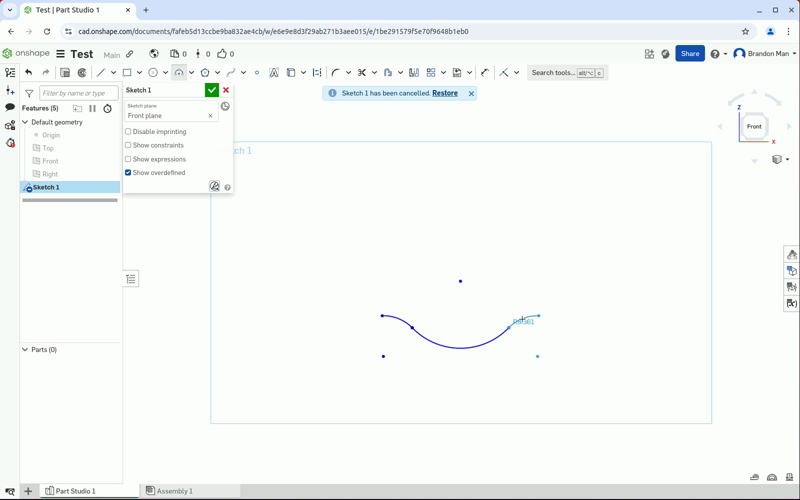
click(522, 318)
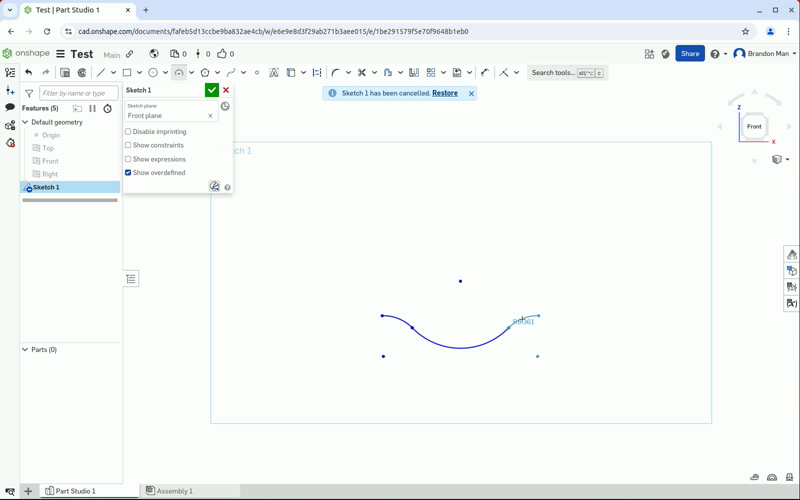
key_up(shift)
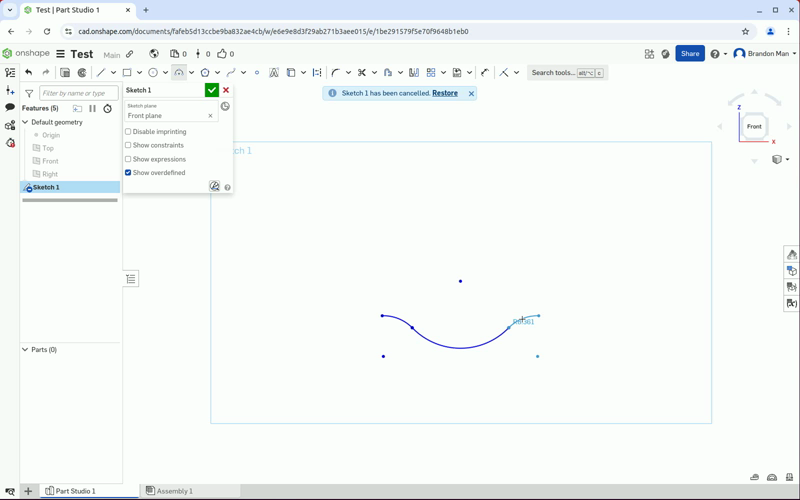
mouse_move(538, 315)
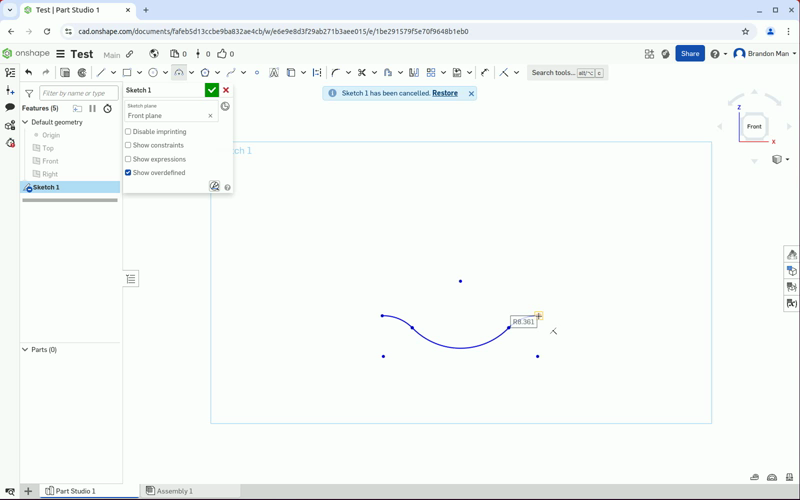
click(538, 315)
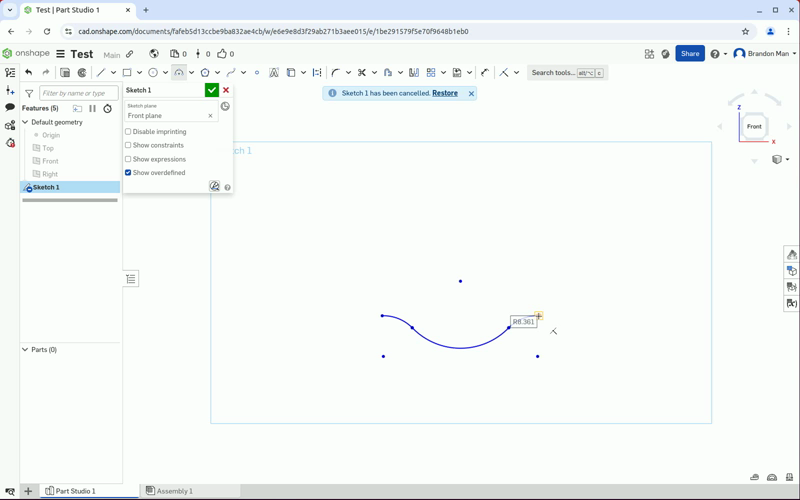
key_down(shift)
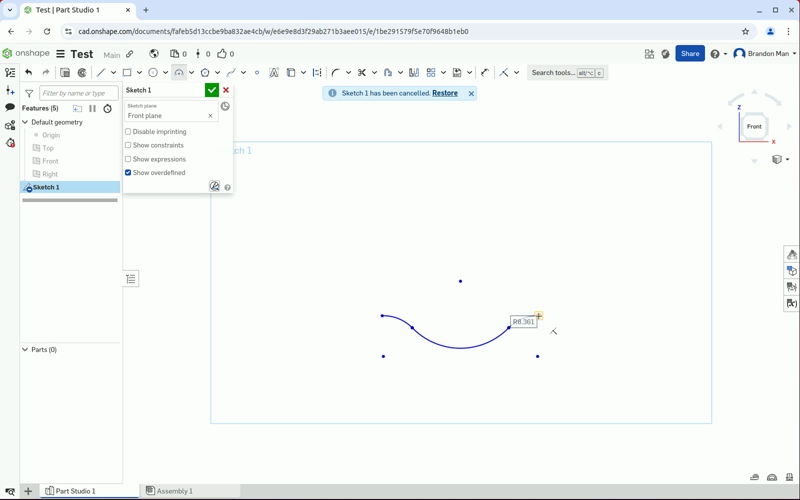
mouse_move(538, 249)
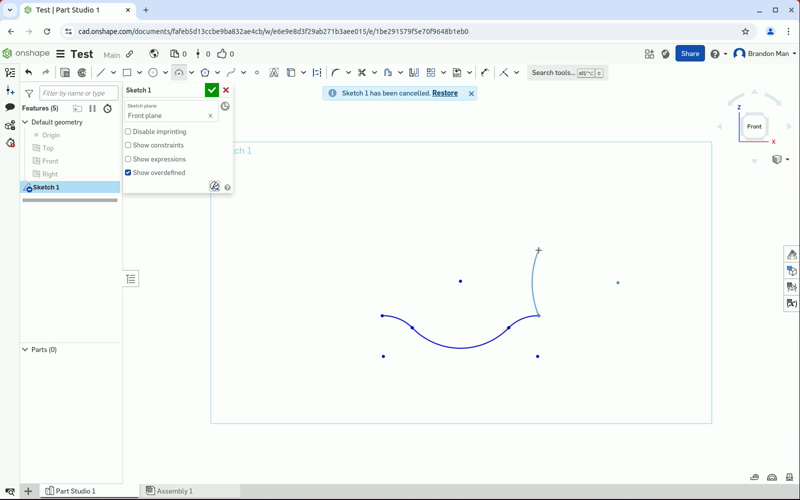
click(538, 249)
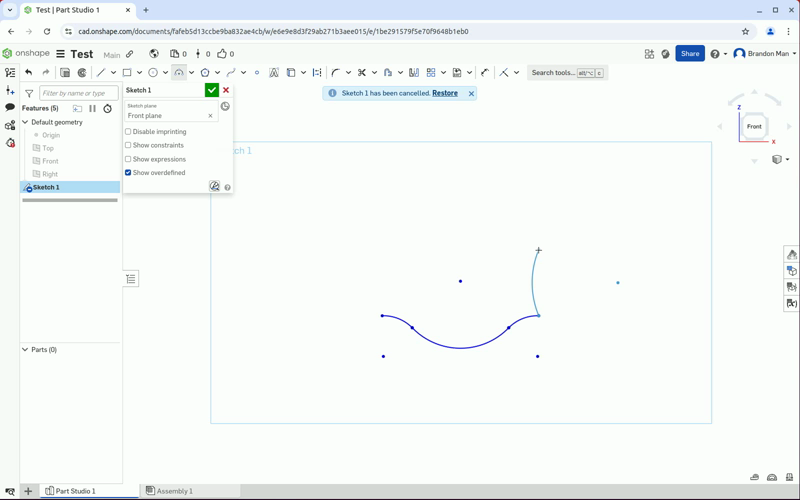
mouse_move(572, 282)
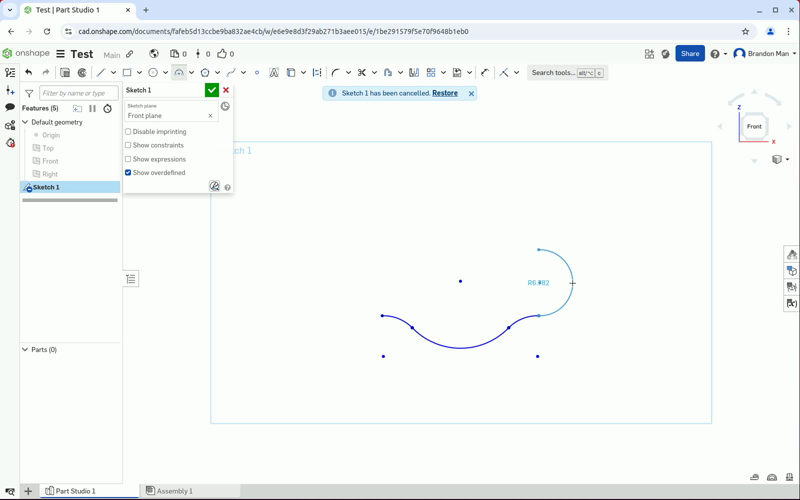
click(572, 282)
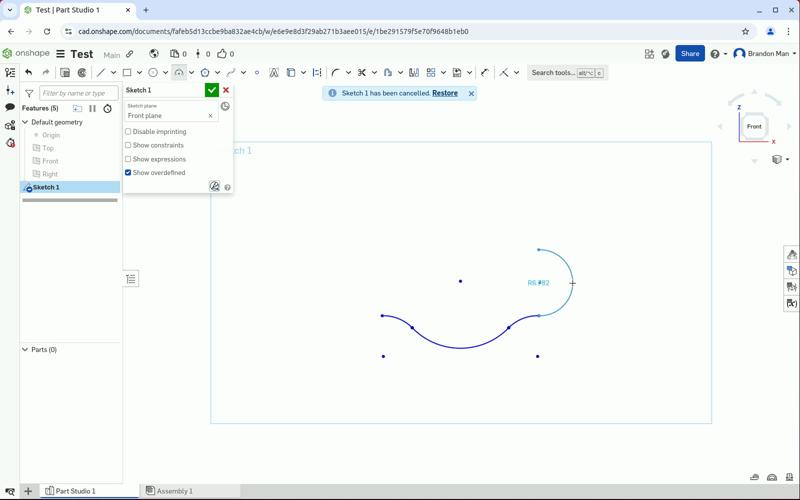
key_up(shift)
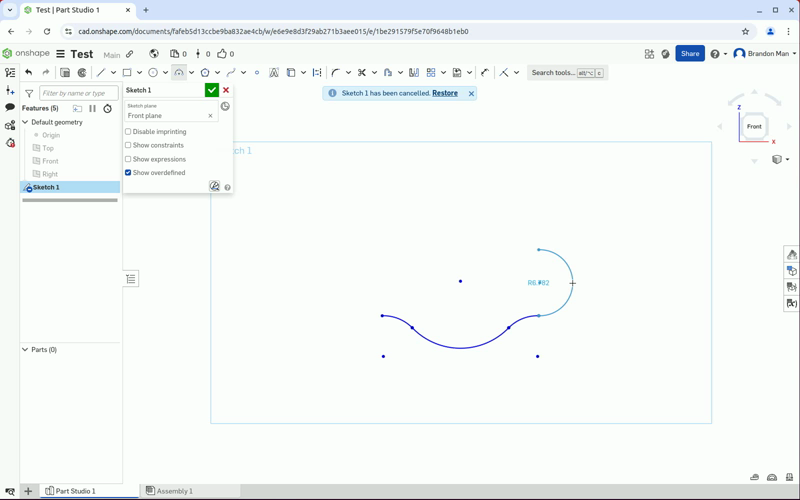
mouse_move(538, 249)
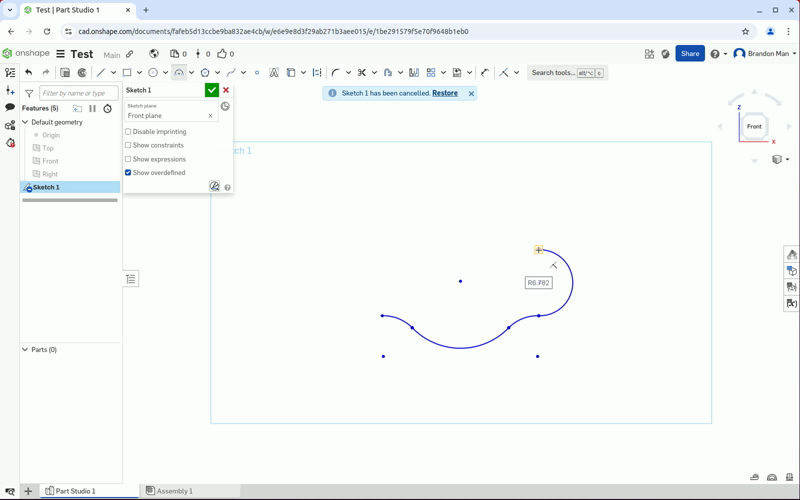
click(538, 249)
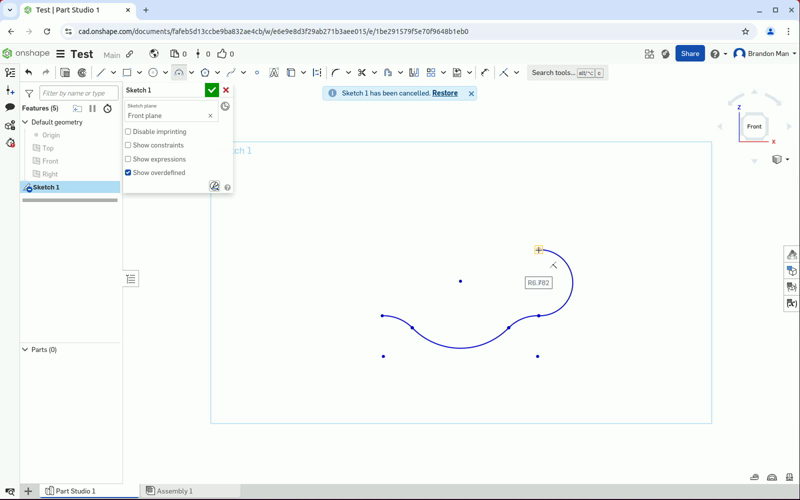
key_down(shift)
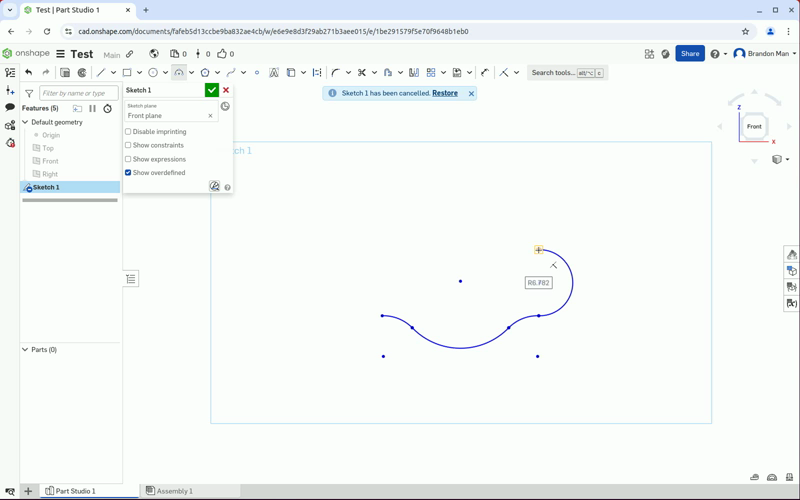
mouse_move(508, 237)
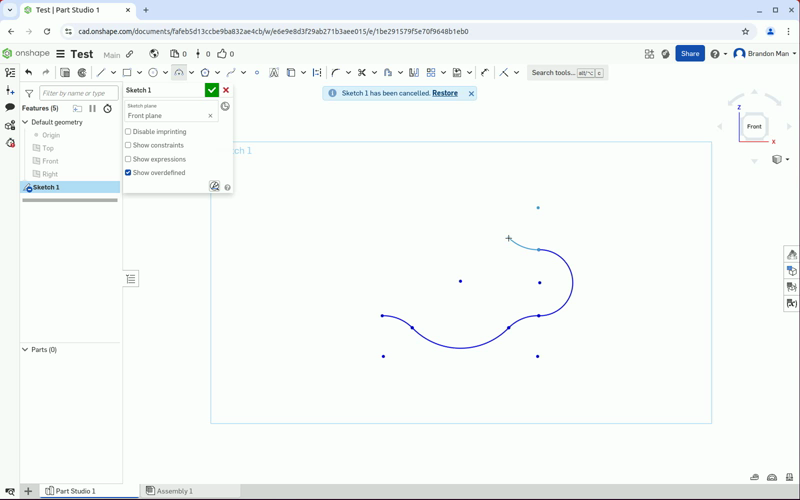
click(508, 237)
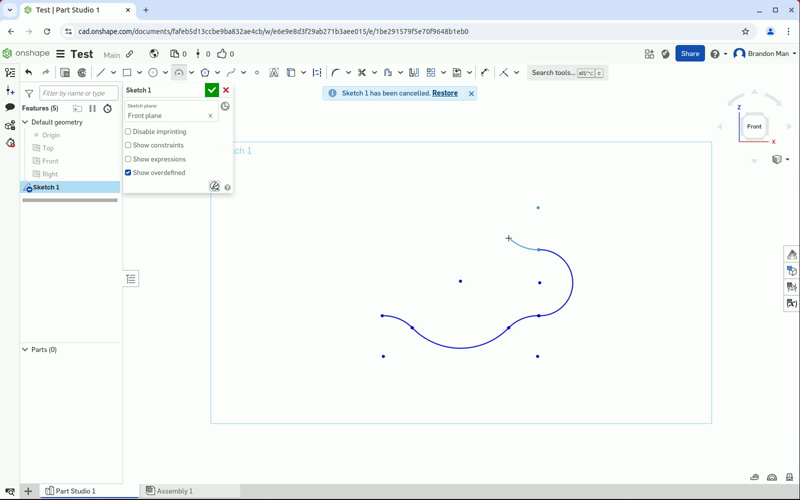
mouse_move(522, 246)
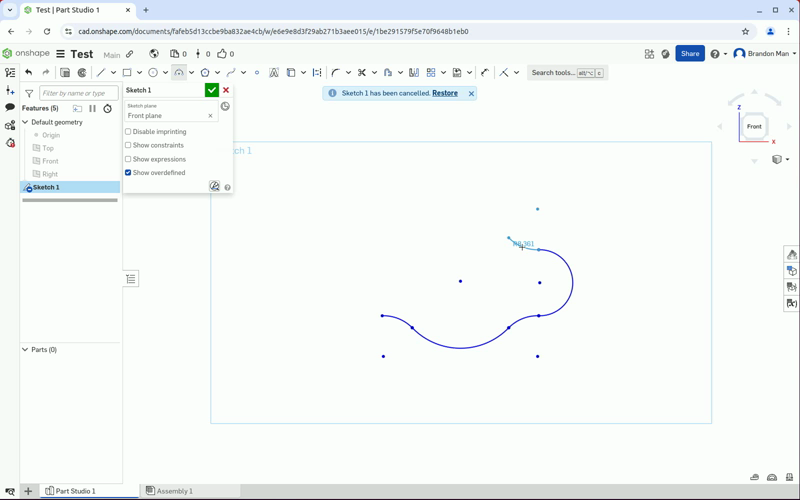
click(522, 246)
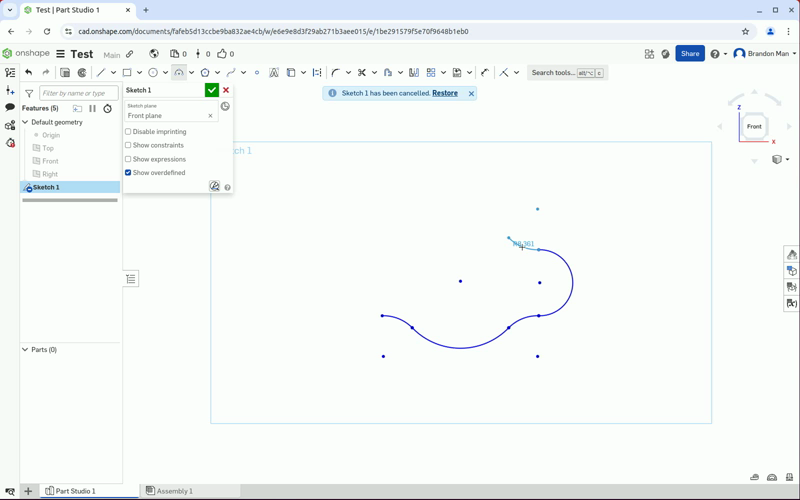
key_up(shift)
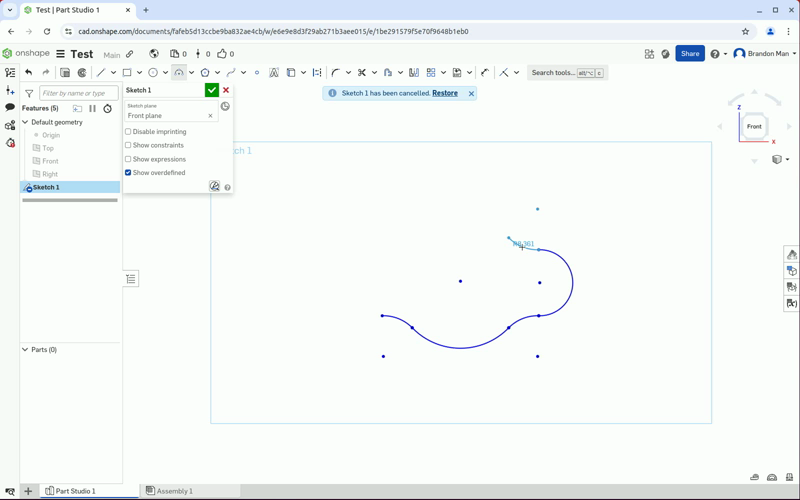
mouse_move(508, 237)
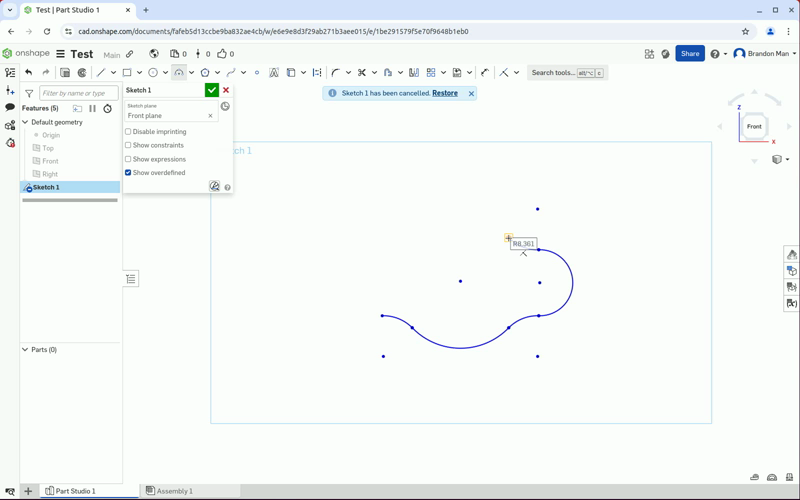
click(508, 237)
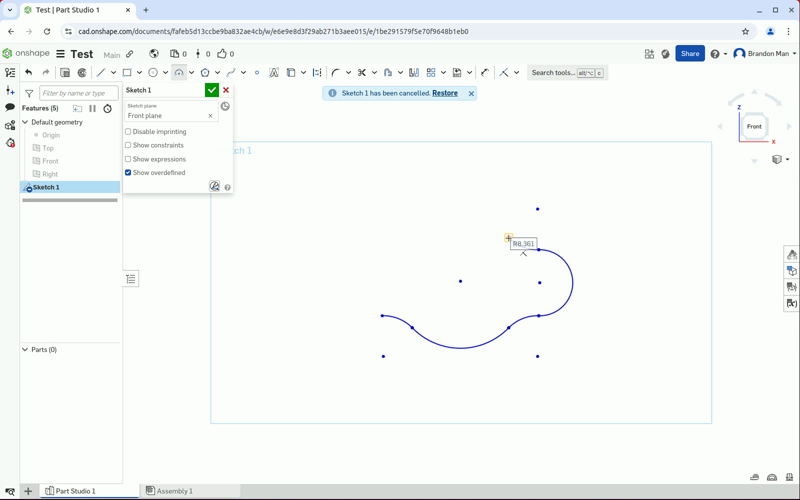
key_down(shift)
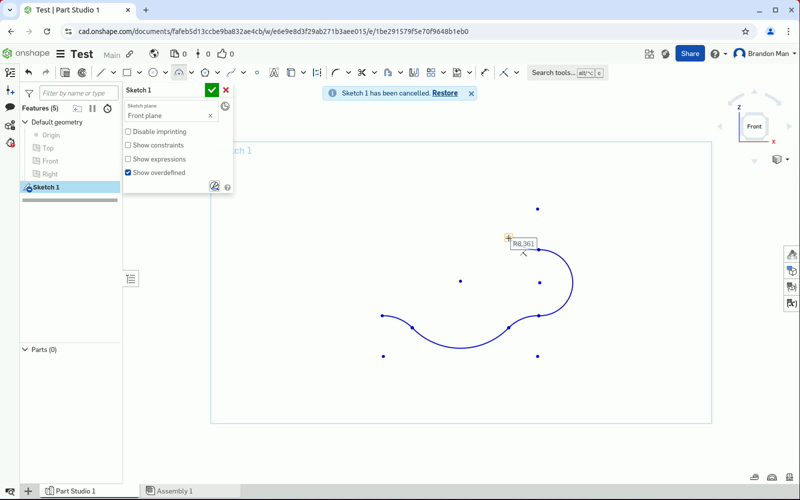
mouse_move(412, 237)
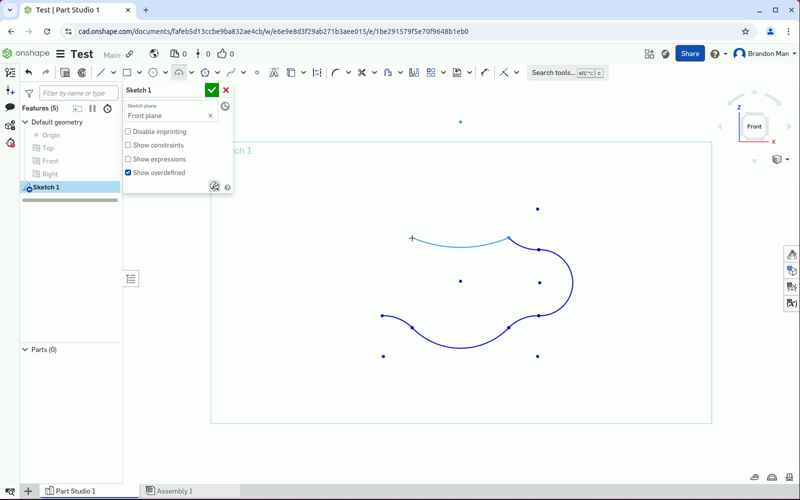
click(412, 237)
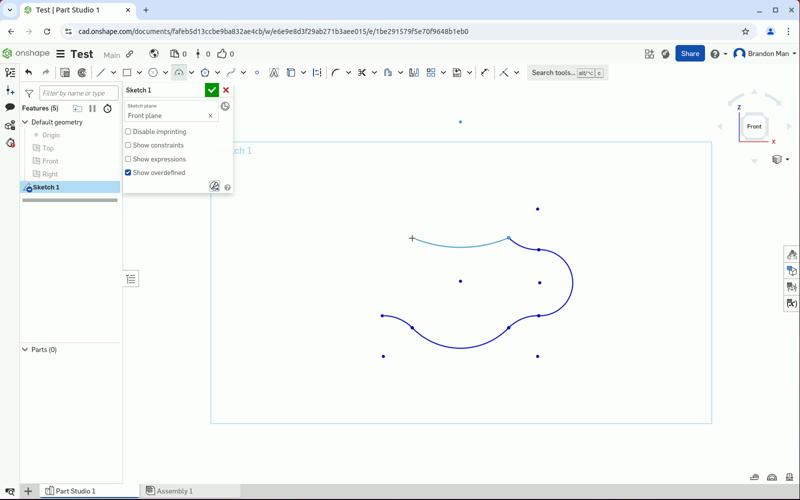
mouse_move(460, 217)
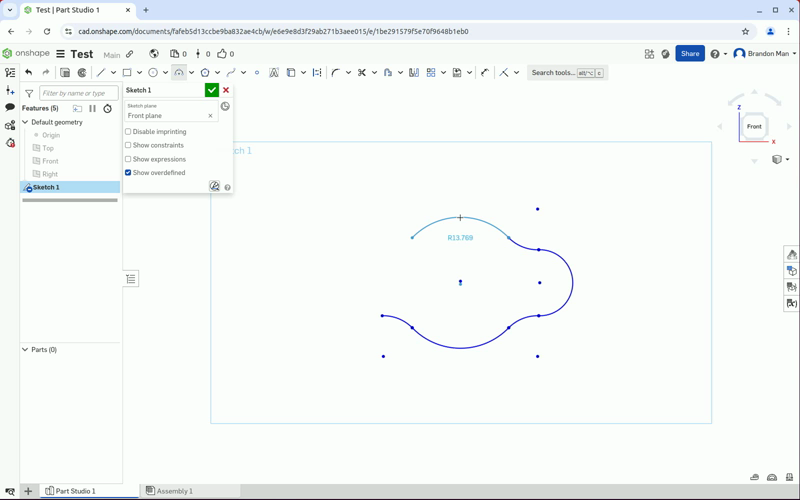
click(460, 217)
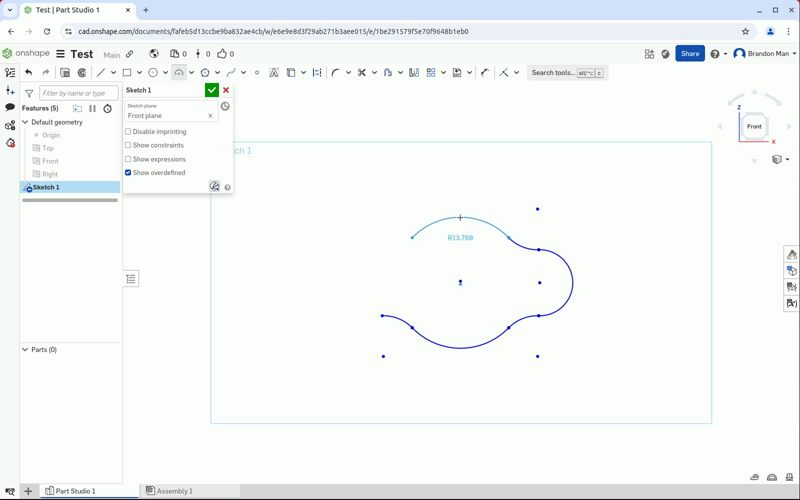
key_up(shift)
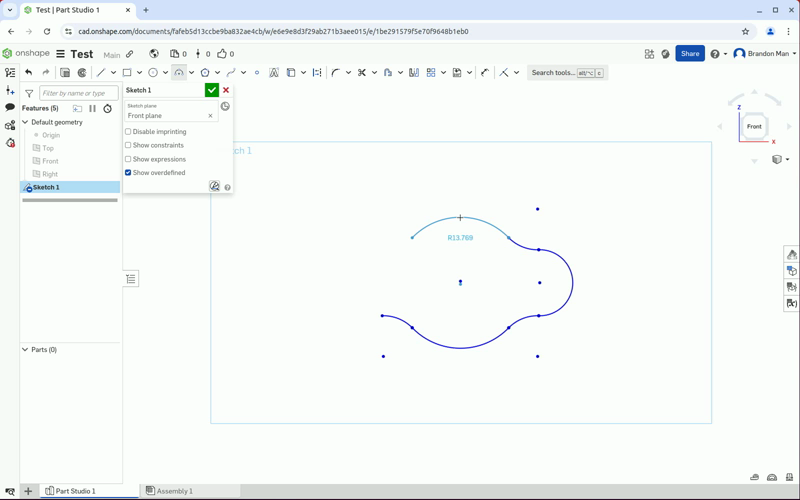
mouse_move(412, 237)
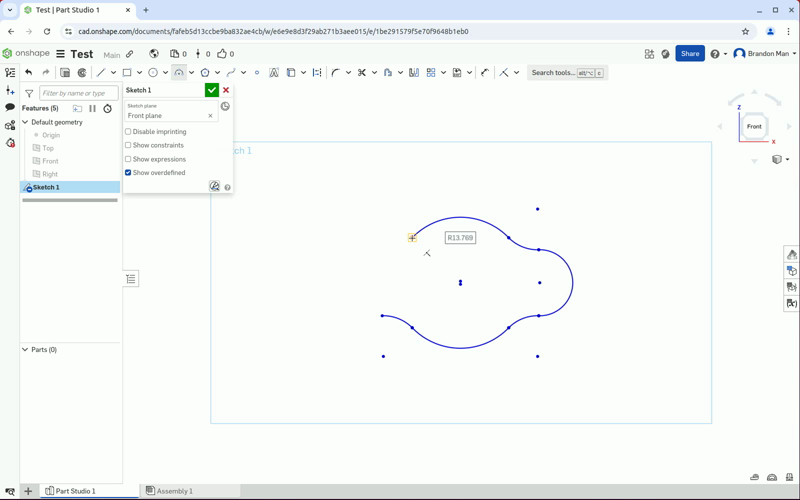
click(412, 237)
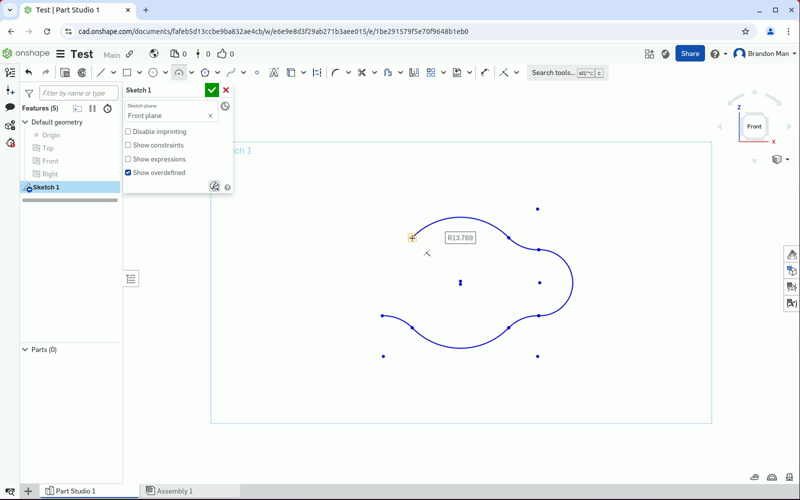
key_down(shift)
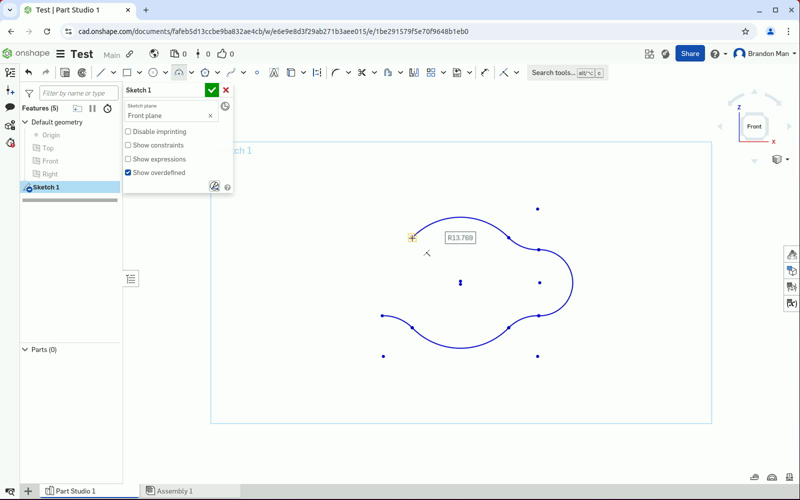
mouse_move(382, 249)
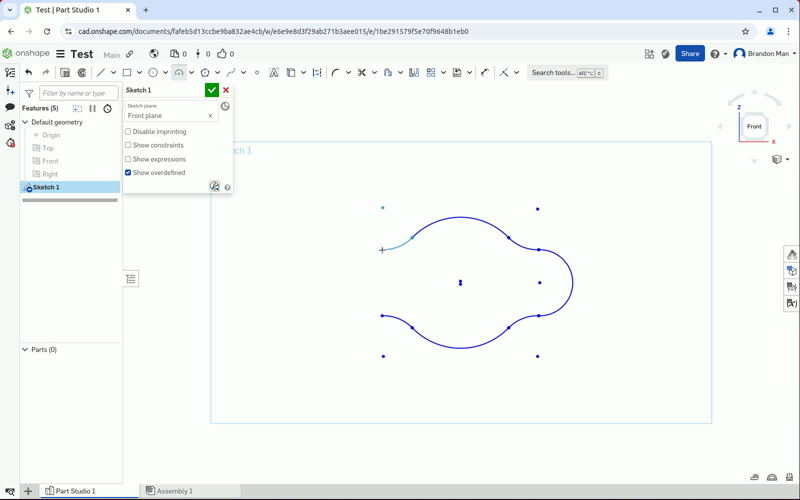
click(382, 249)
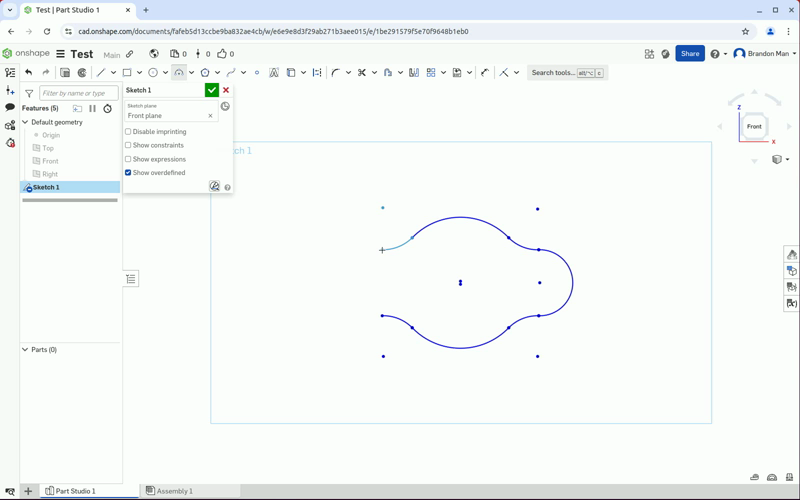
mouse_move(398, 246)
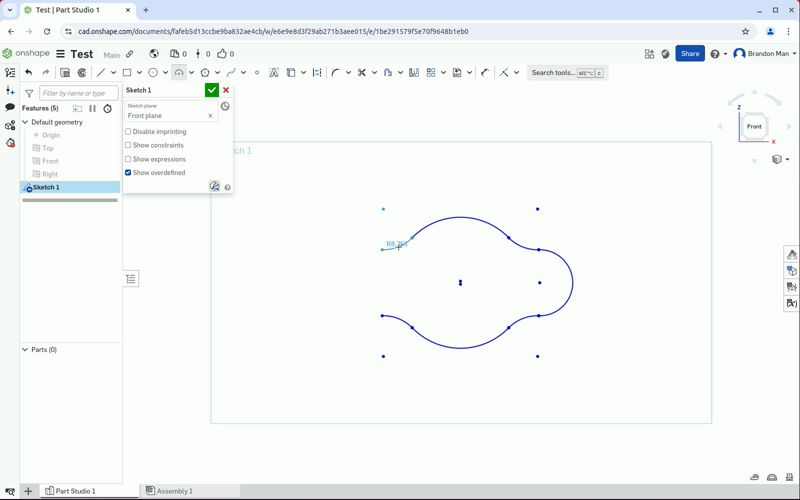
click(398, 246)
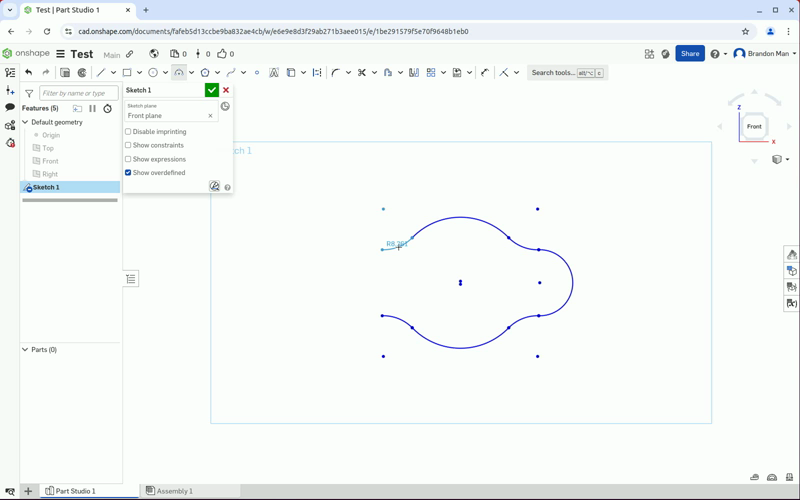
key_up(shift)
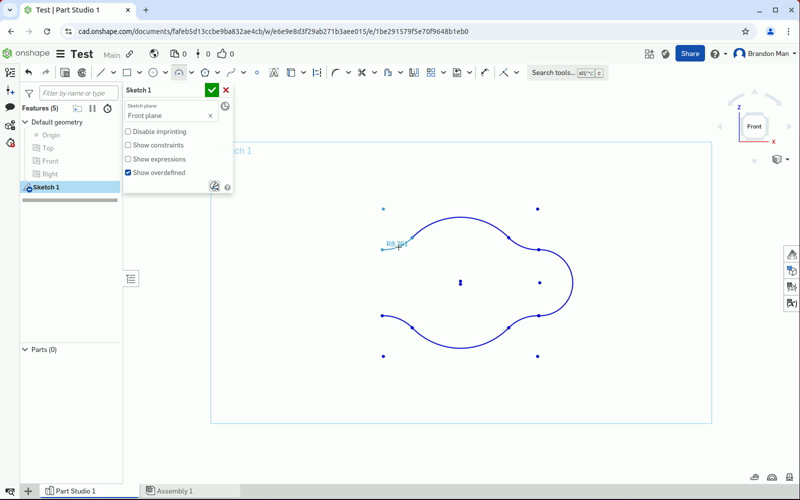
mouse_move(382, 249)
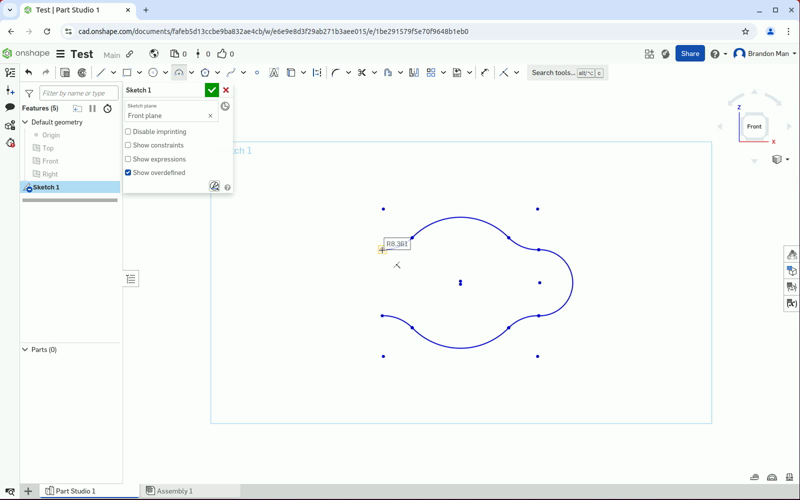
click(382, 249)
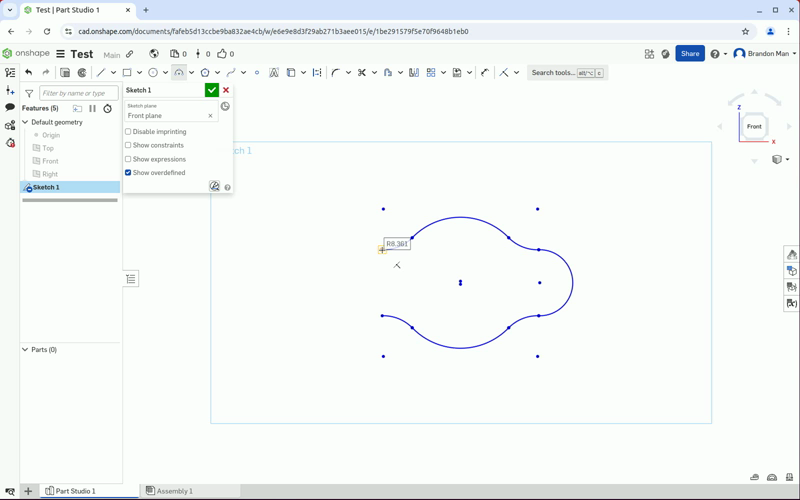
mouse_move(382, 315)
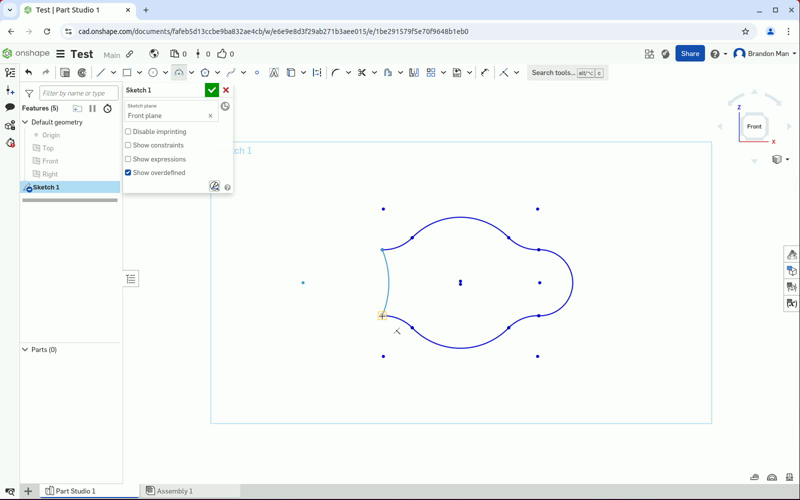
click(382, 315)
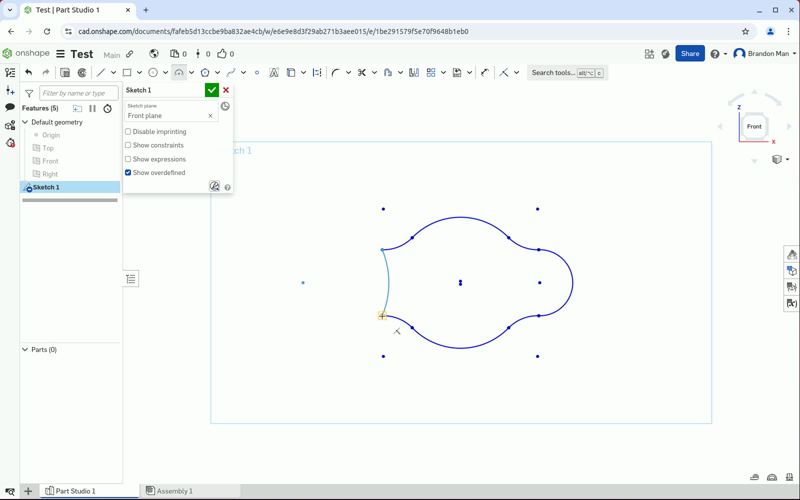
key_down(shift)
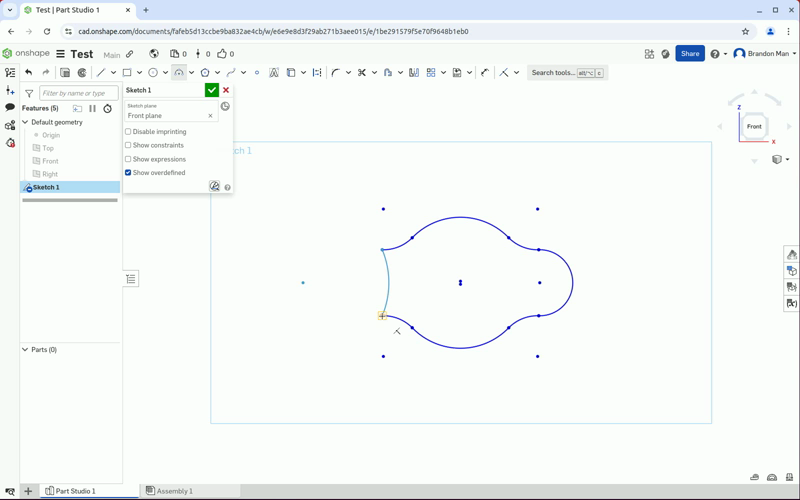
mouse_move(347, 282)
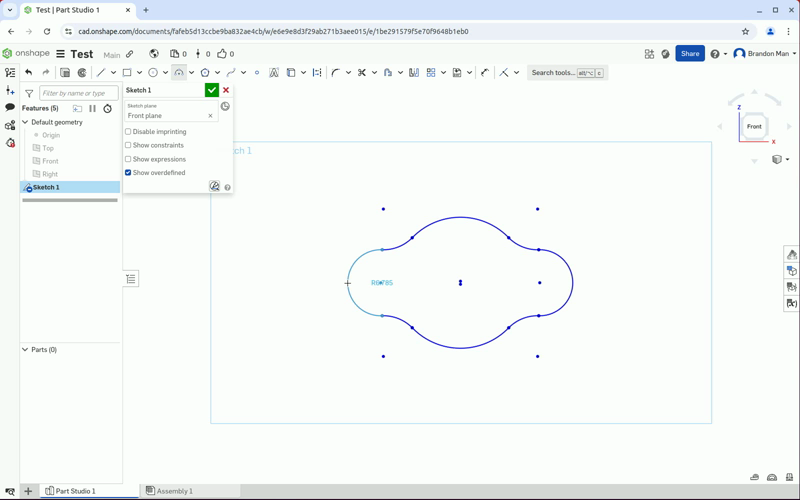
click(347, 282)
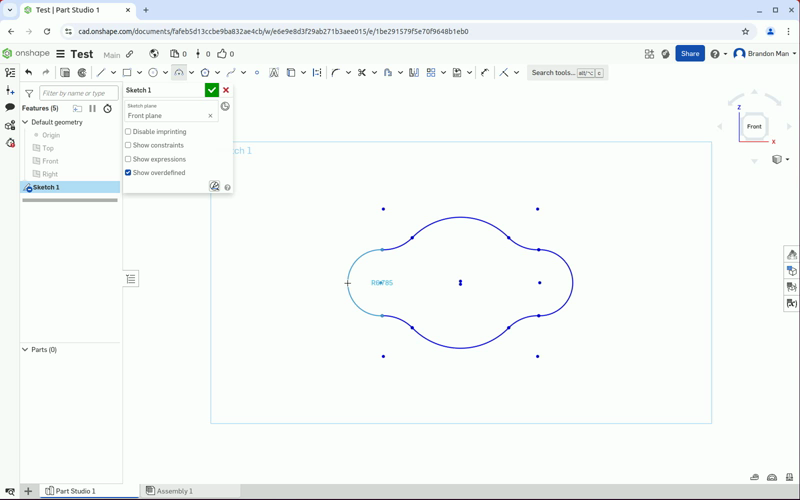
key_up(shift)
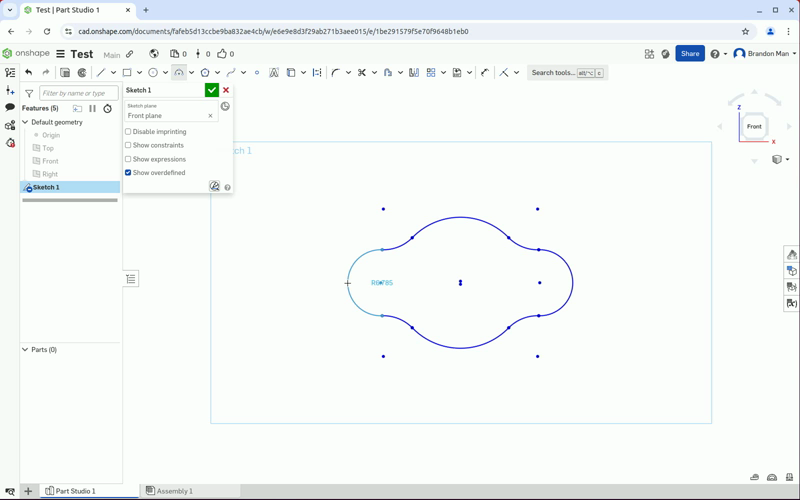
key(esc)
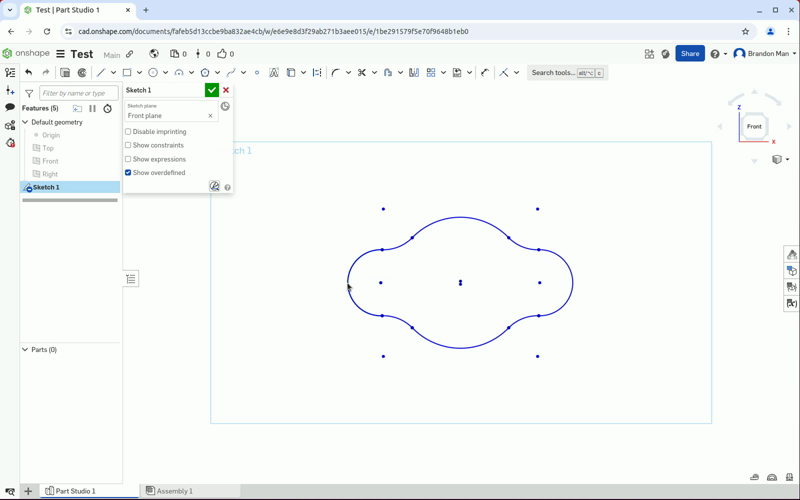
key(c)
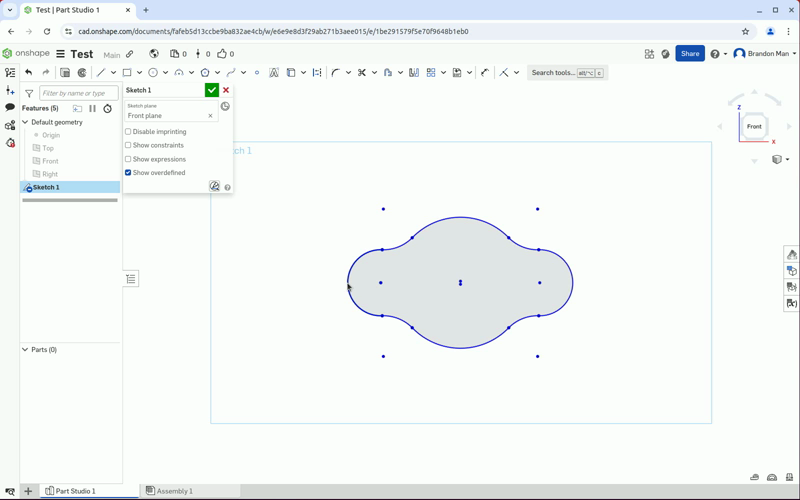
key_down(shift)
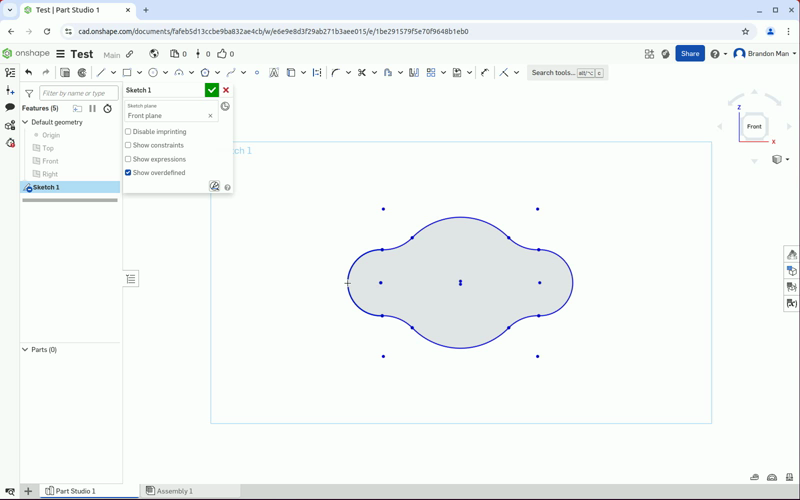
mouse_move(380, 283)
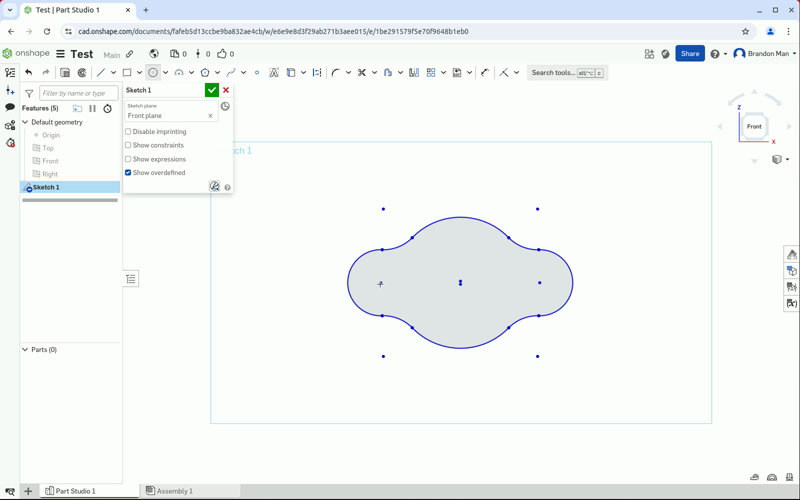
scroll(6)
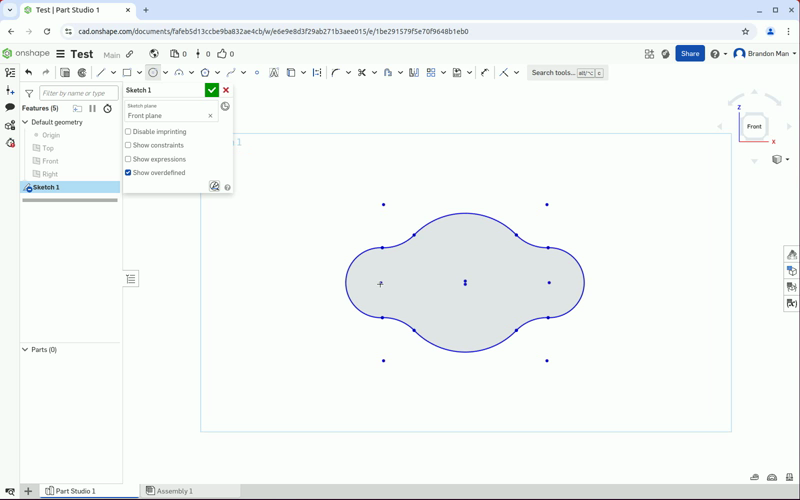
scroll(6)
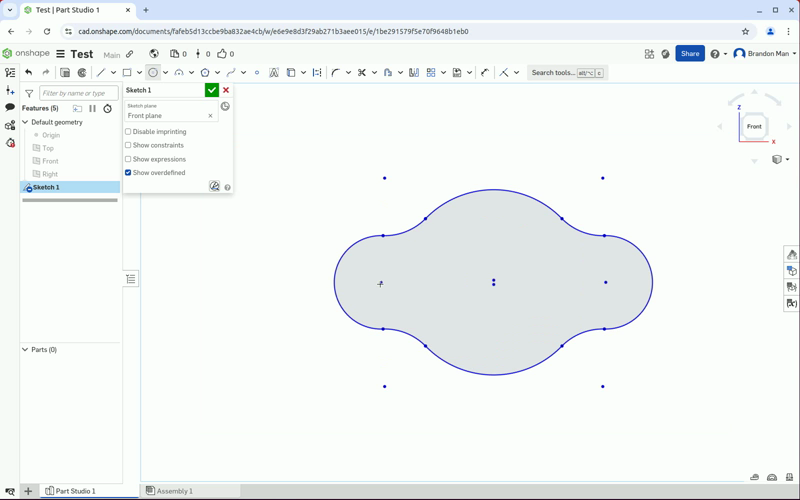
scroll(6)
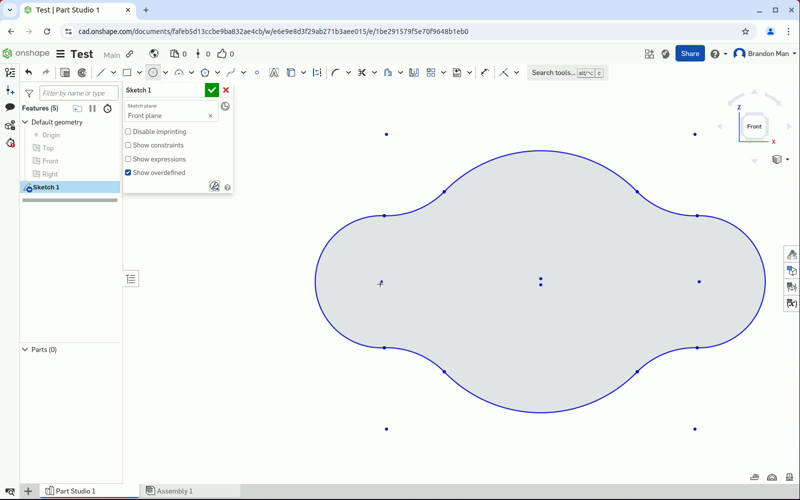
scroll(6)
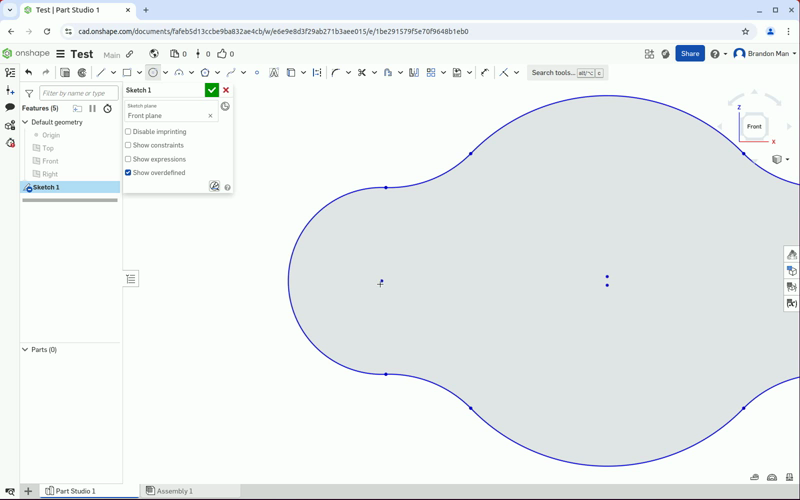
scroll(6)
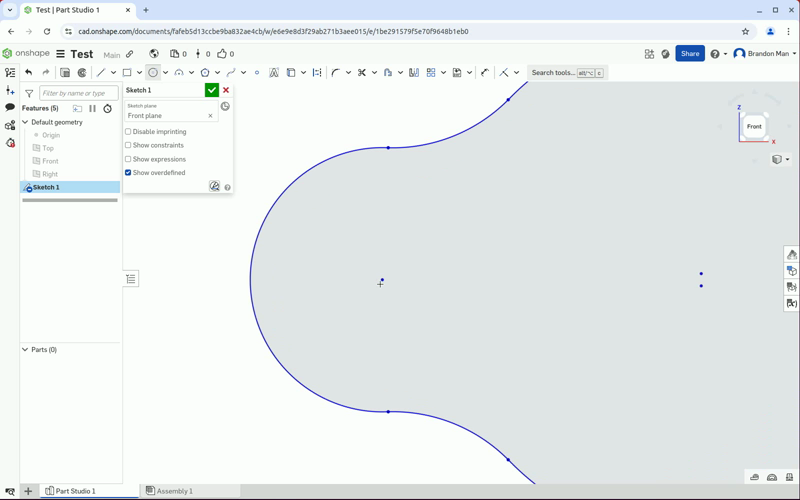
scroll(6)
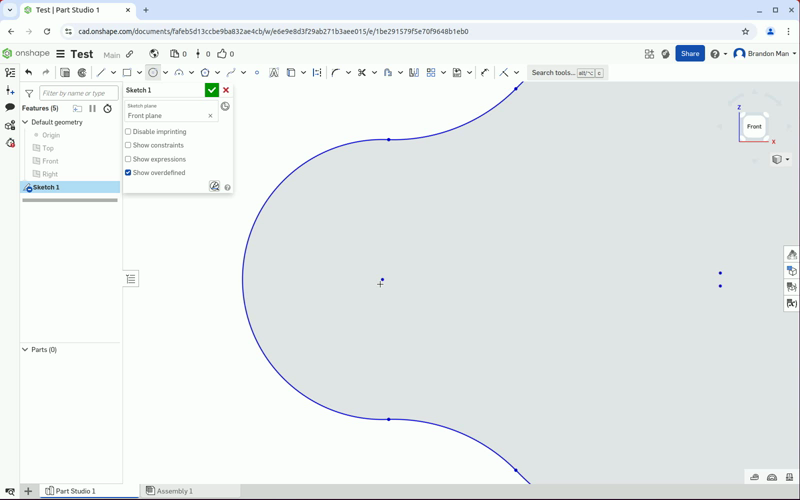
scroll(6)
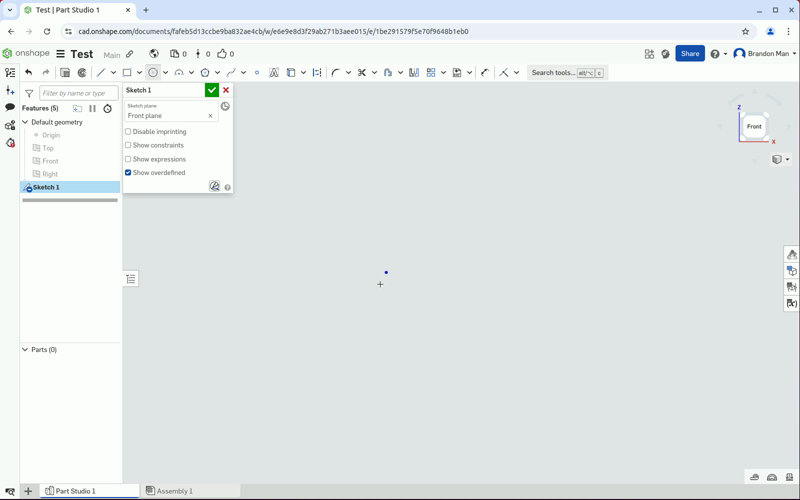
click(380, 283)
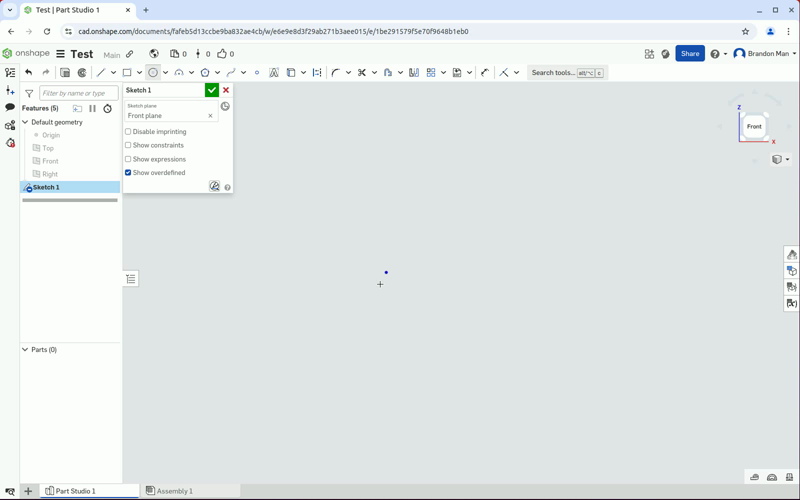
scroll(-6)
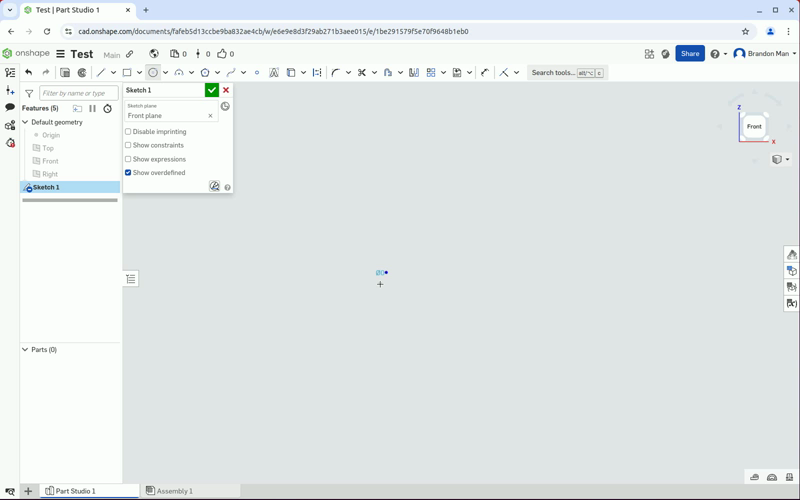
scroll(-6)
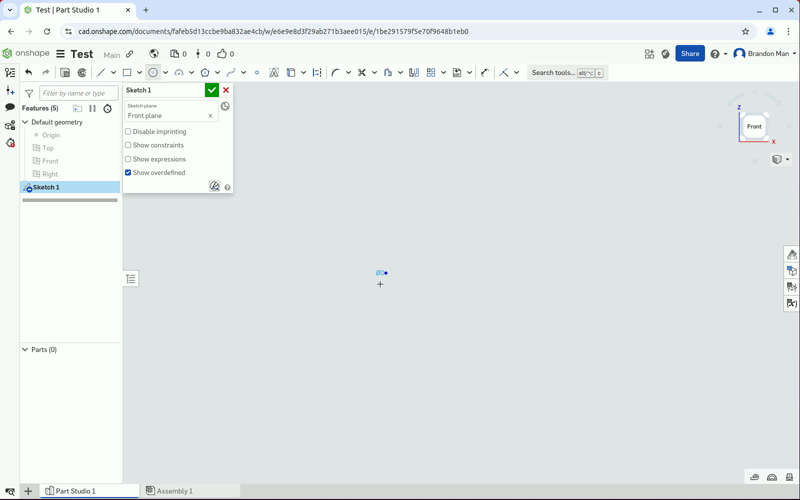
scroll(-6)
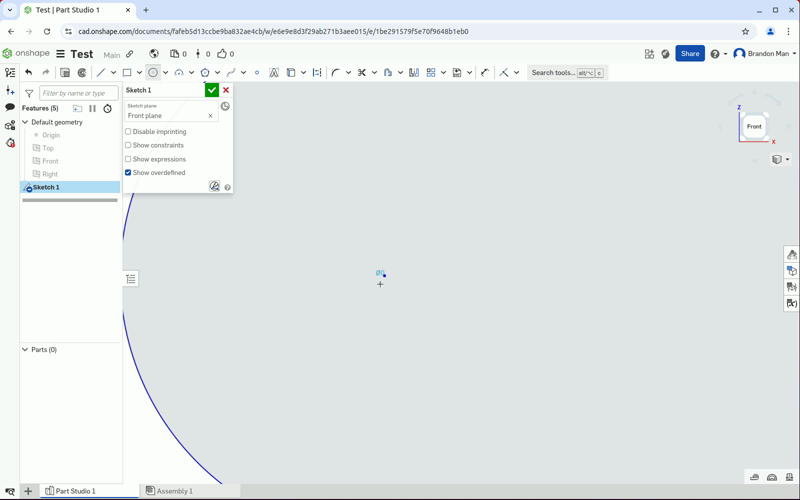
scroll(-6)
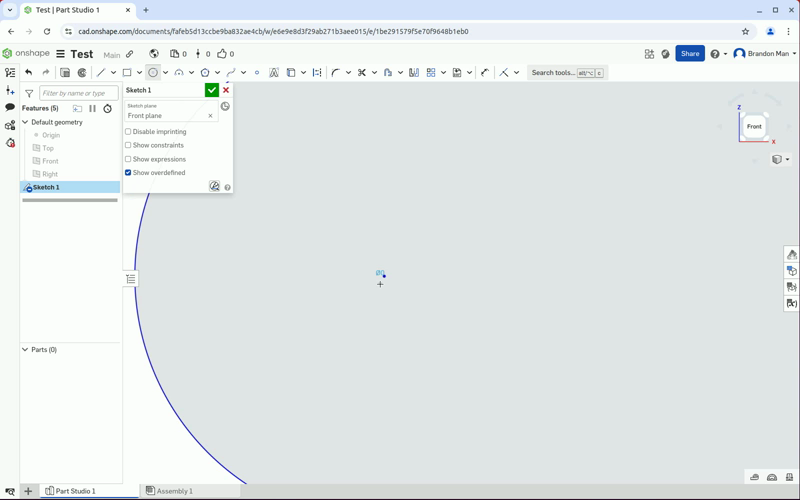
scroll(-6)
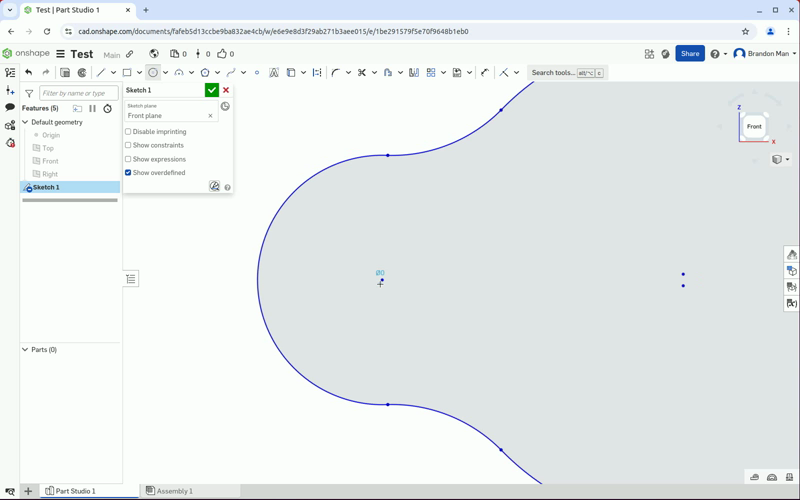
scroll(-6)
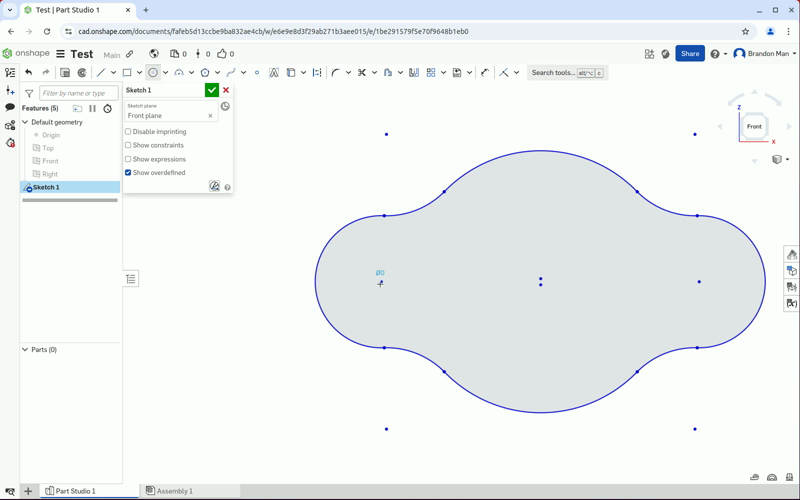
scroll(-6)
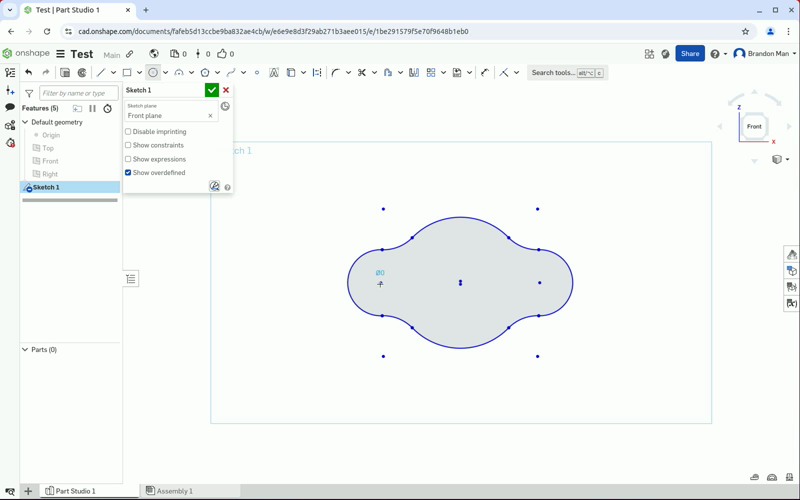
key_up(shift)
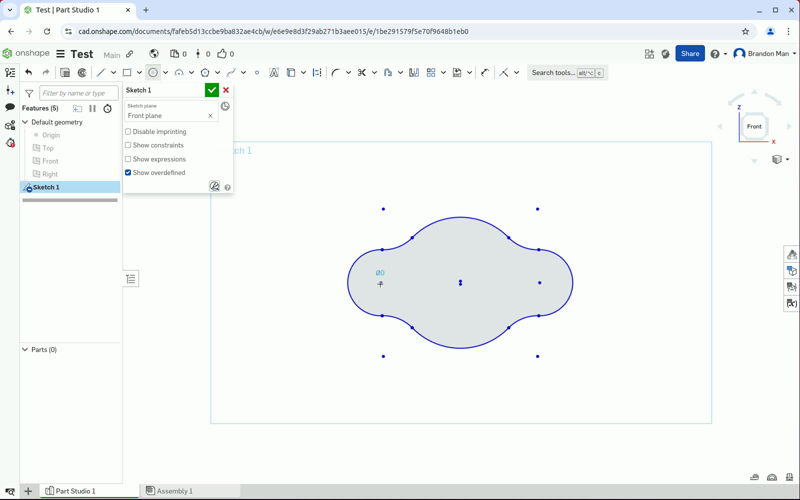
mouse_move(394, 283)
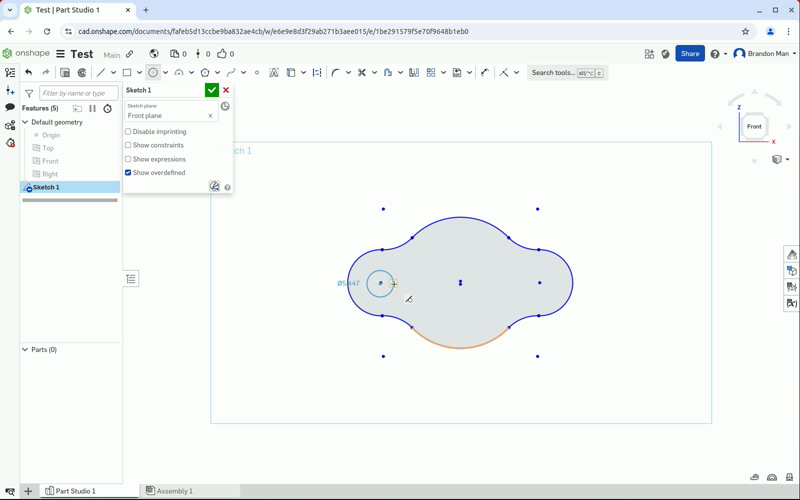
click(394, 283)
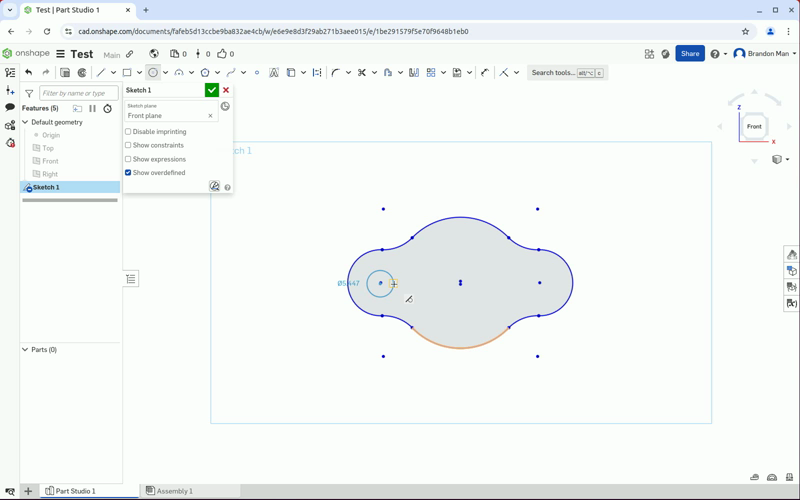
key(esc)
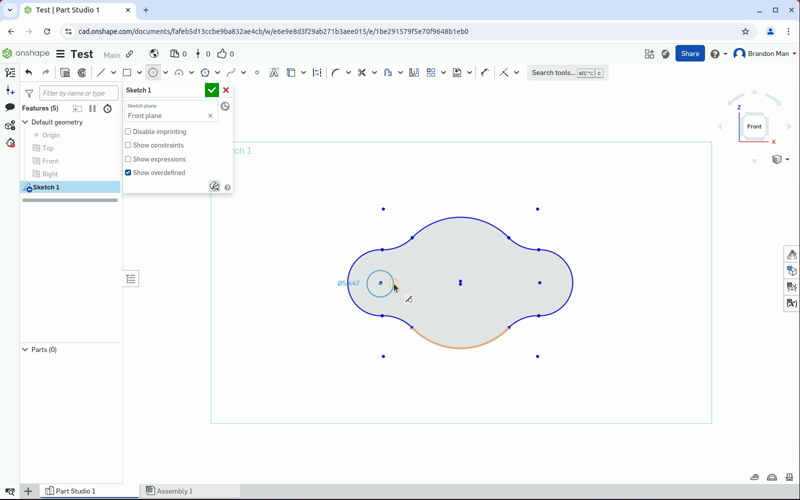
key(c)
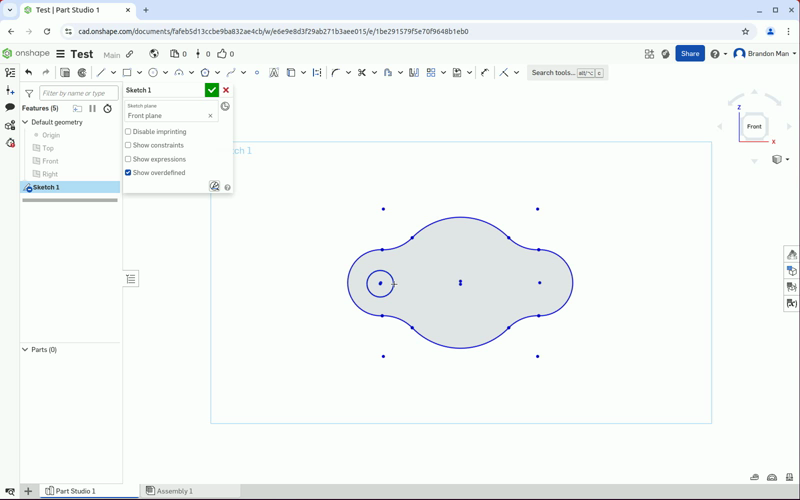
key_down(shift)
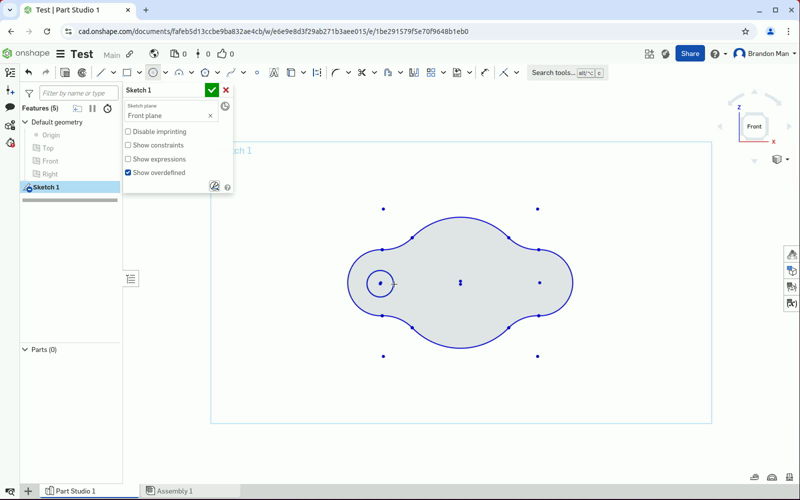
mouse_move(460, 283)
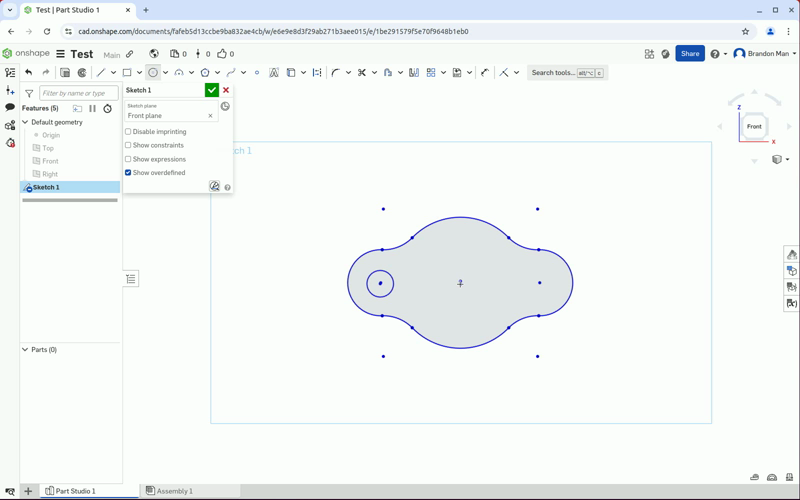
scroll(6)
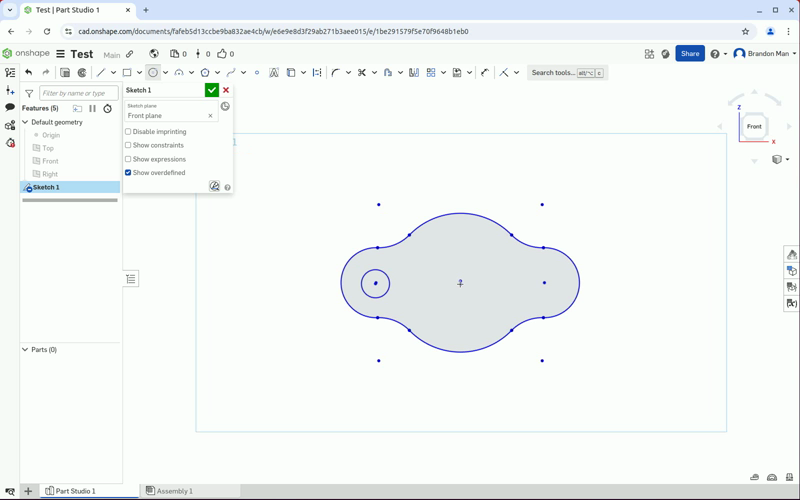
scroll(6)
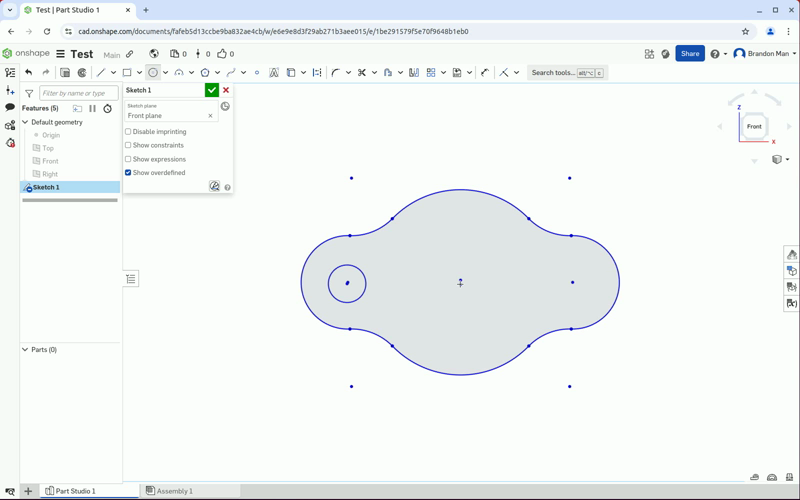
scroll(6)
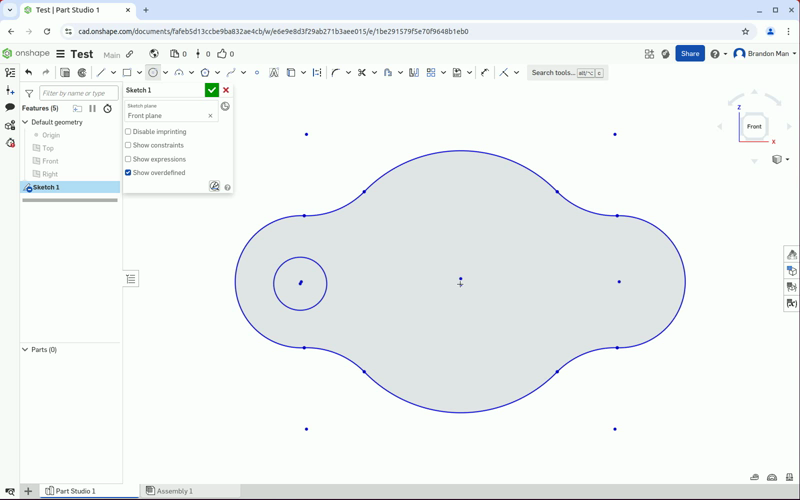
scroll(6)
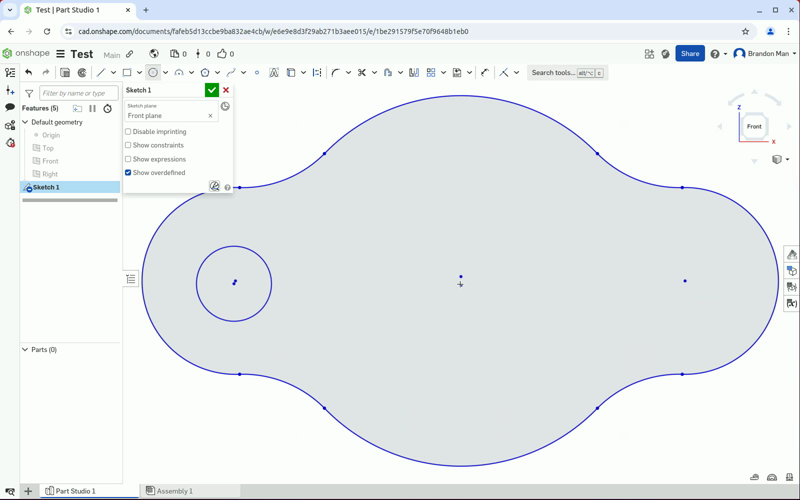
scroll(6)
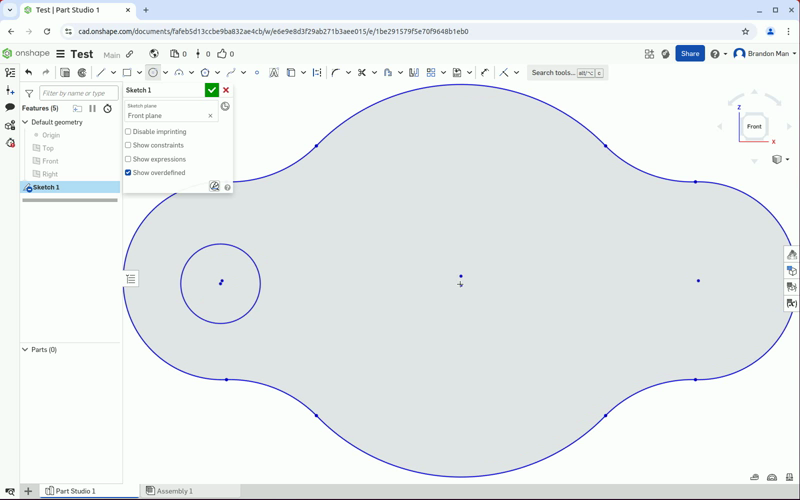
scroll(6)
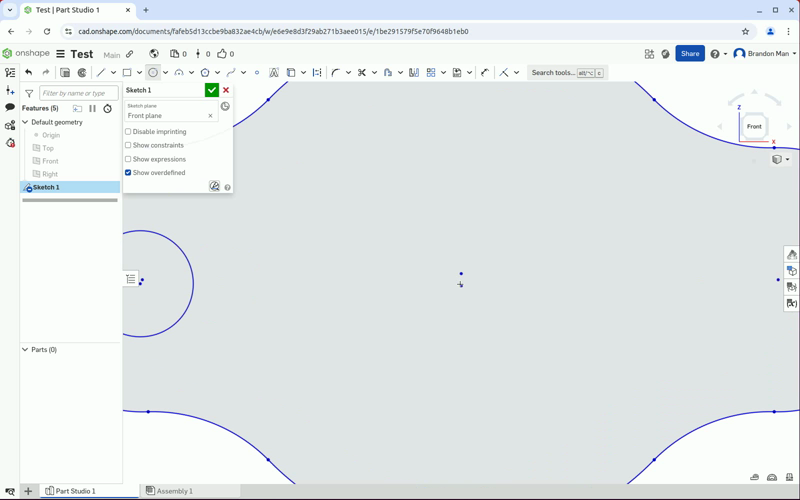
scroll(6)
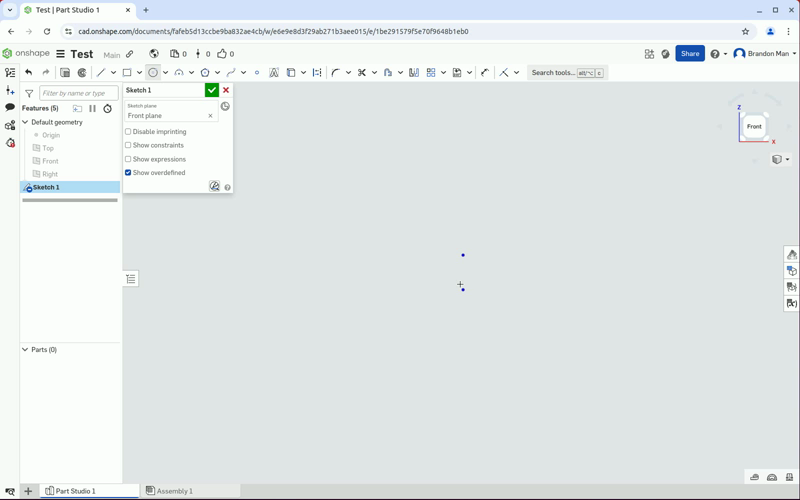
click(460, 283)
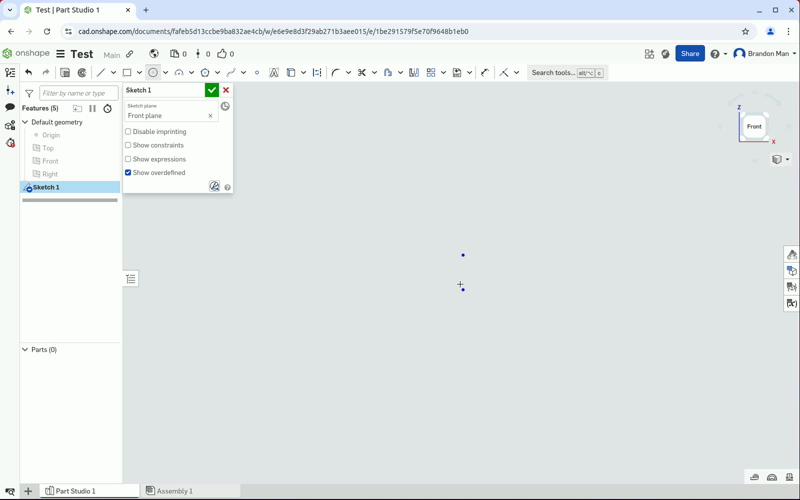
scroll(-6)
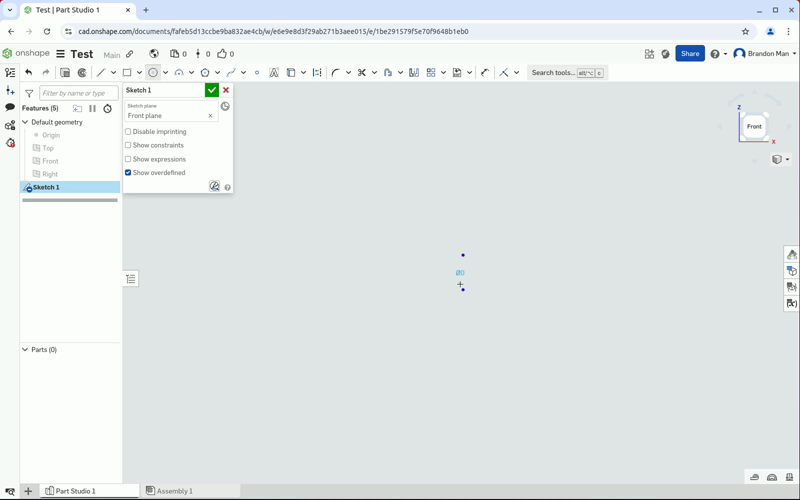
scroll(-6)
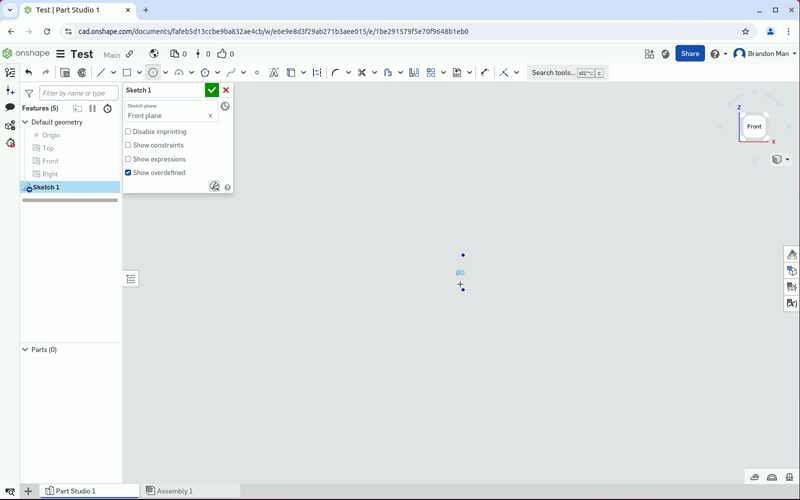
scroll(-6)
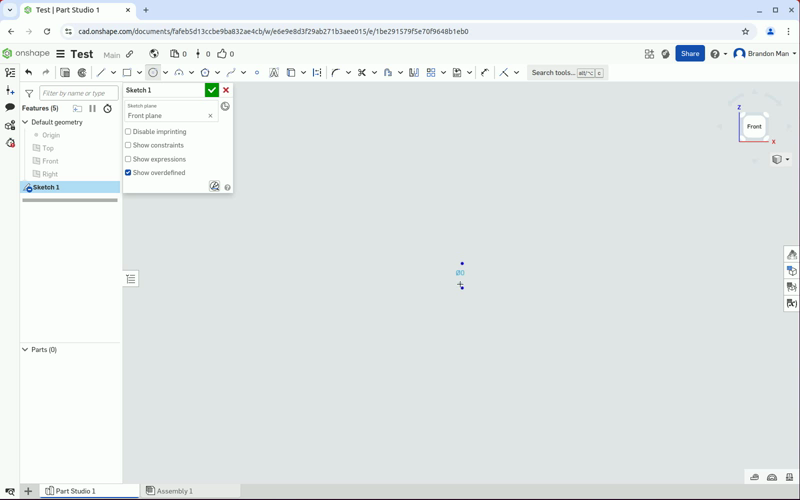
scroll(-6)
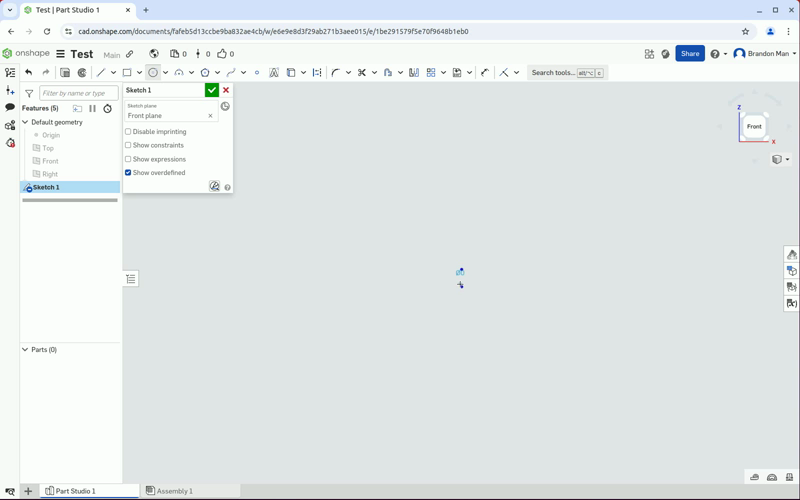
scroll(-6)
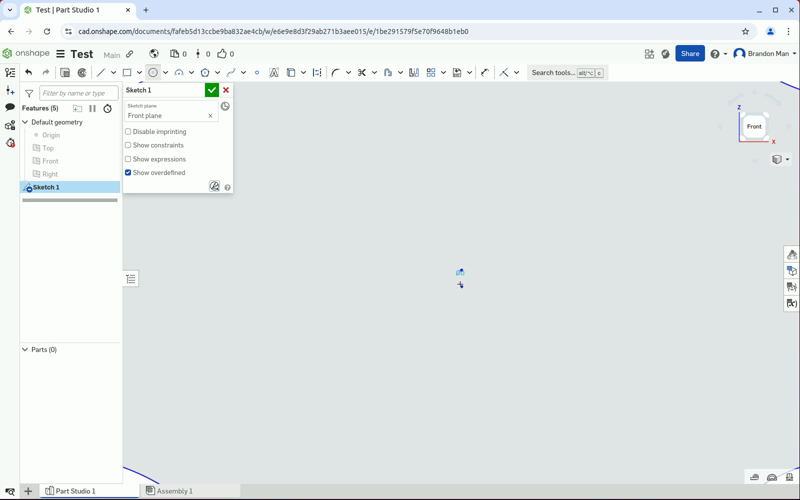
scroll(-6)
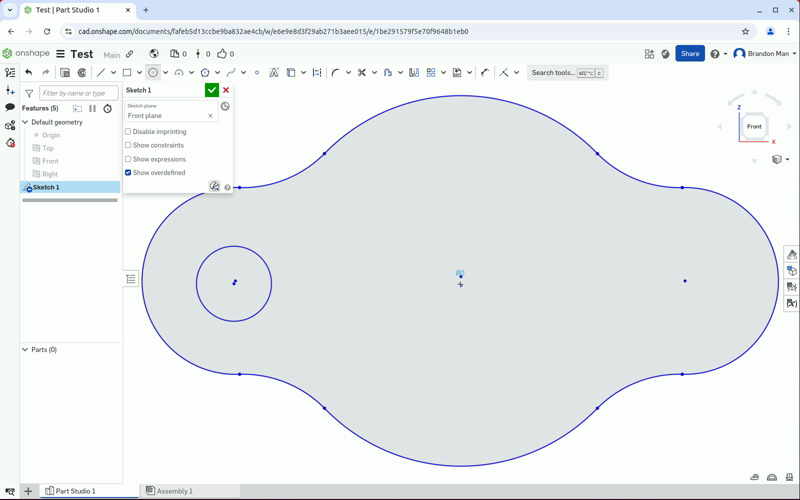
scroll(-6)
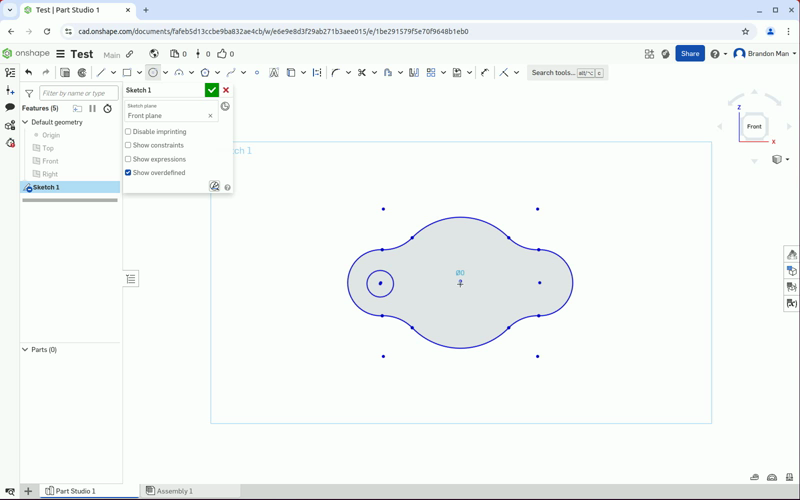
key_up(shift)
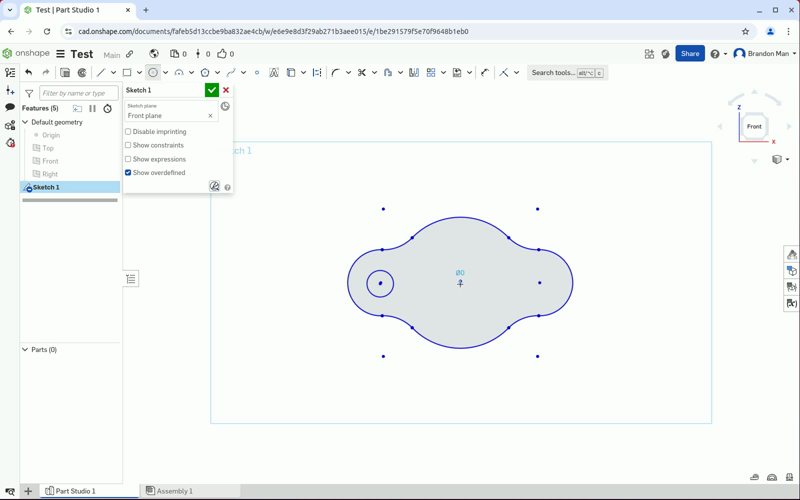
mouse_move(506, 283)
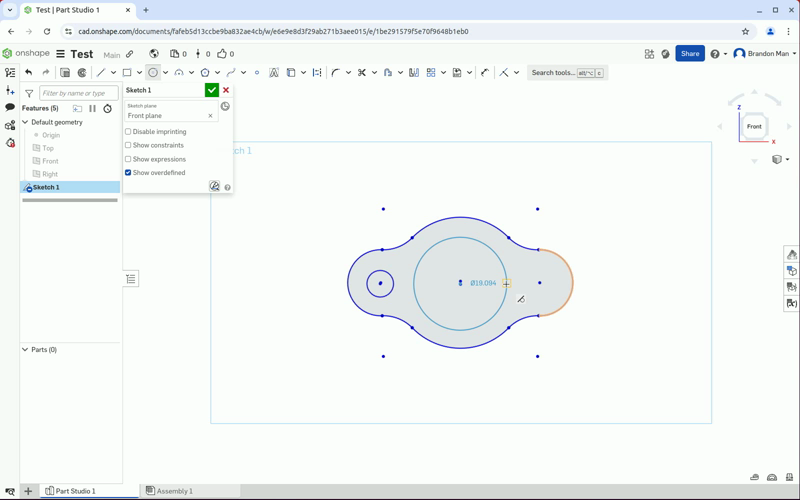
click(506, 283)
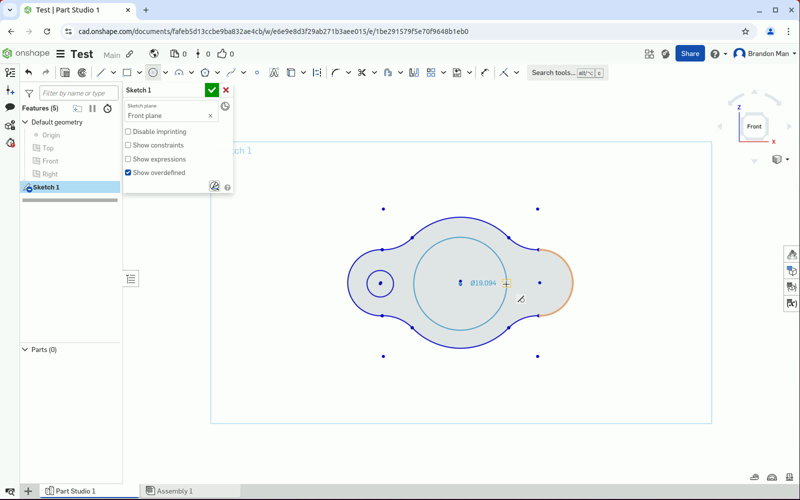
key(esc)
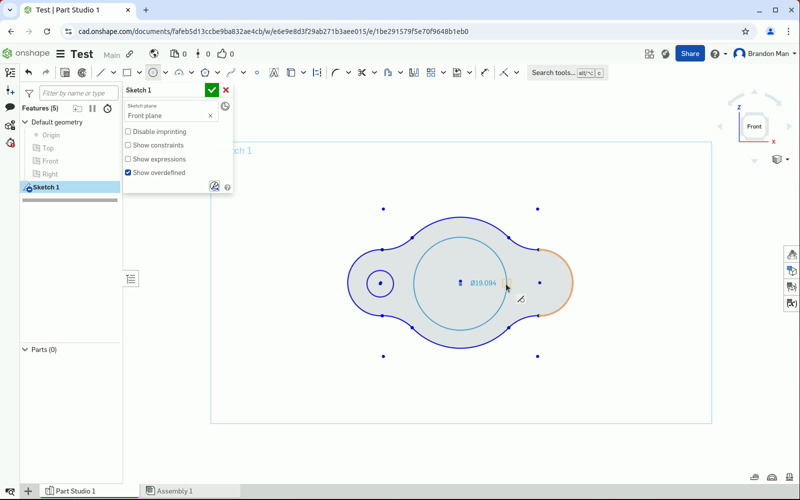
key(c)
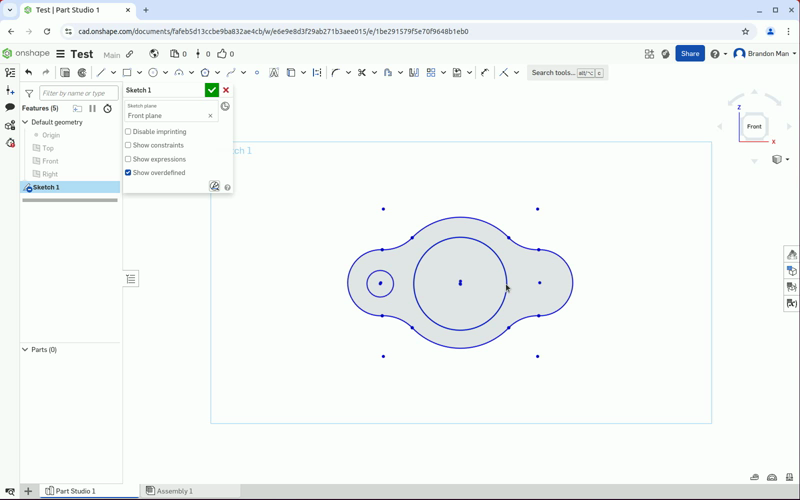
key_down(shift)
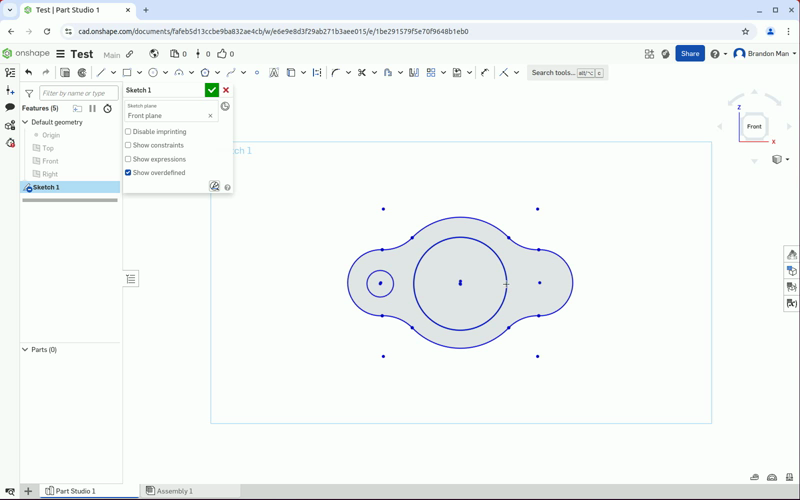
mouse_move(540, 283)
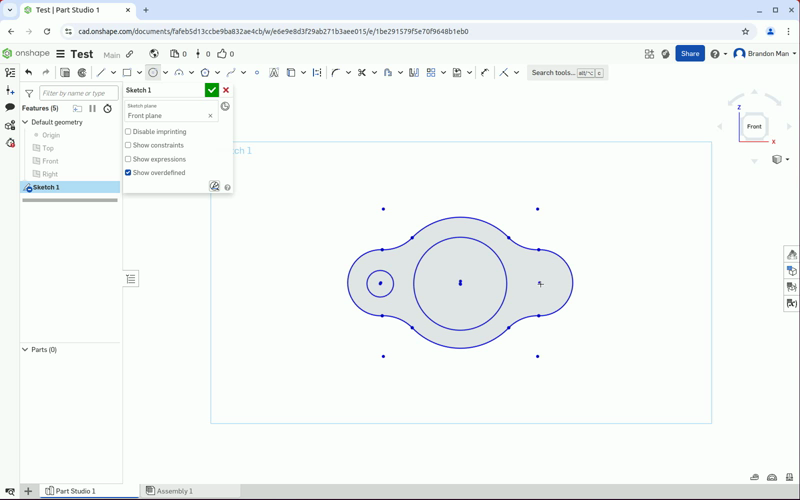
scroll(6)
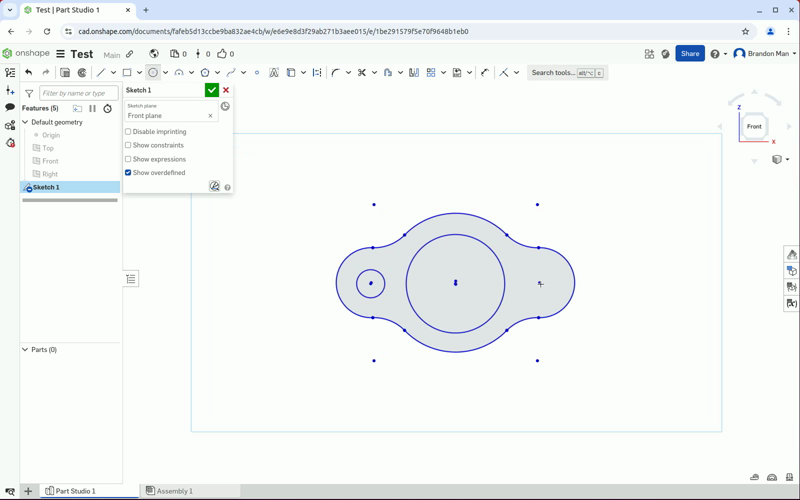
scroll(6)
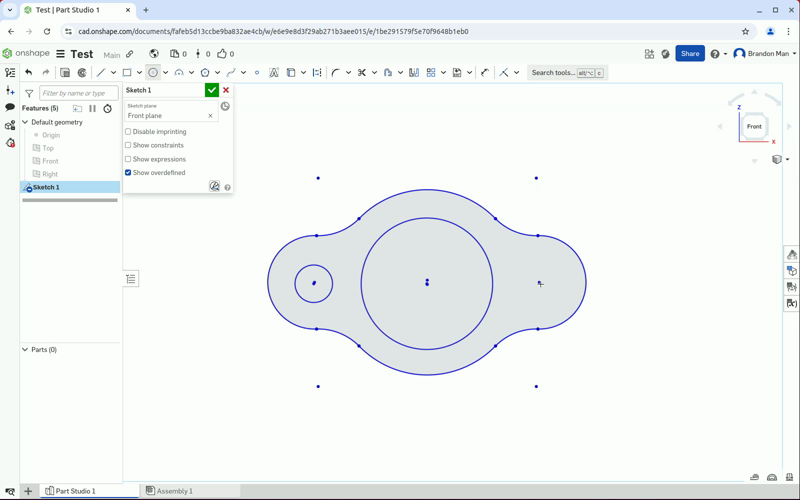
scroll(6)
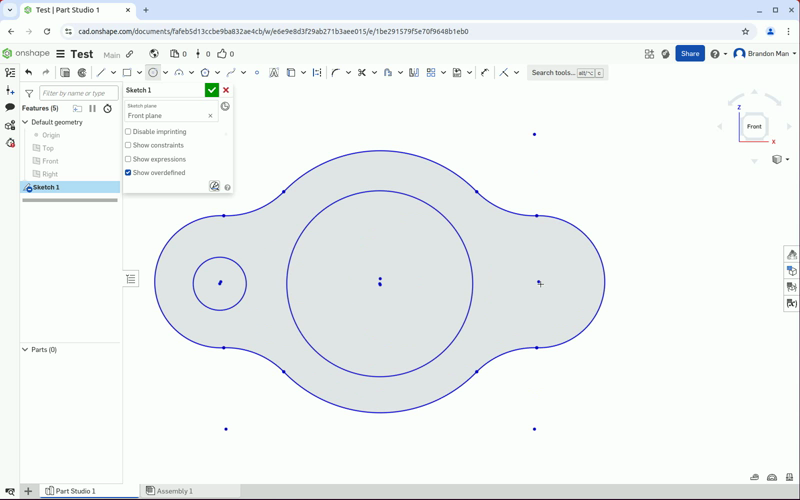
scroll(6)
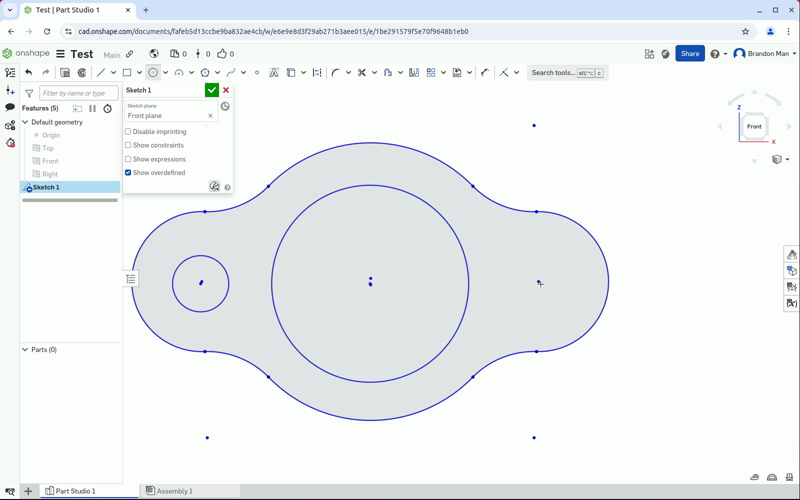
scroll(6)
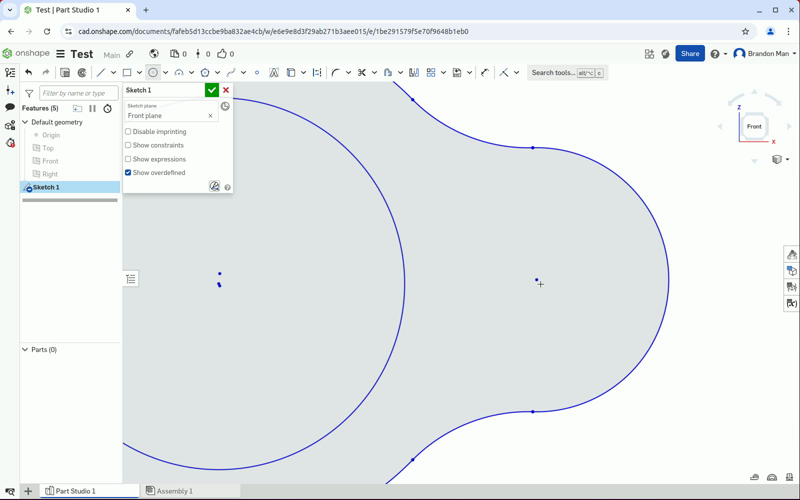
scroll(6)
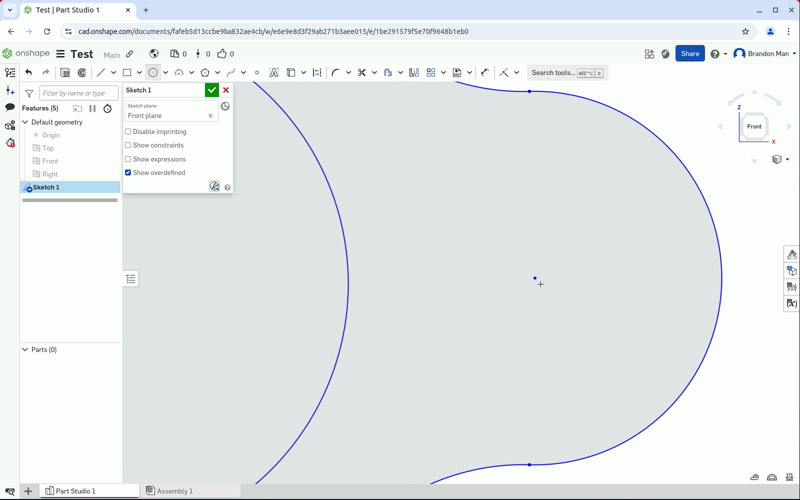
scroll(6)
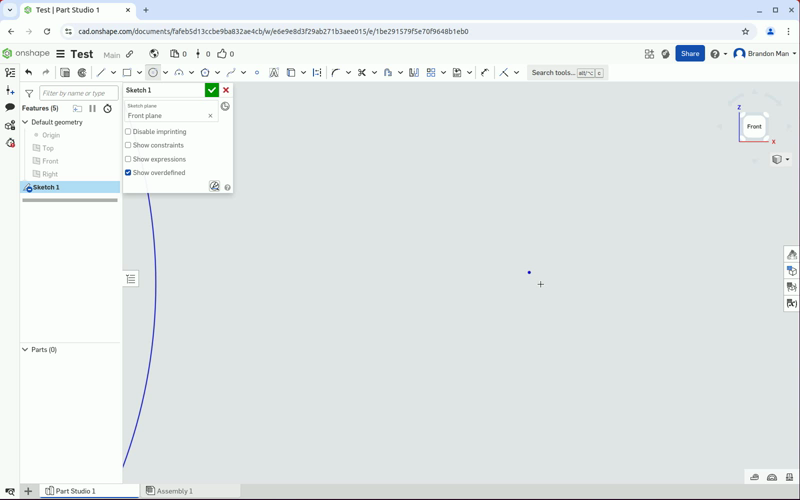
click(540, 283)
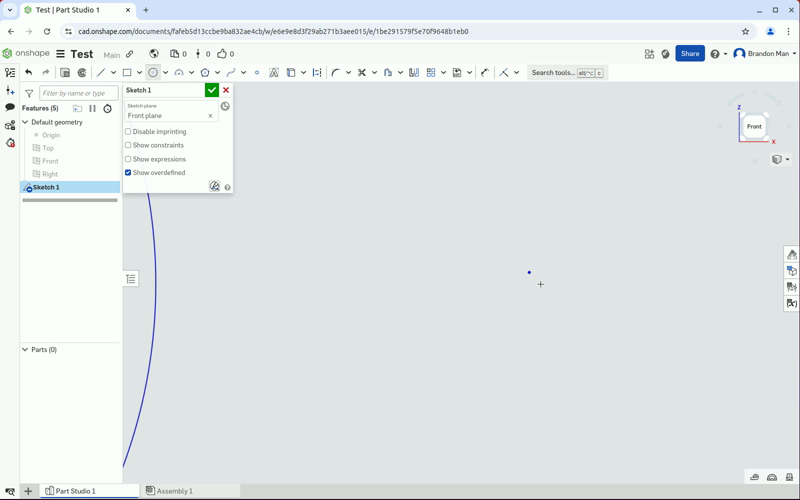
scroll(-6)
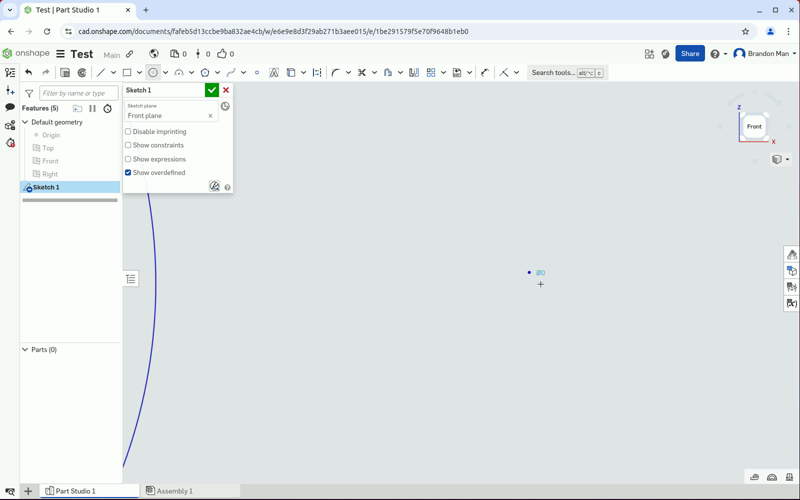
scroll(-6)
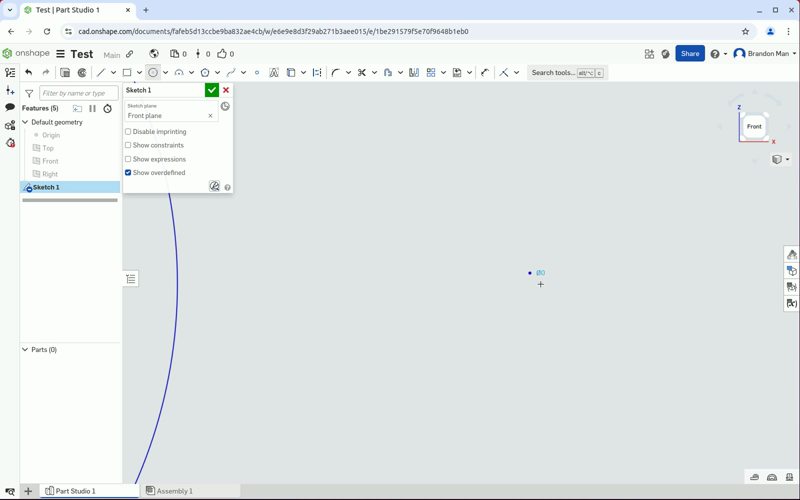
scroll(-6)
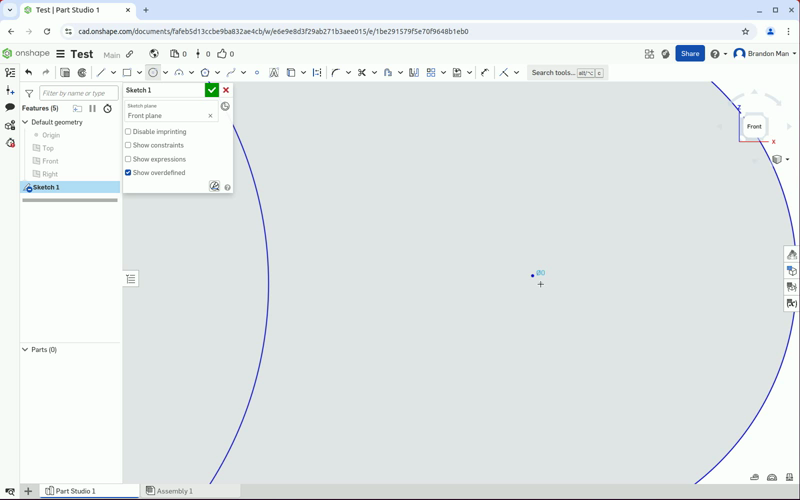
scroll(-6)
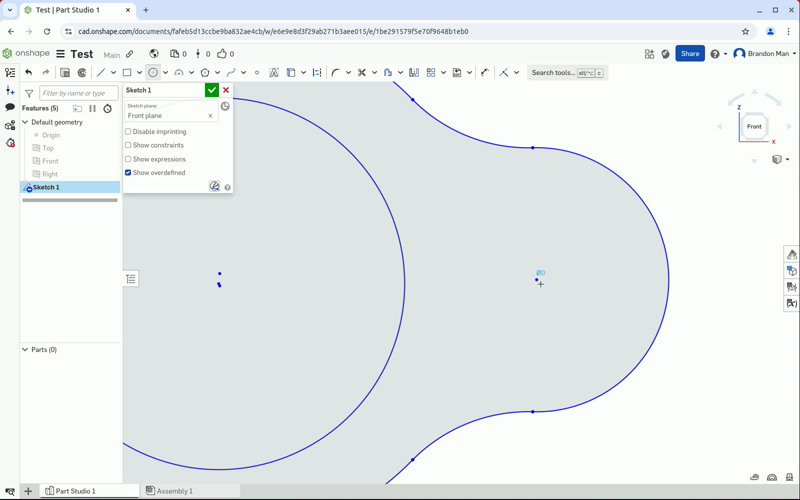
scroll(-6)
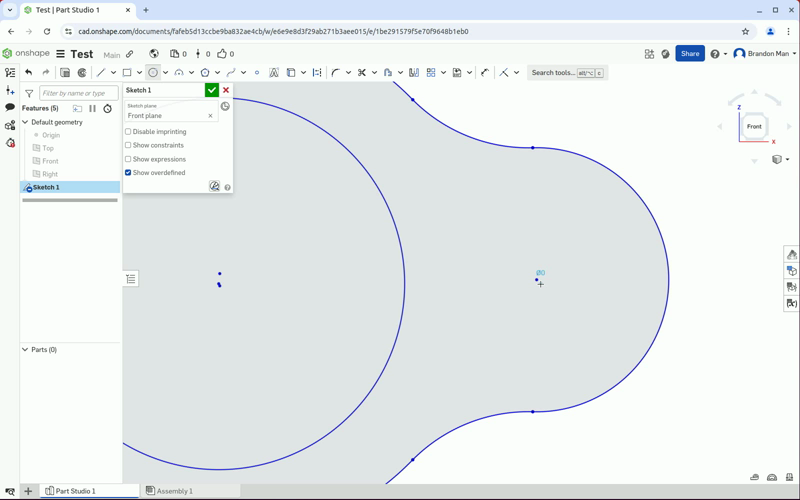
scroll(-6)
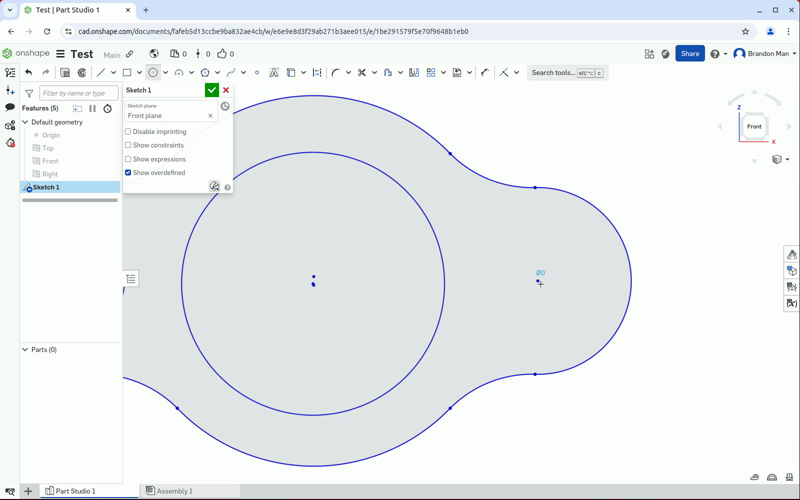
scroll(-6)
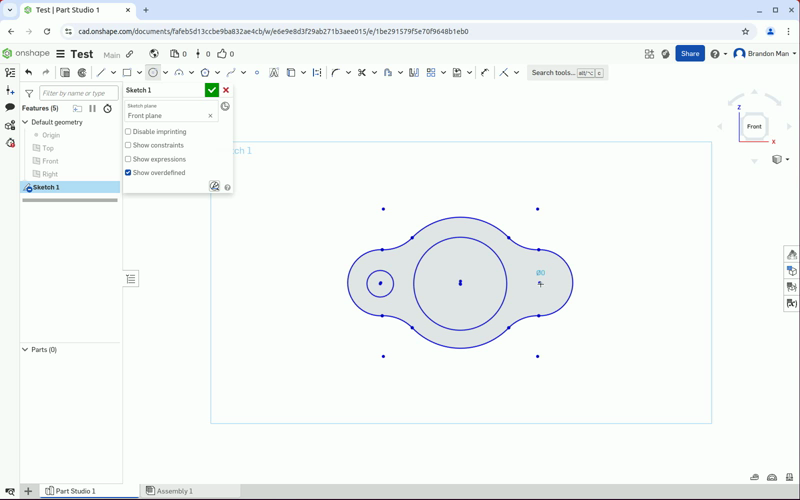
key_up(shift)
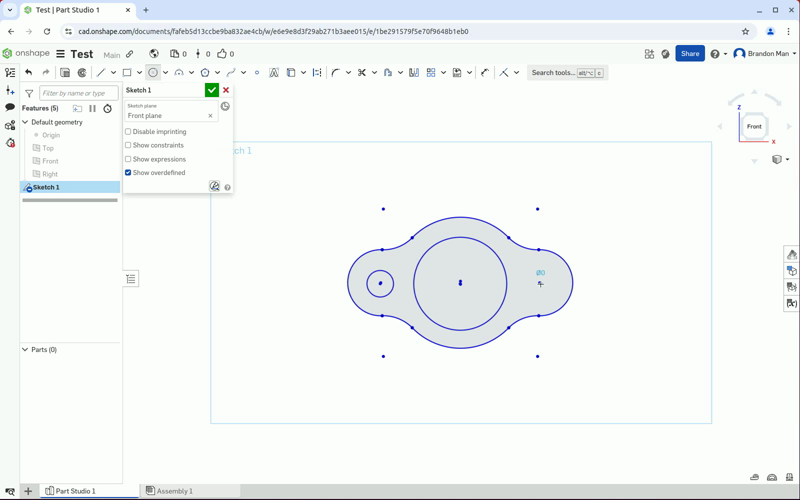
mouse_move(554, 283)
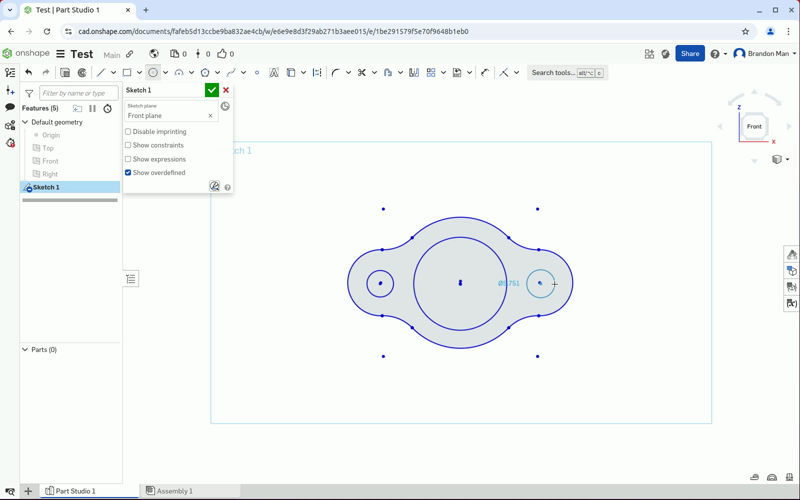
click(554, 283)
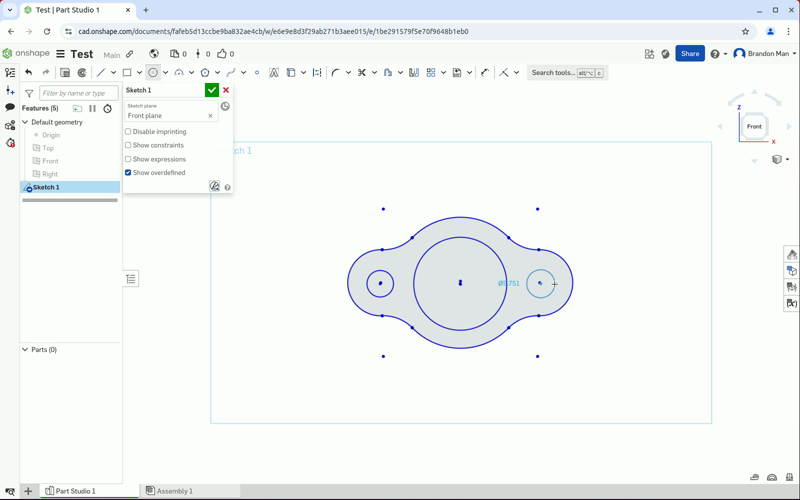
key(esc)
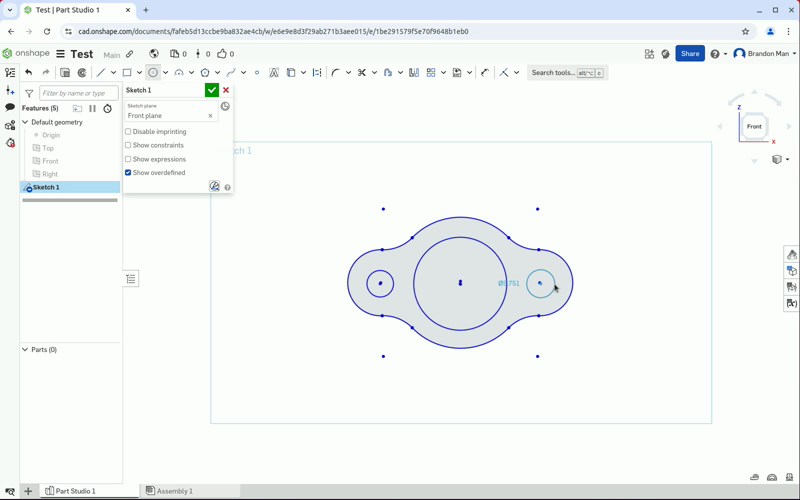
mouse_move(518, 293)
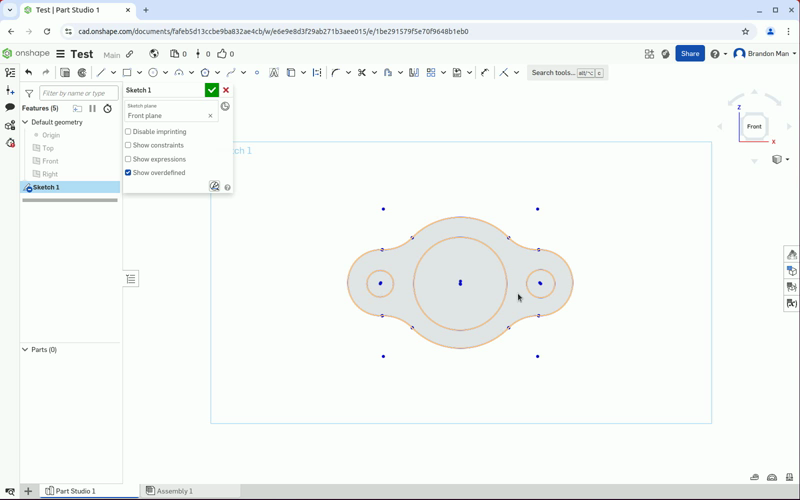
click(518, 293)
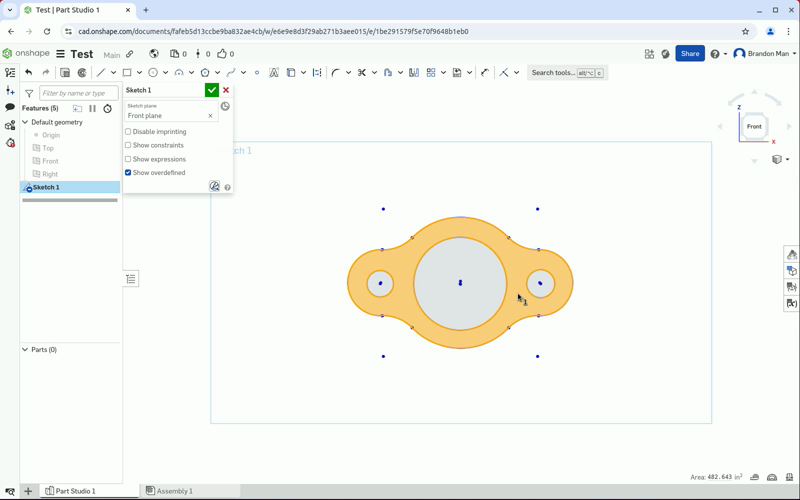
mouse_move(73, 352)
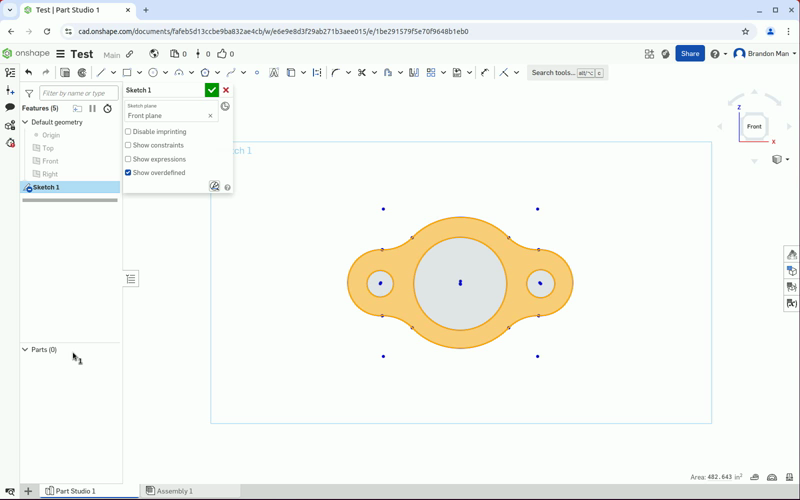
key(shift+y)
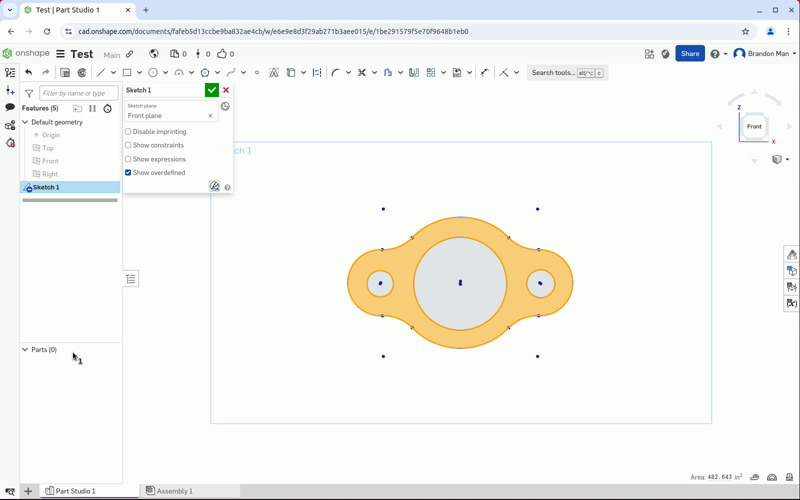
key(shift+e)
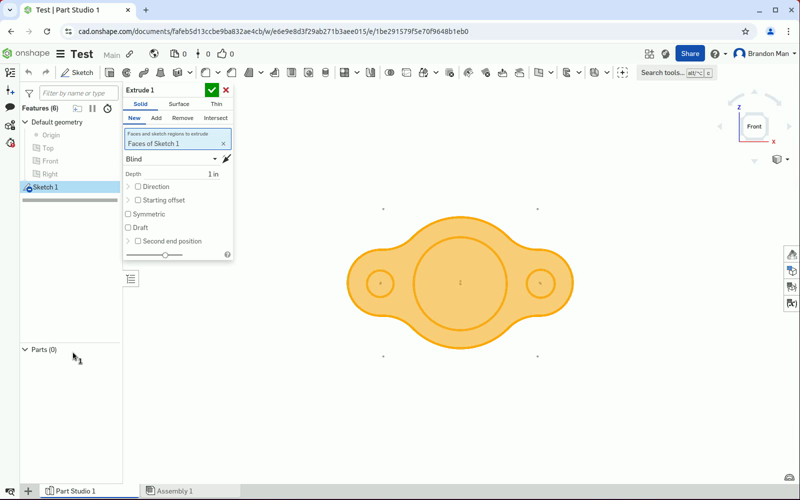
mouse_move(143, 106)
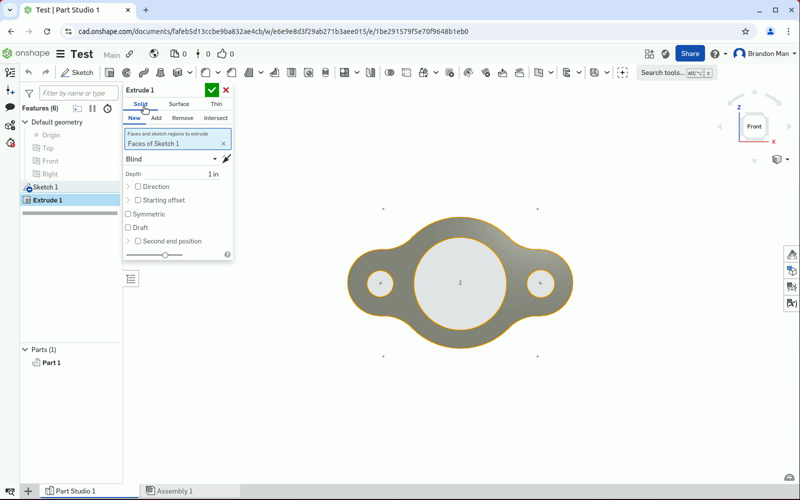
click(143, 106)
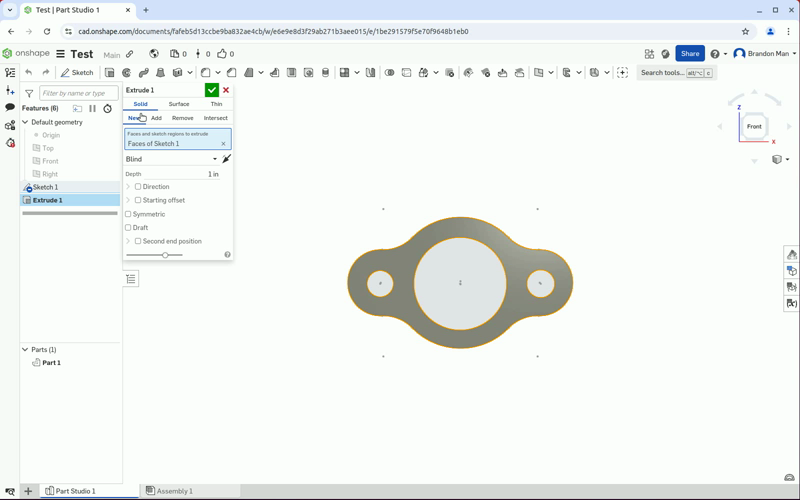
mouse_move(137, 120)
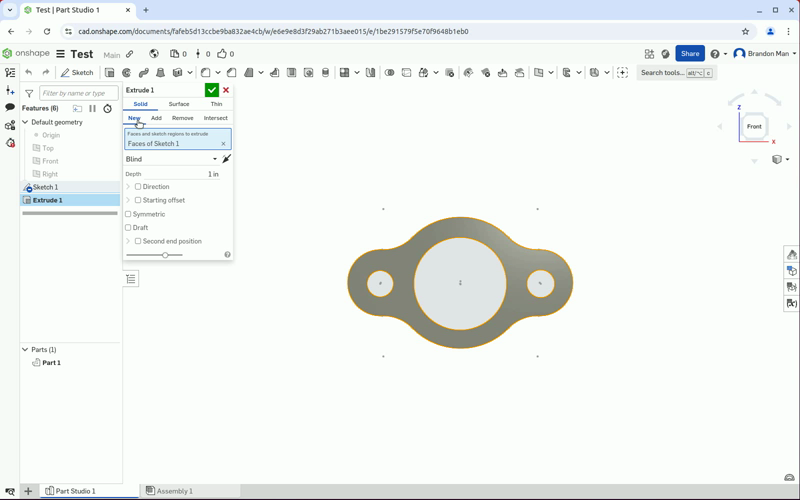
click(137, 120)
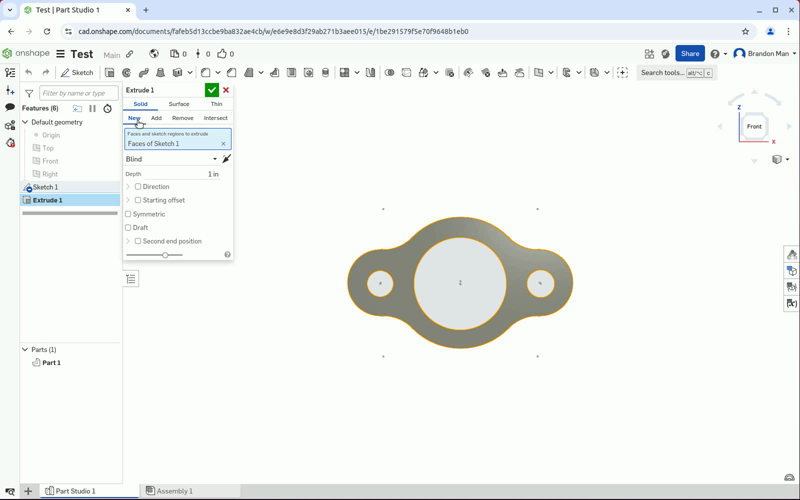
key(tab, 4)
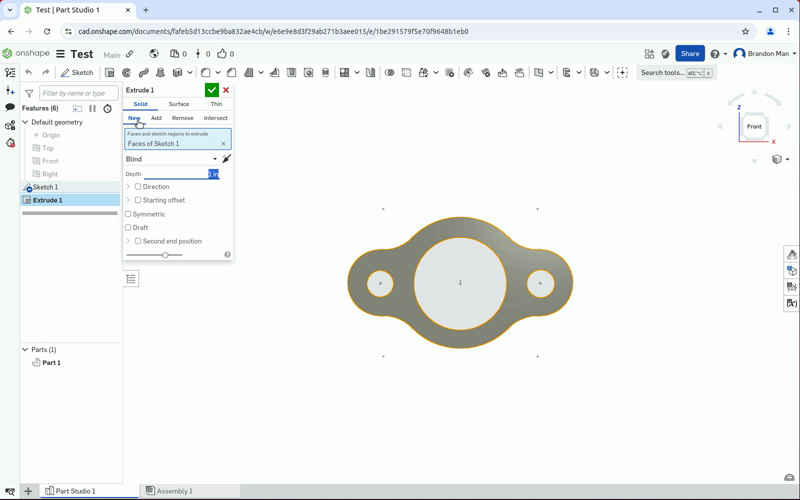
text(21.664)
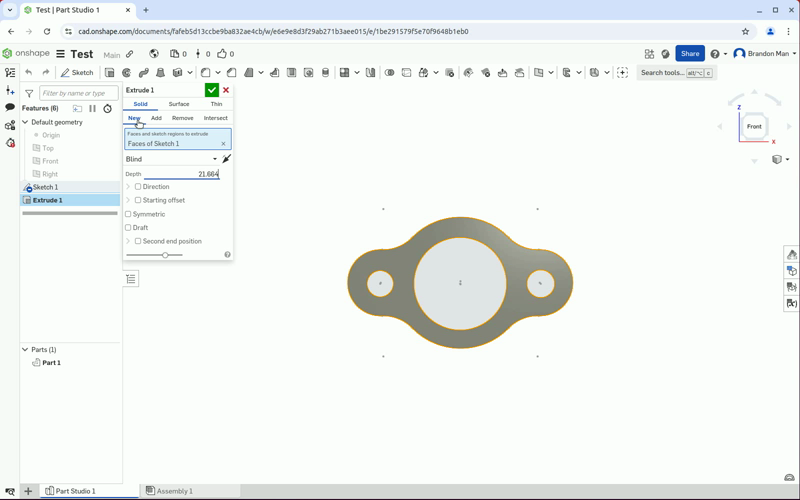
key(enter)
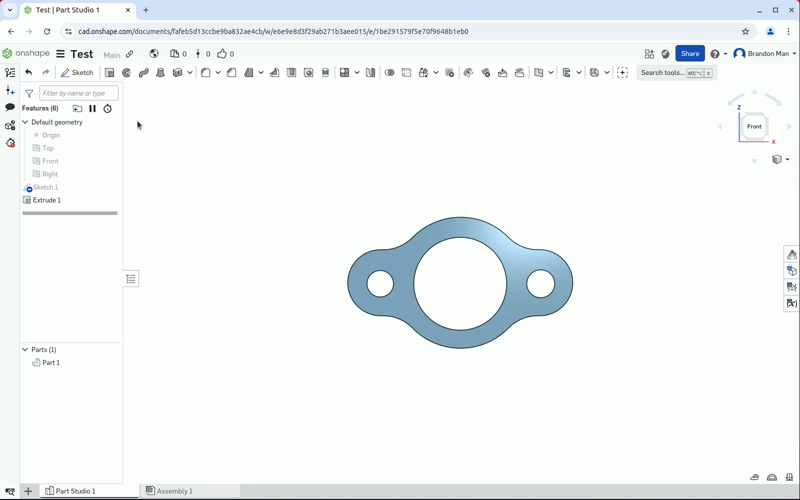
key(shift+h)
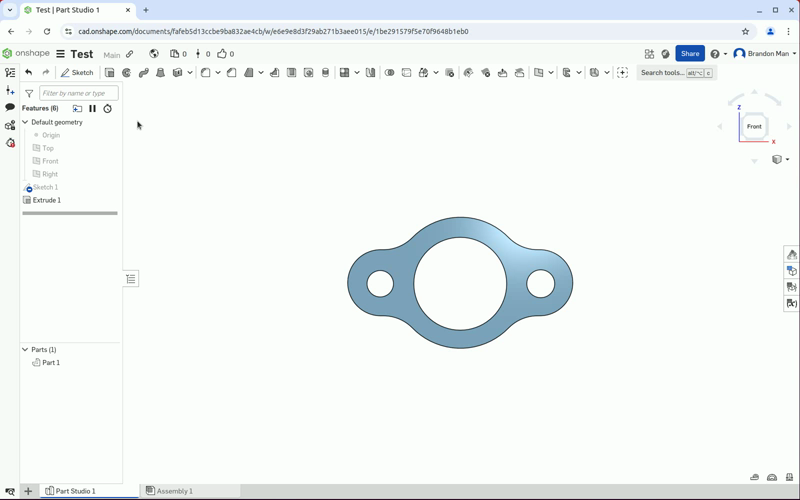
key(shift+h)
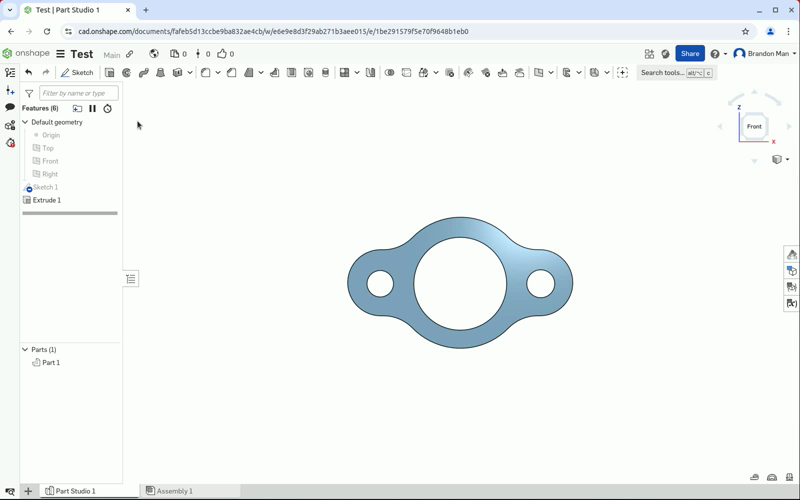
mouse_move(73, 189)
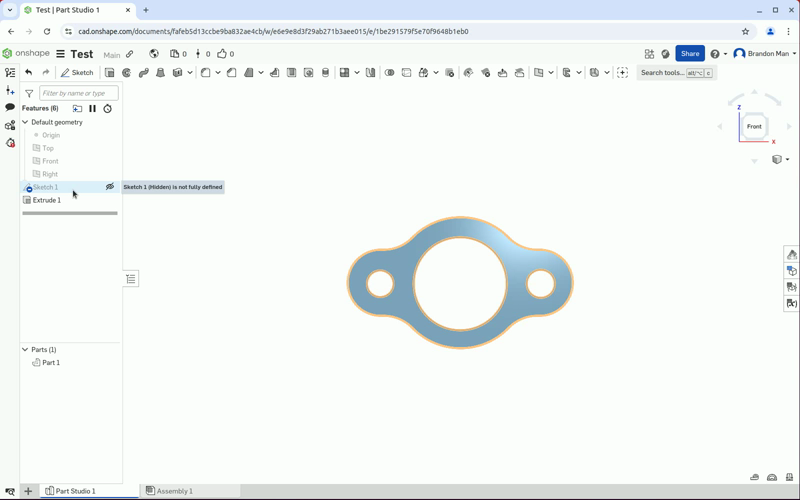
click(73, 189)
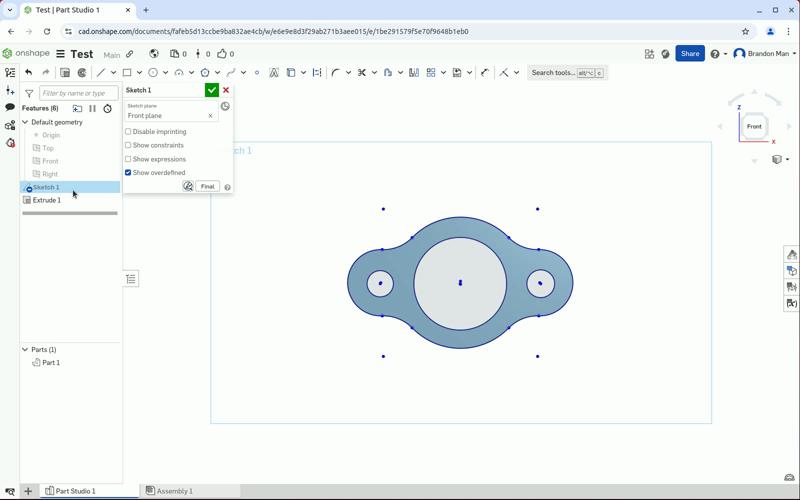
mouse_move(229, 92)
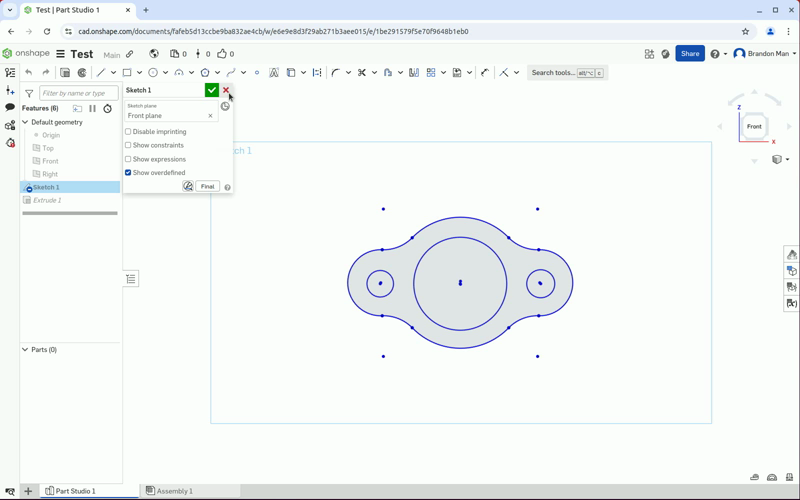
click(229, 92)
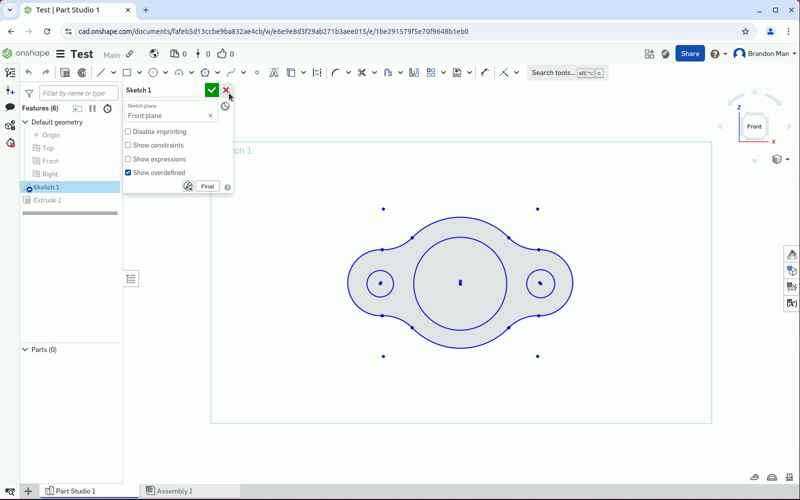
key(shift+s)
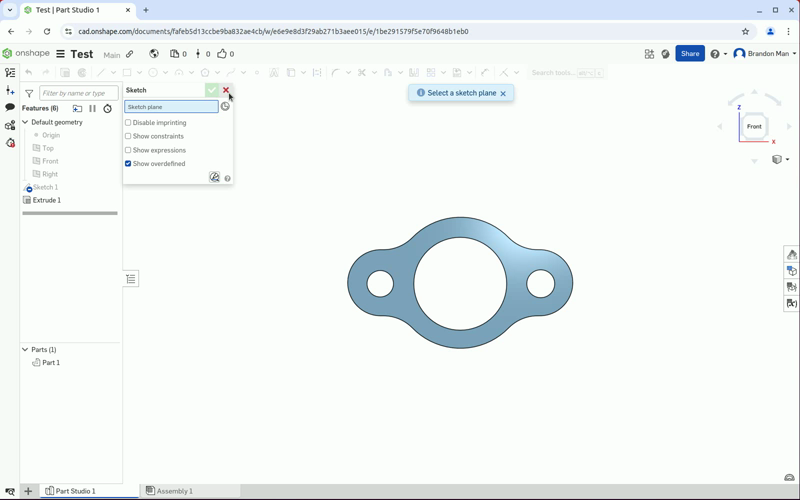
mouse_move(73, 163)
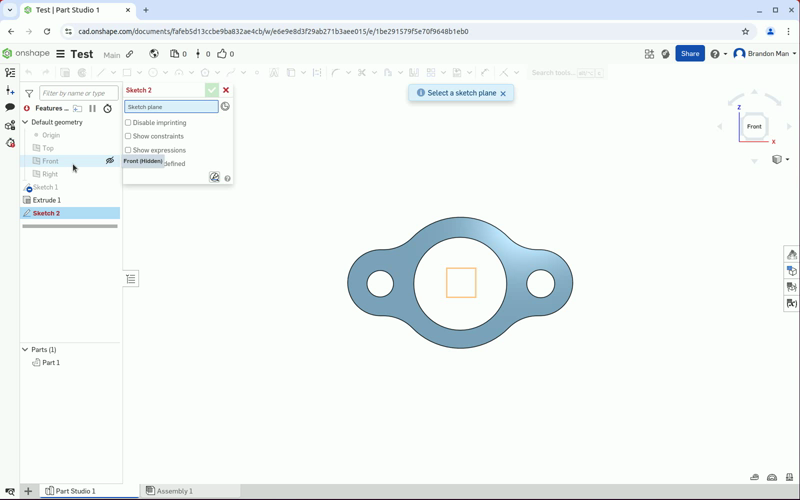
click(73, 163)
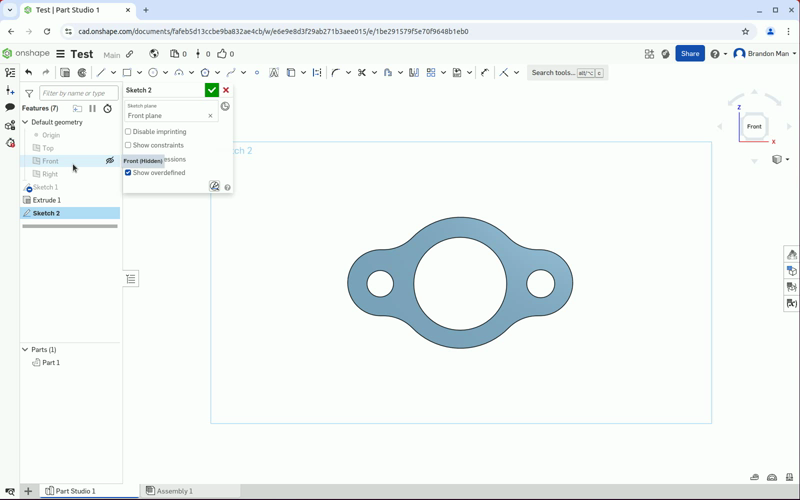
mouse_move(73, 352)
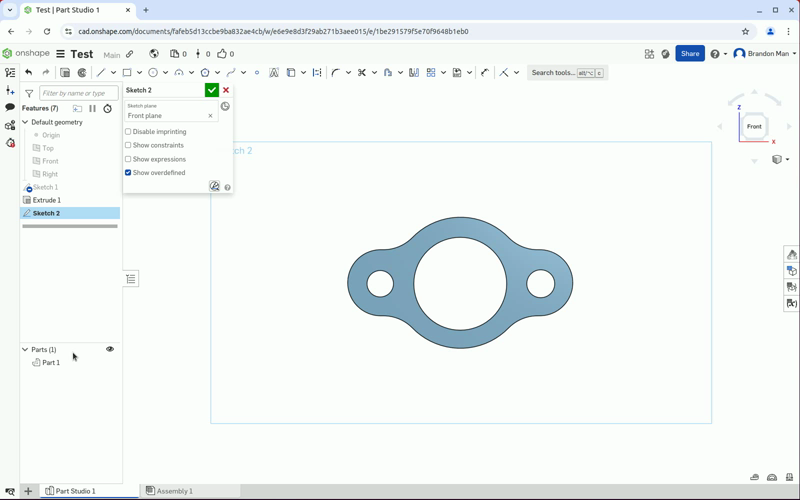
key(y)
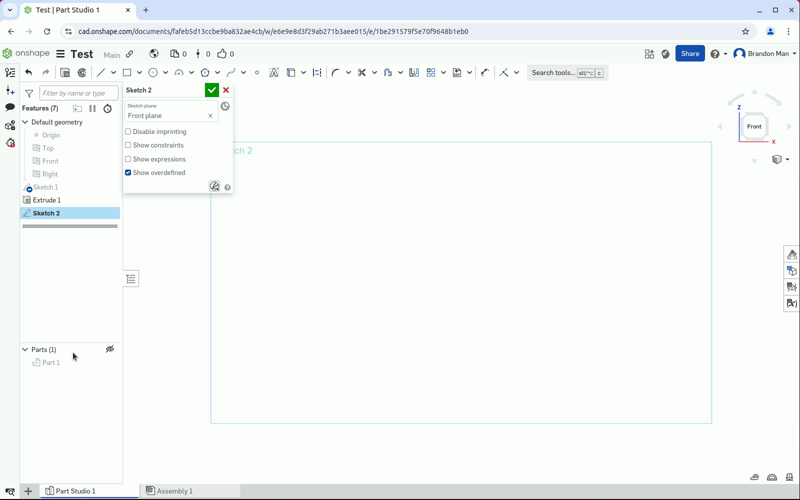
key(a)
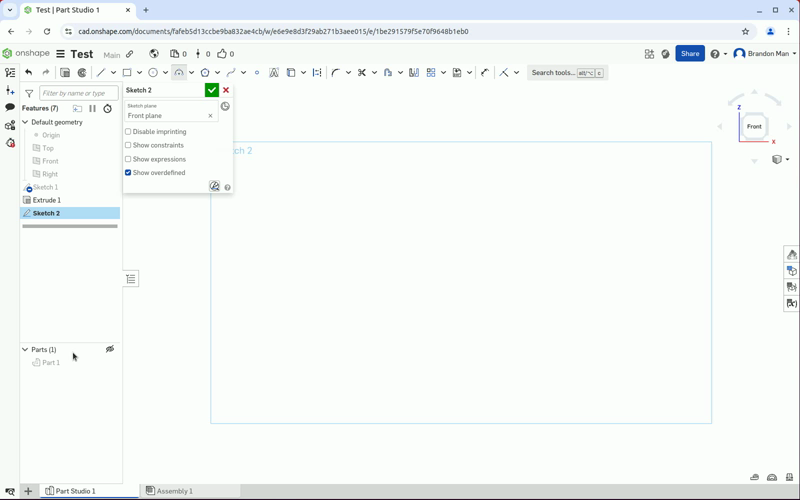
key_down(shift)
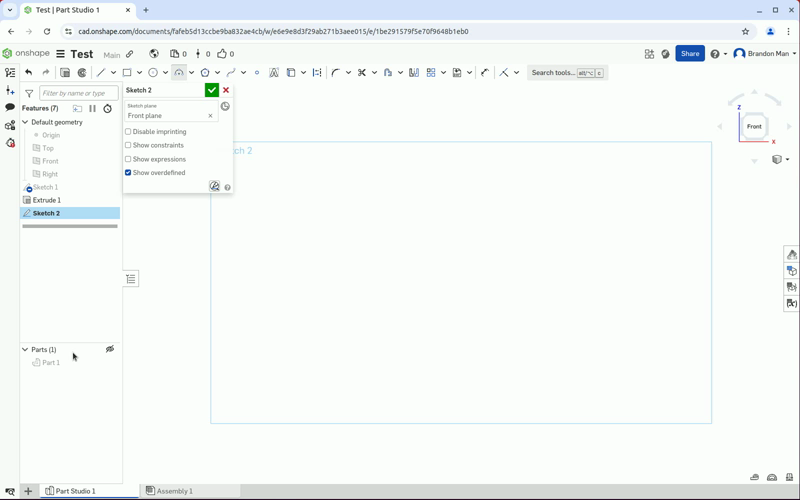
mouse_move(382, 315)
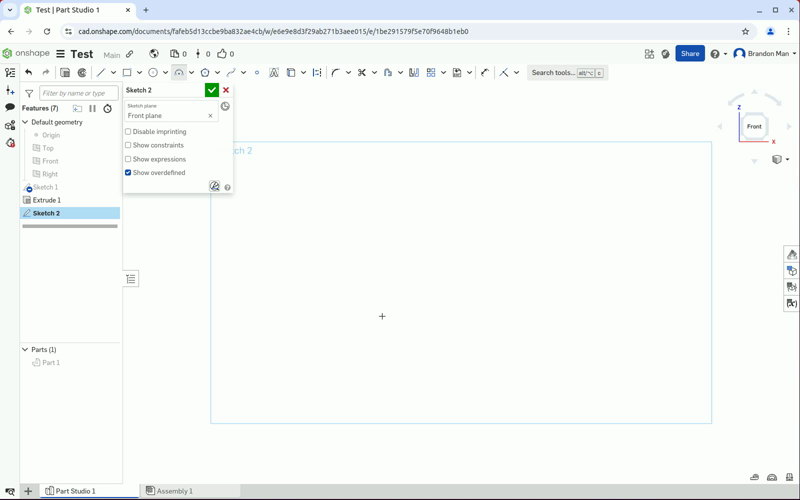
click(382, 315)
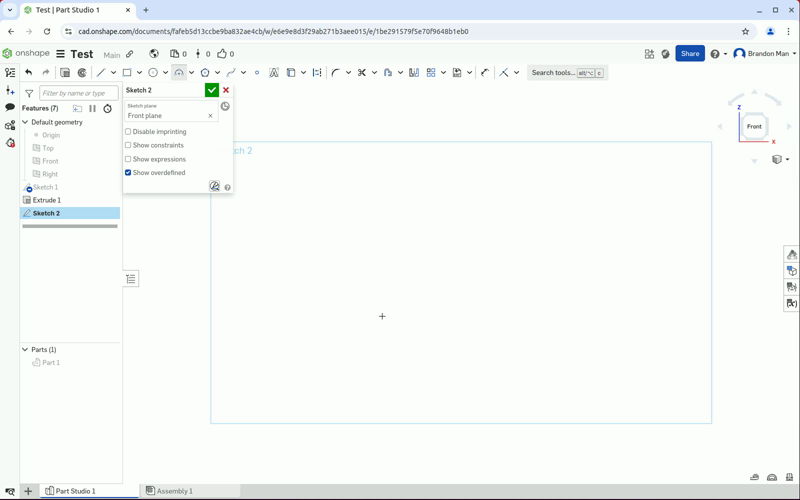
key_up(shift)
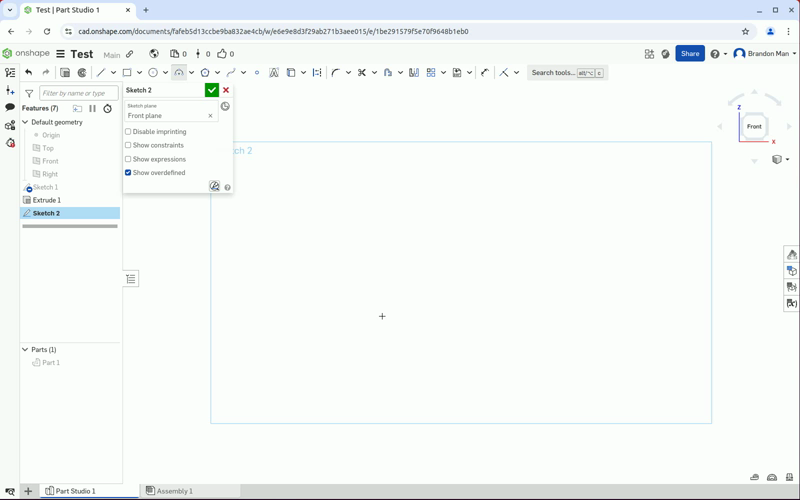
key_down(shift)
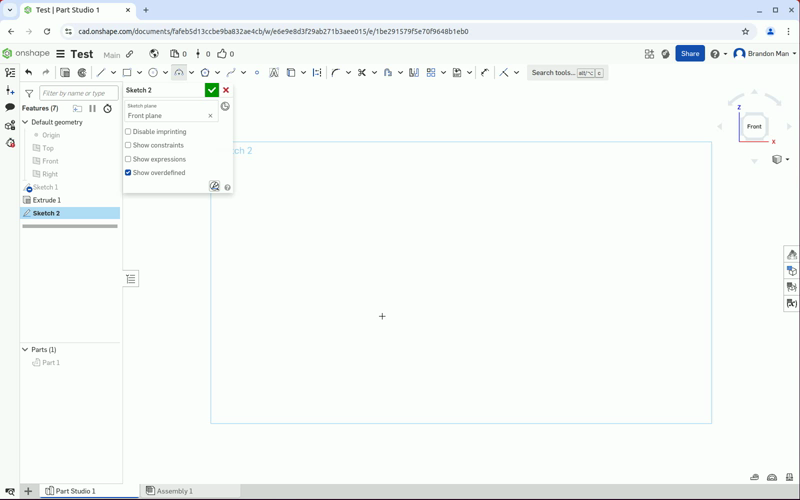
mouse_move(412, 327)
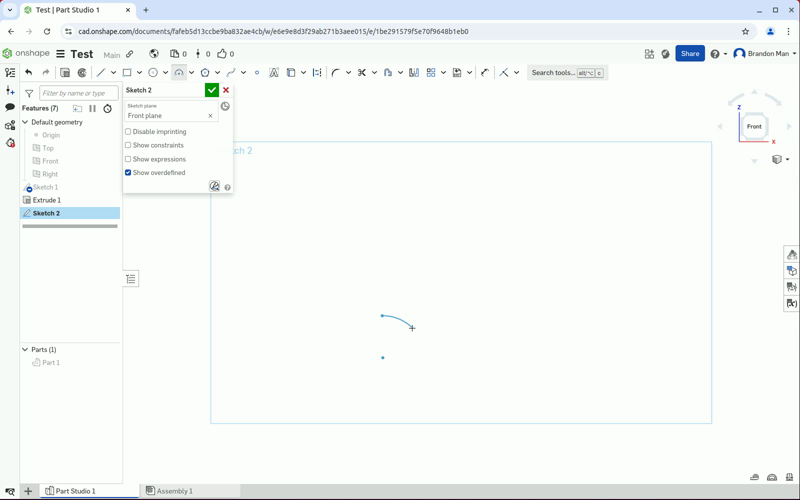
click(412, 327)
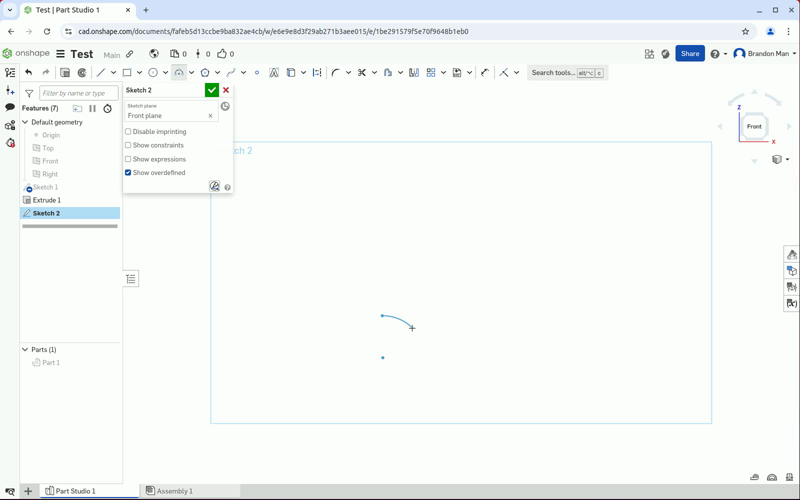
mouse_move(398, 318)
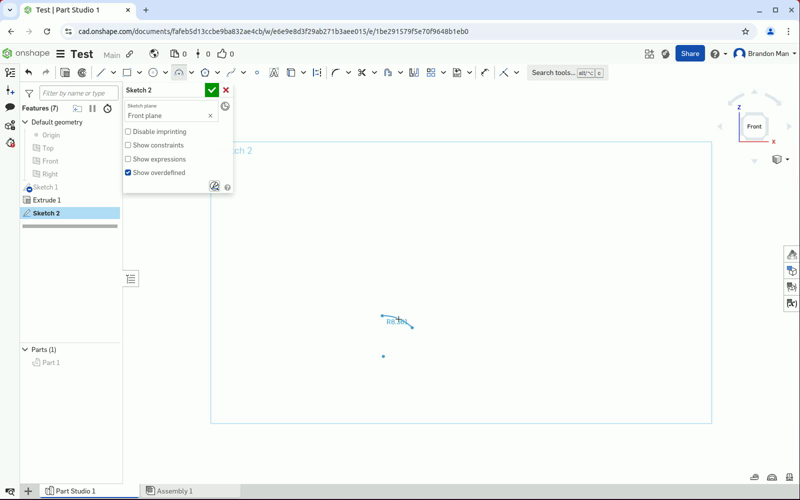
click(398, 318)
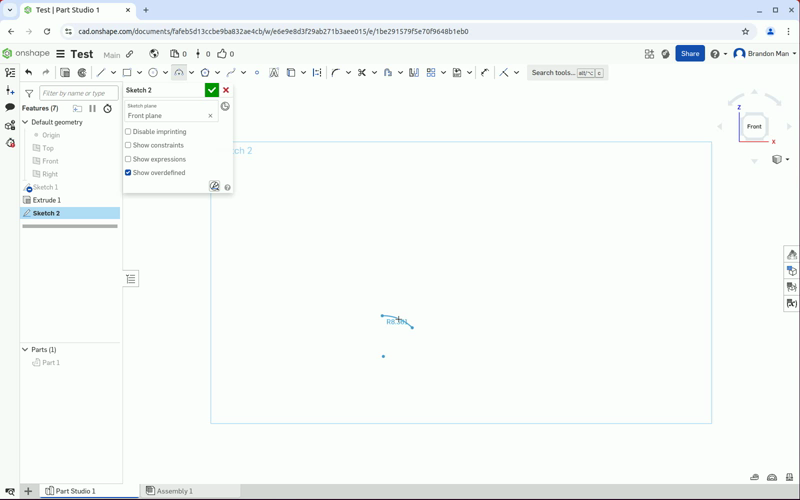
key_up(shift)
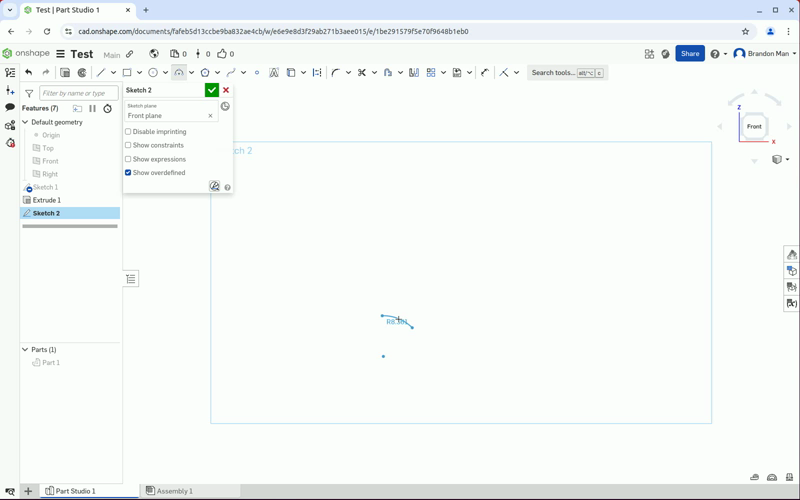
mouse_move(412, 327)
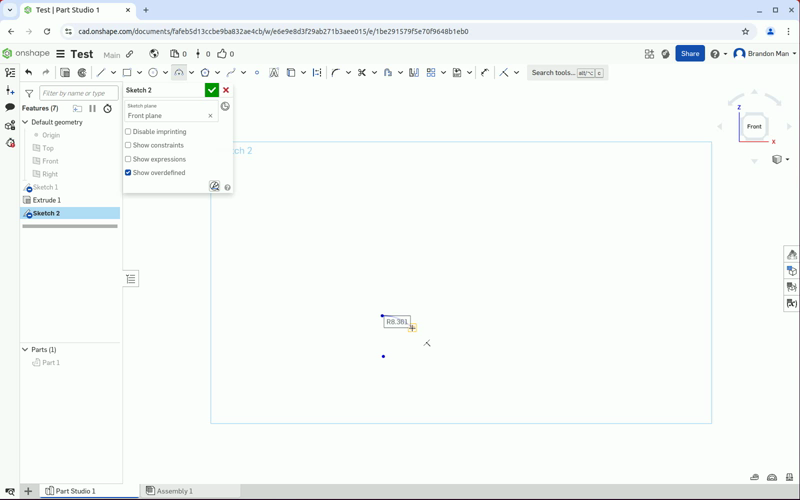
click(412, 327)
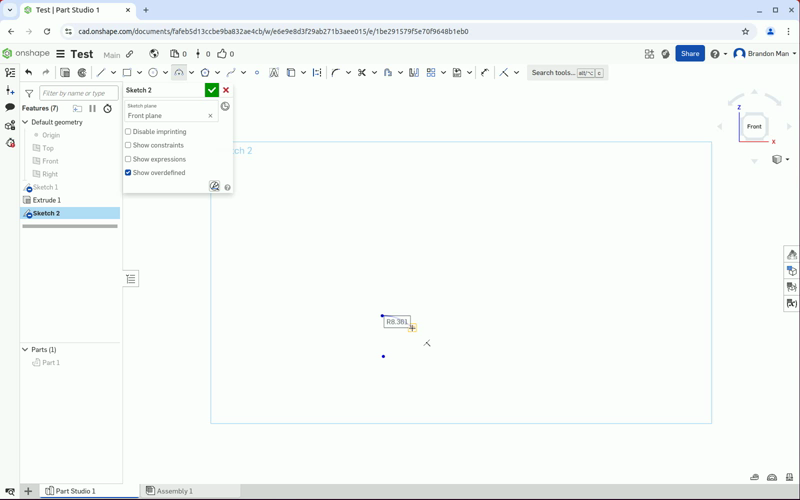
key_down(shift)
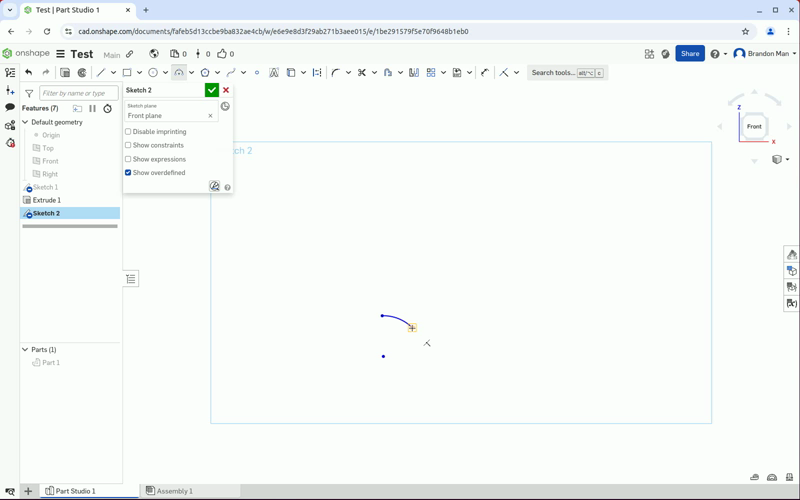
mouse_move(508, 327)
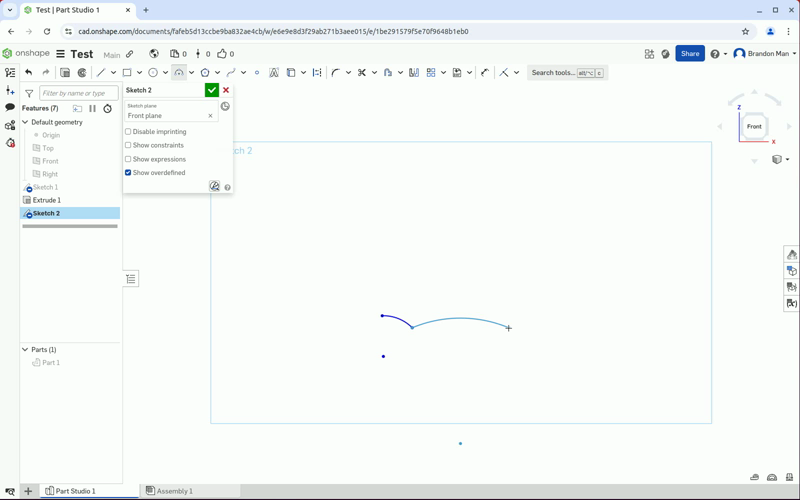
click(508, 327)
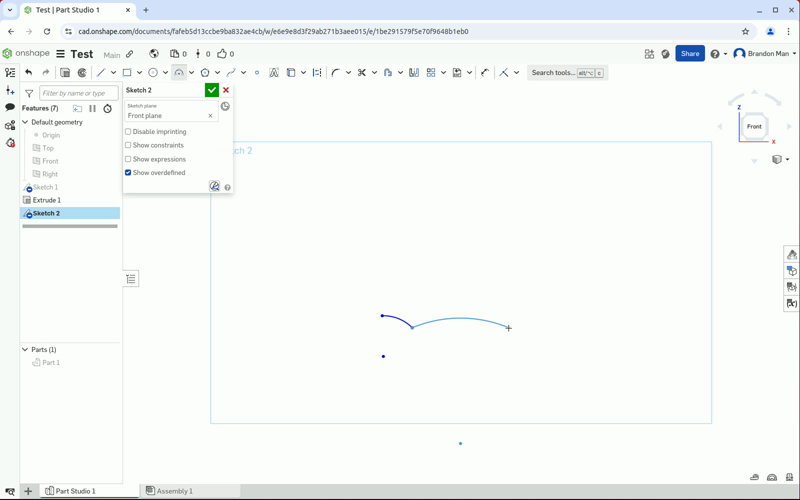
mouse_move(460, 348)
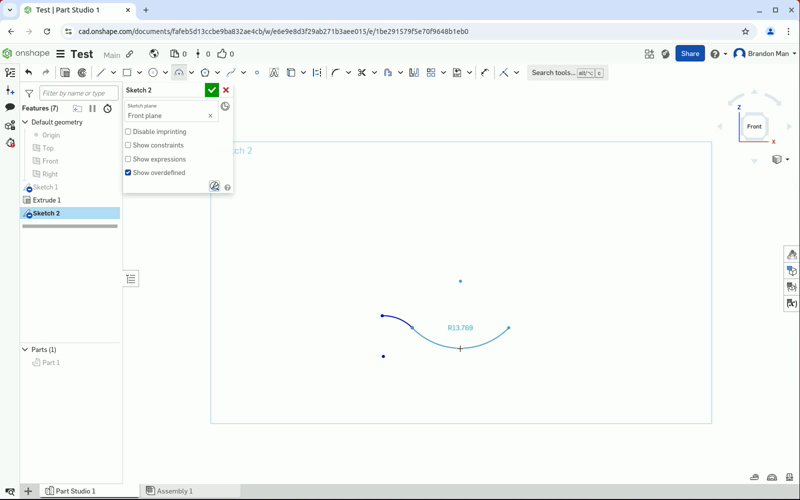
click(460, 348)
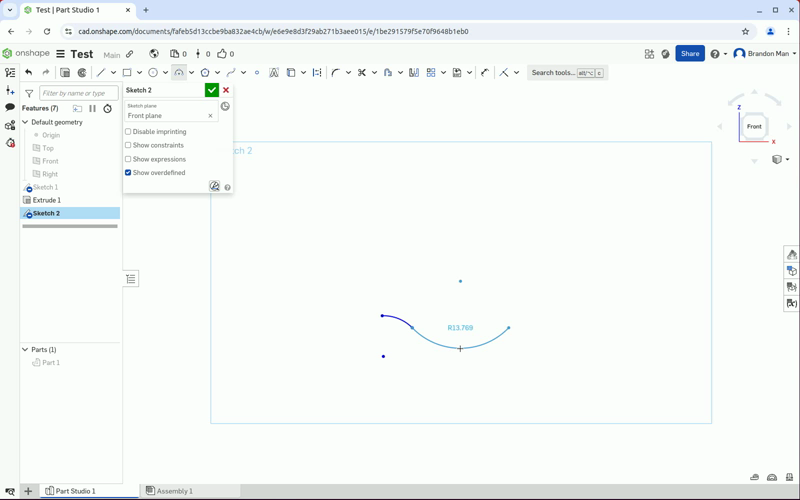
key_up(shift)
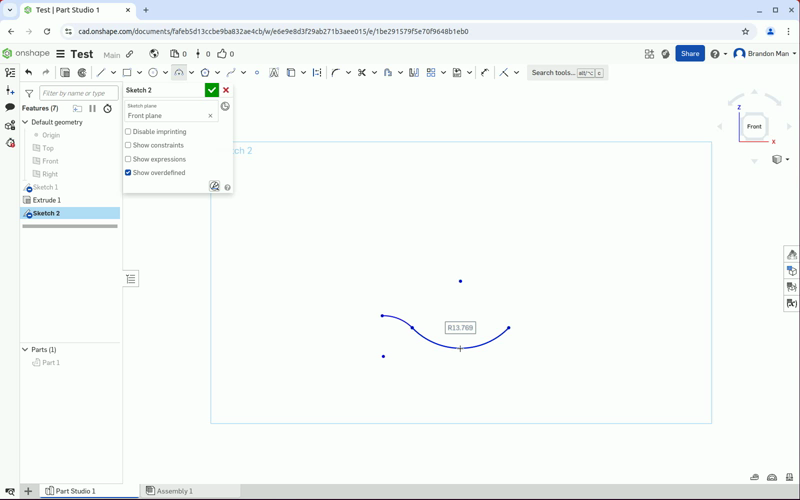
mouse_move(508, 327)
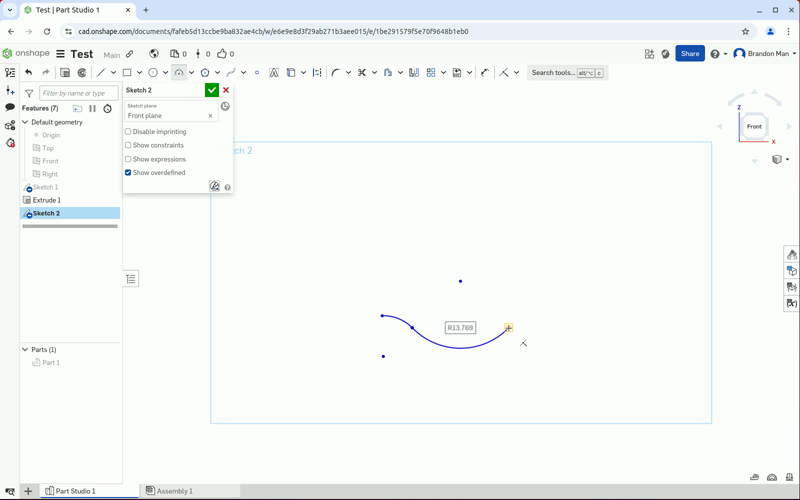
click(508, 327)
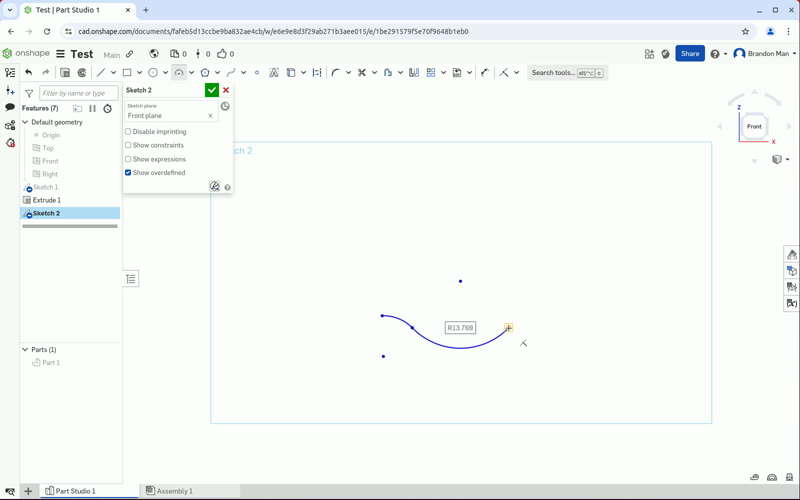
key_down(shift)
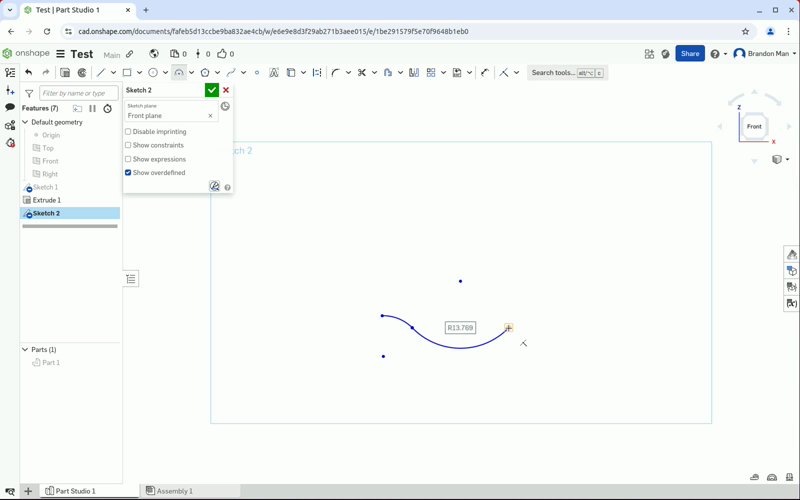
mouse_move(538, 315)
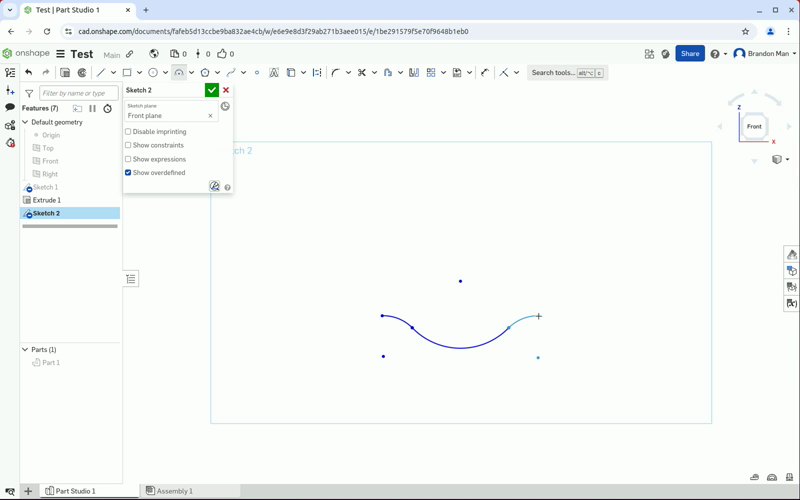
click(538, 315)
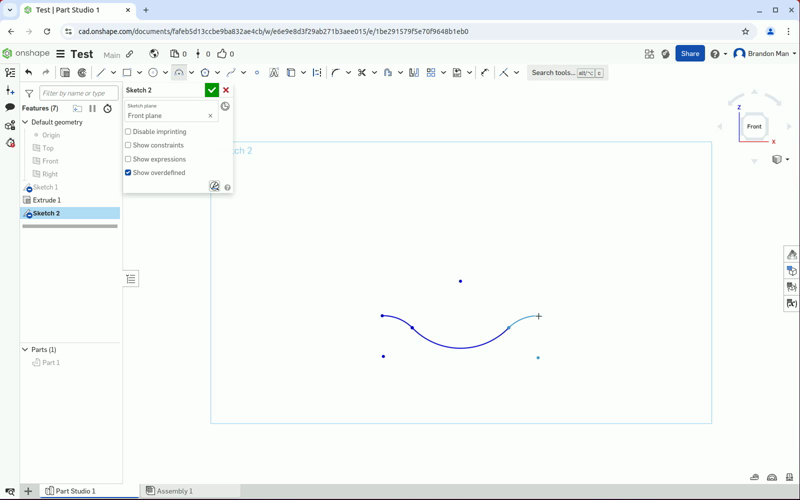
mouse_move(522, 318)
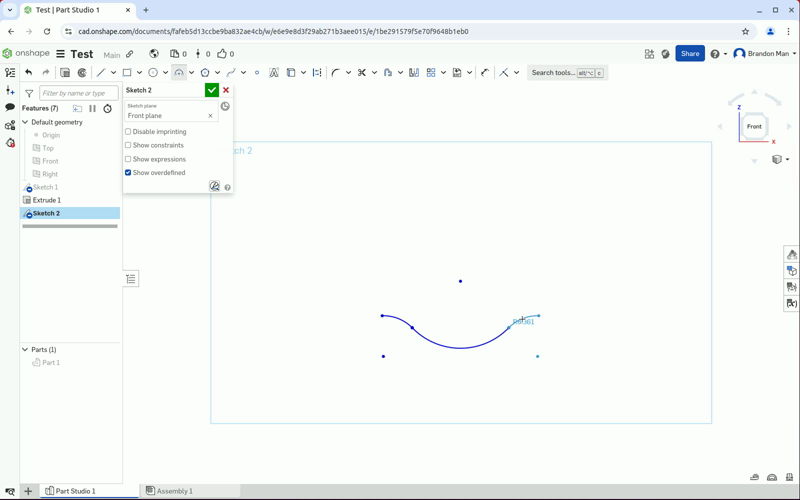
click(522, 318)
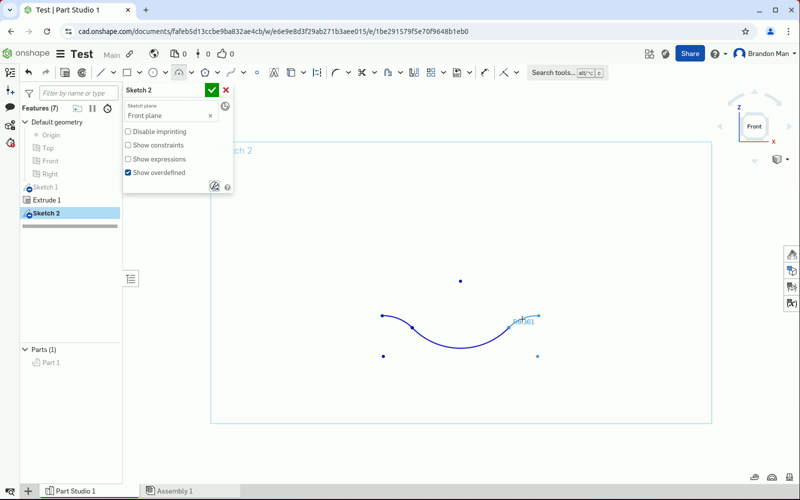
key_up(shift)
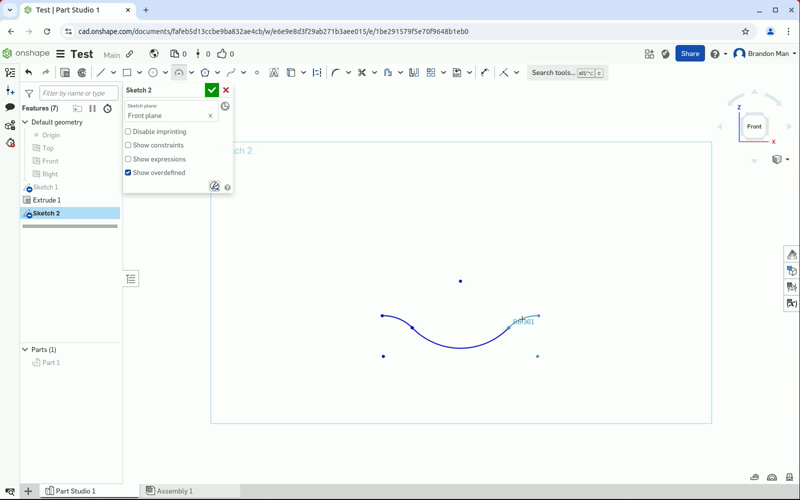
mouse_move(538, 315)
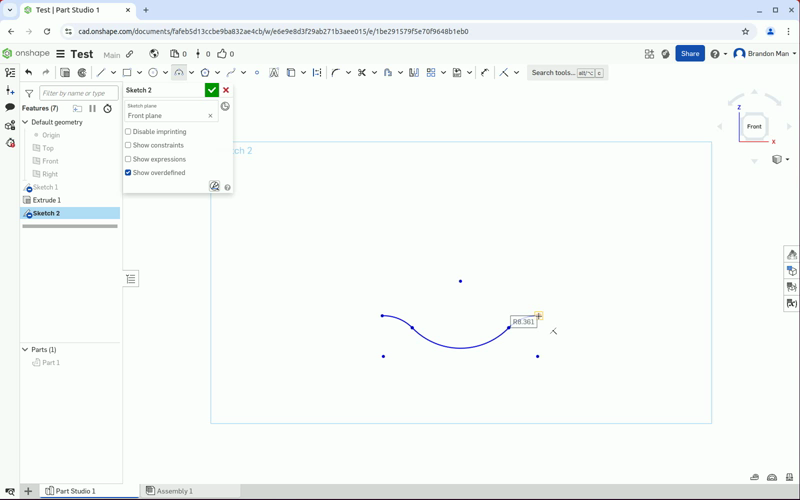
click(538, 315)
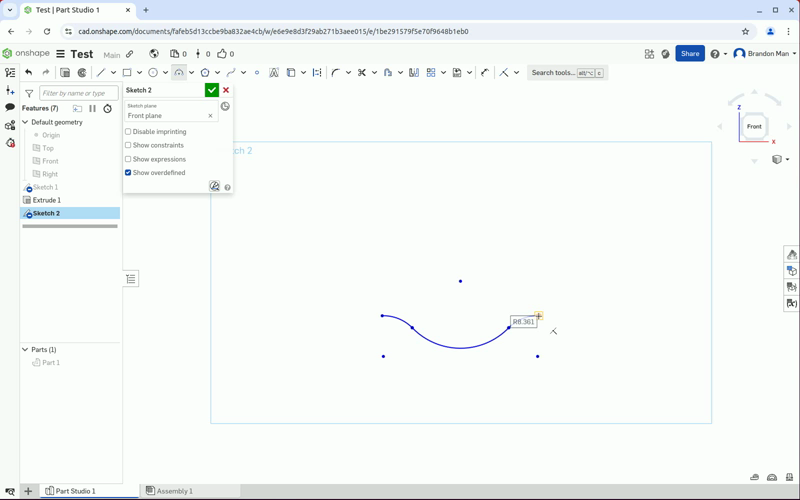
key_down(shift)
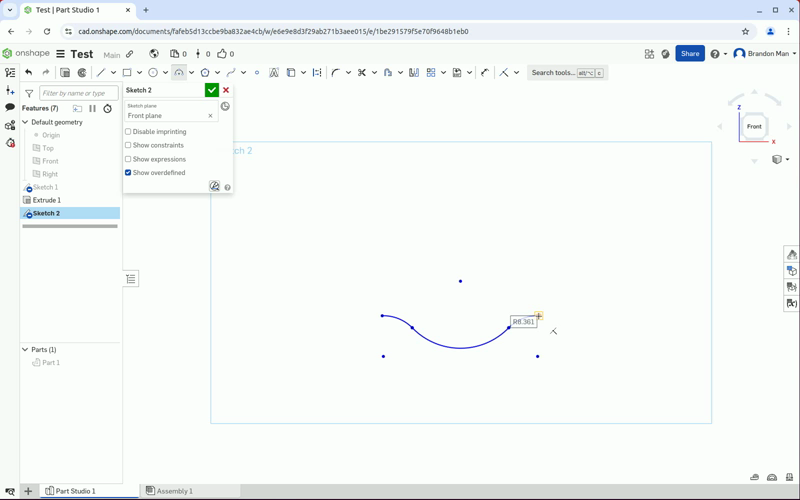
mouse_move(538, 249)
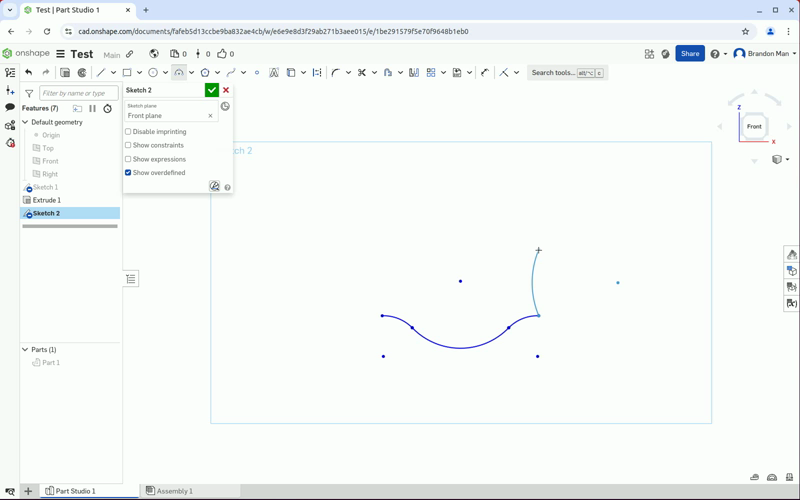
click(538, 249)
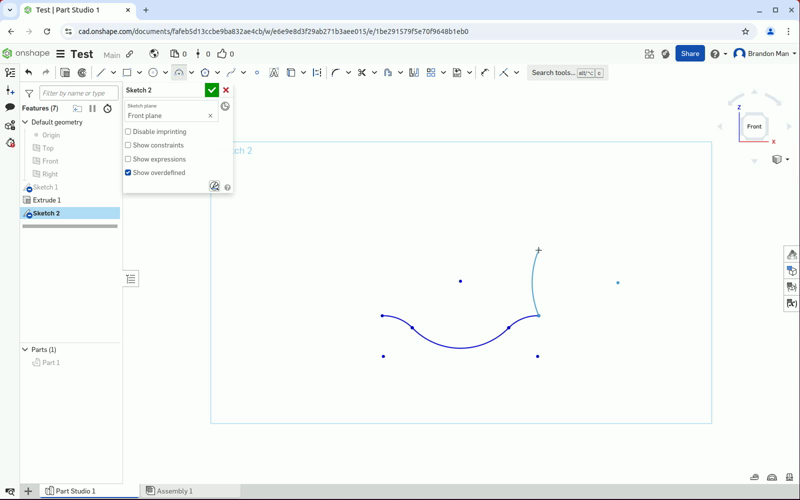
mouse_move(572, 282)
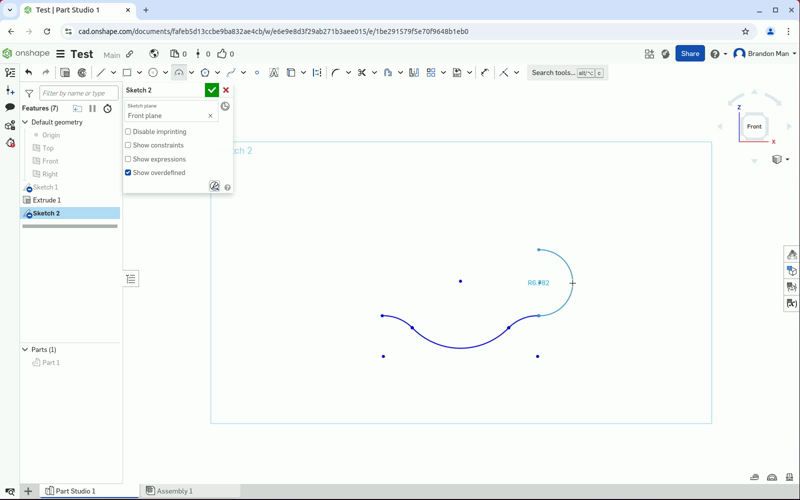
click(572, 282)
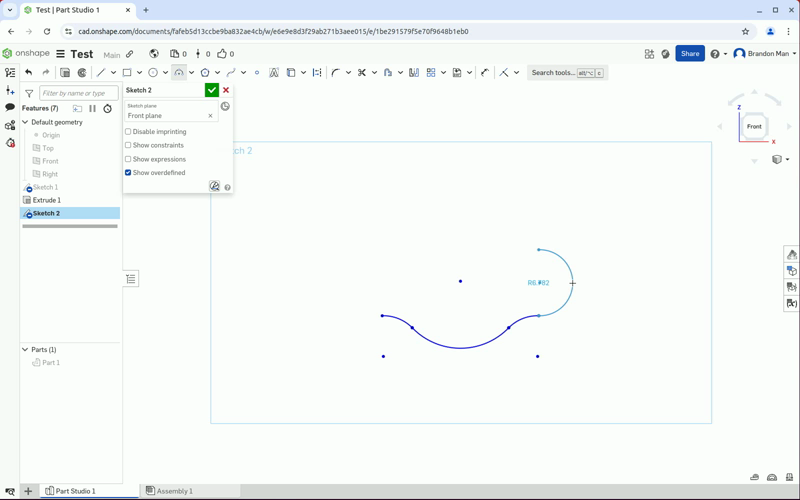
key_up(shift)
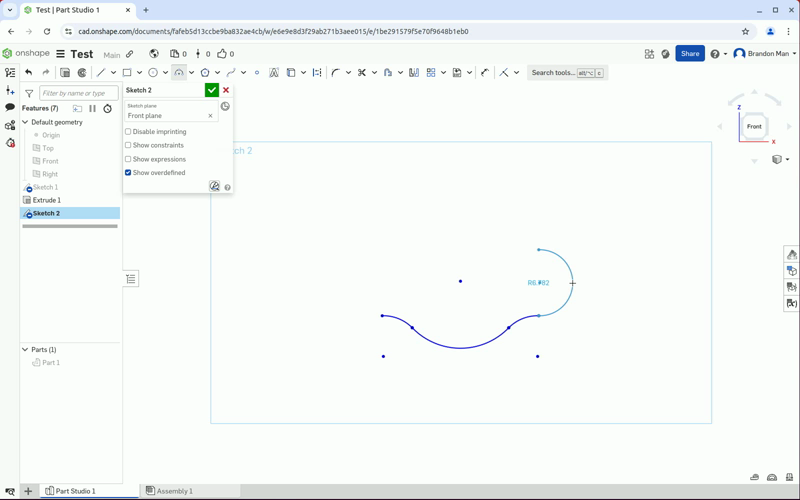
mouse_move(538, 249)
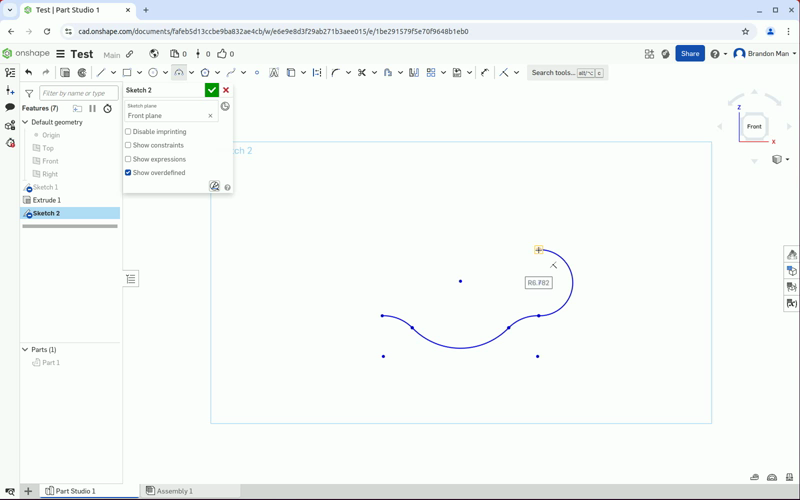
click(538, 249)
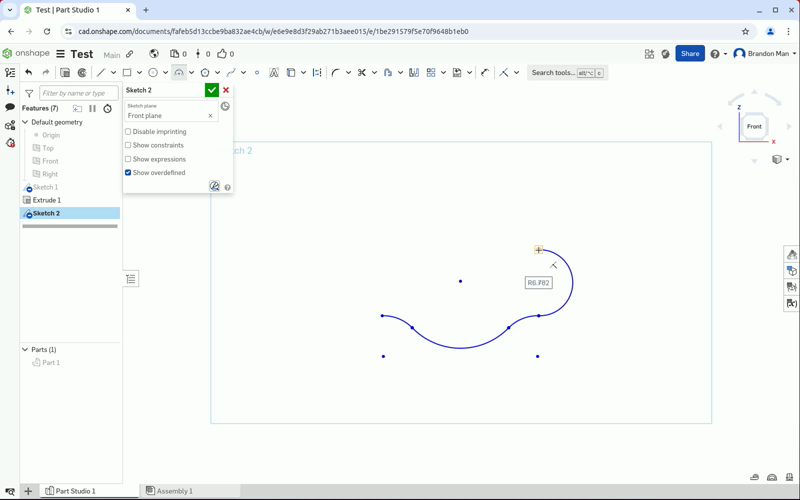
key_down(shift)
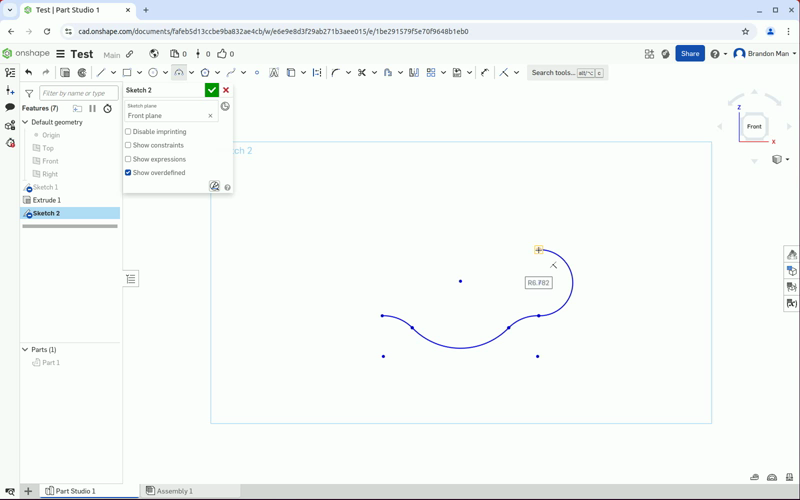
mouse_move(508, 237)
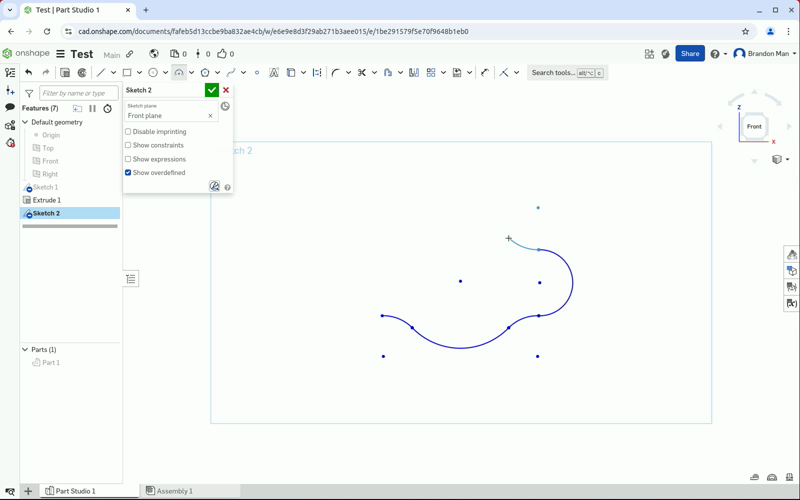
click(508, 237)
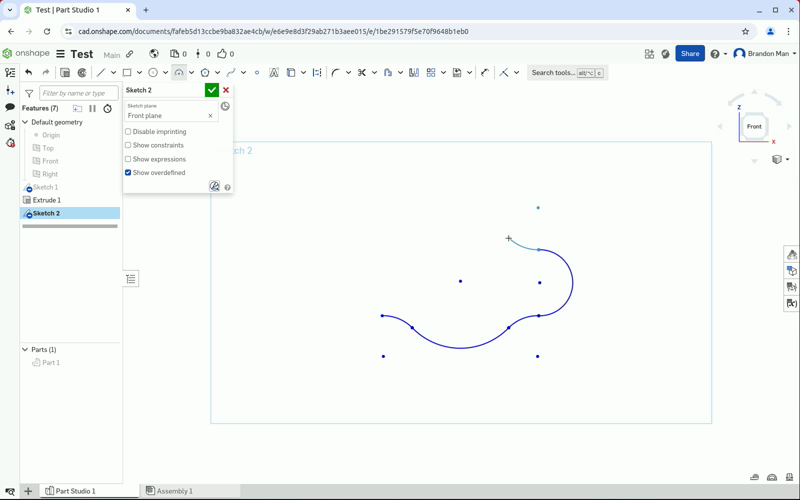
mouse_move(522, 246)
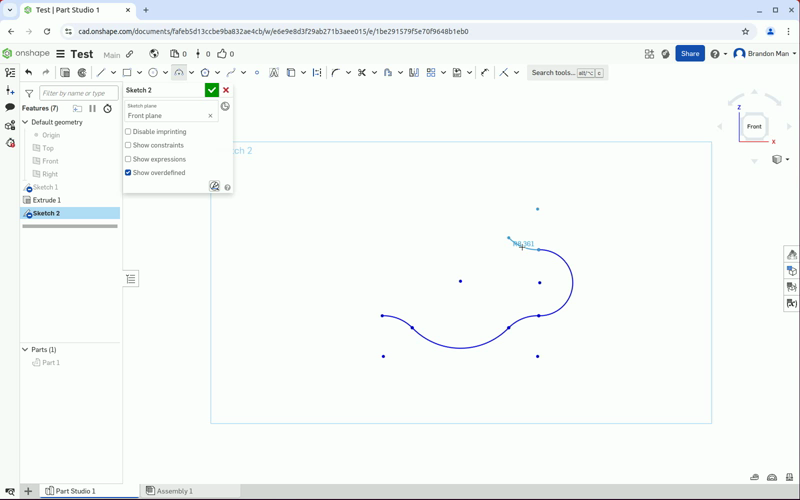
click(522, 246)
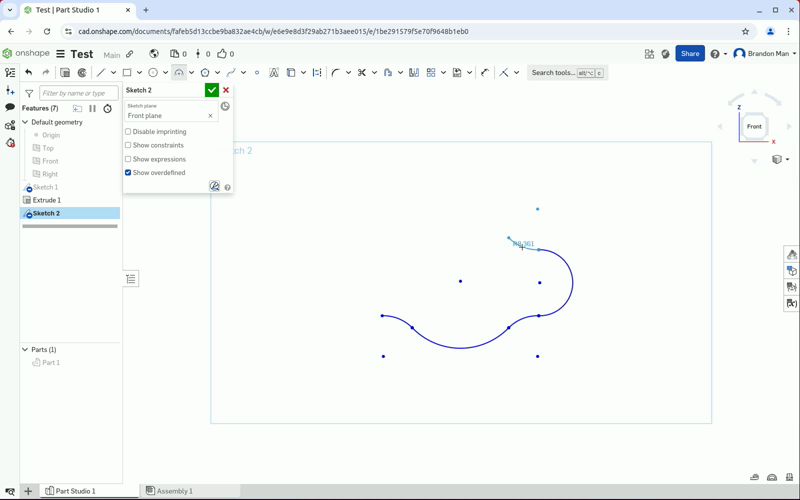
key_up(shift)
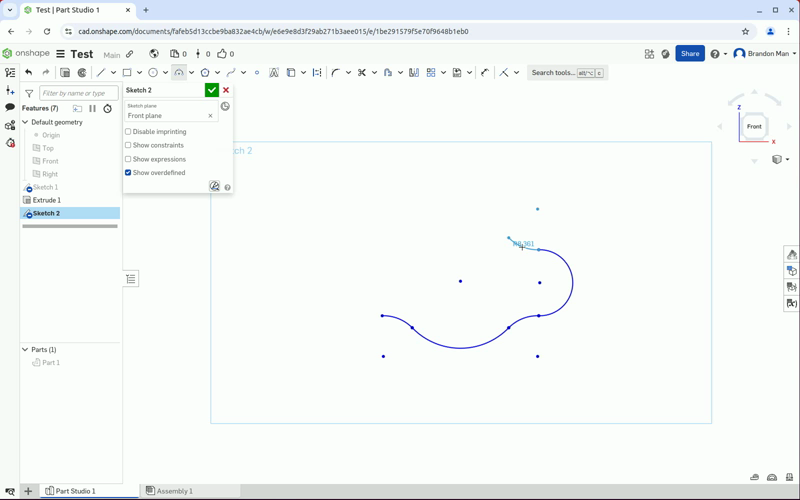
mouse_move(508, 237)
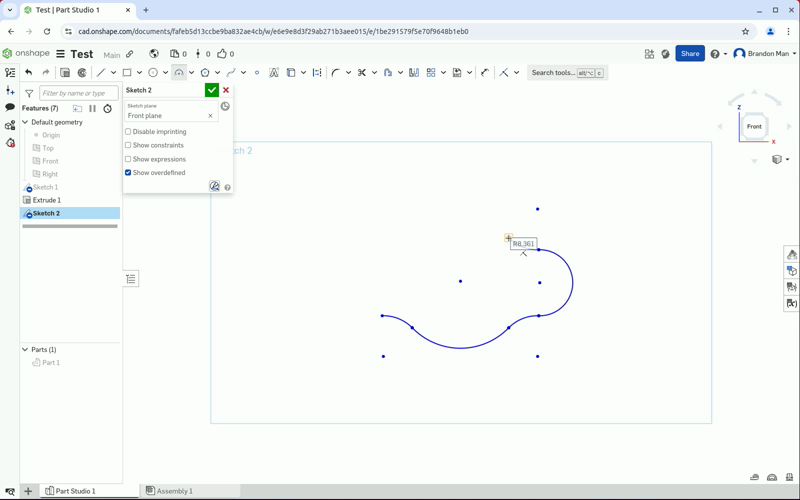
click(508, 237)
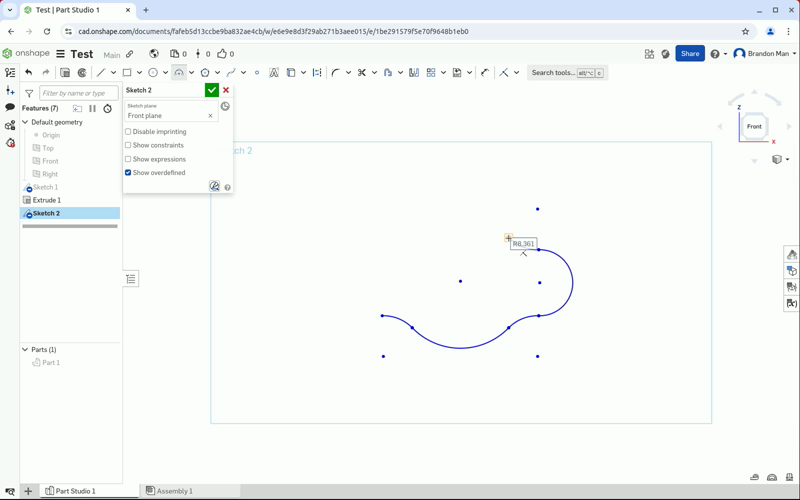
key_down(shift)
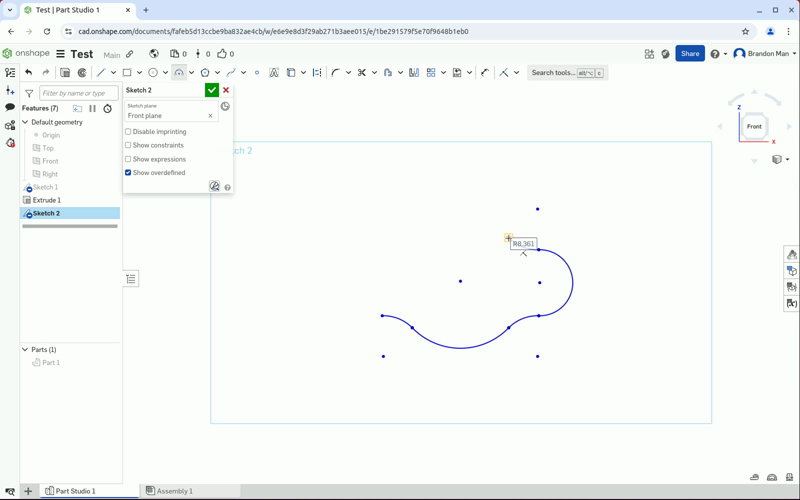
mouse_move(412, 237)
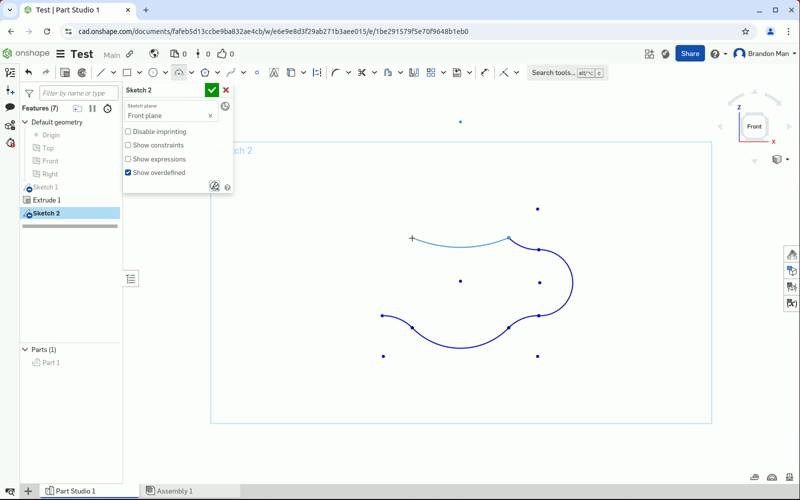
click(412, 237)
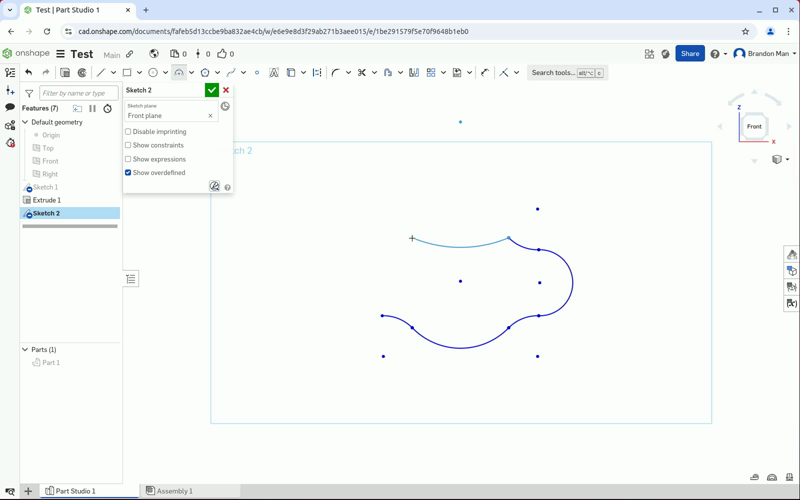
mouse_move(460, 217)
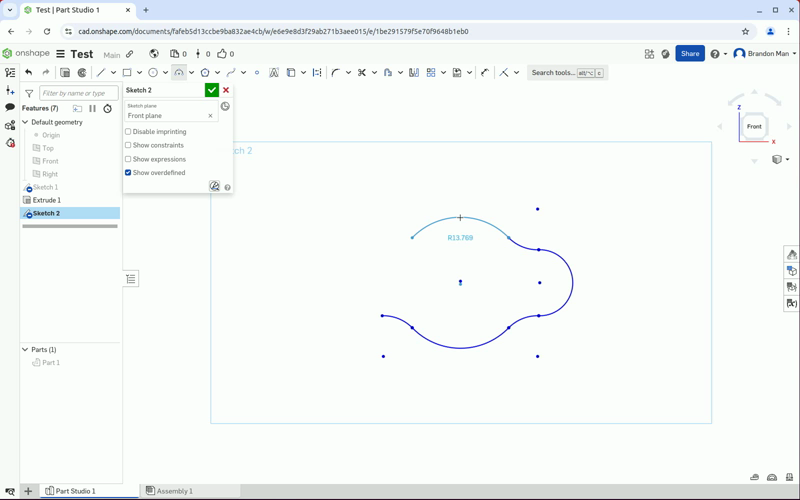
click(460, 217)
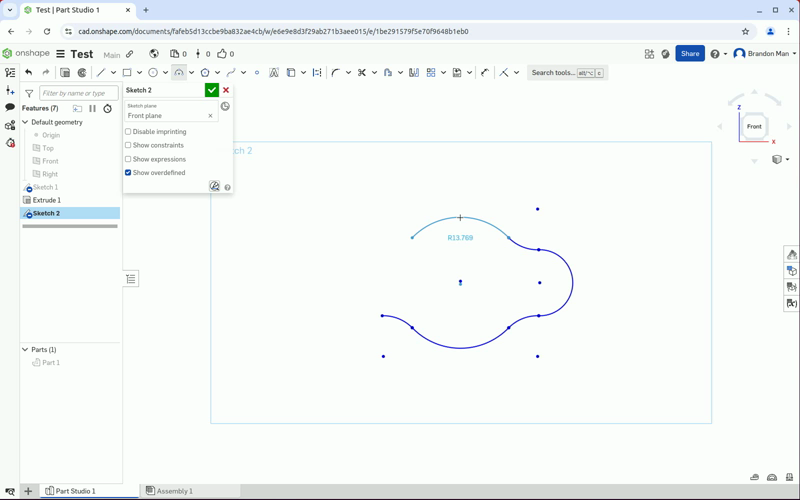
key_up(shift)
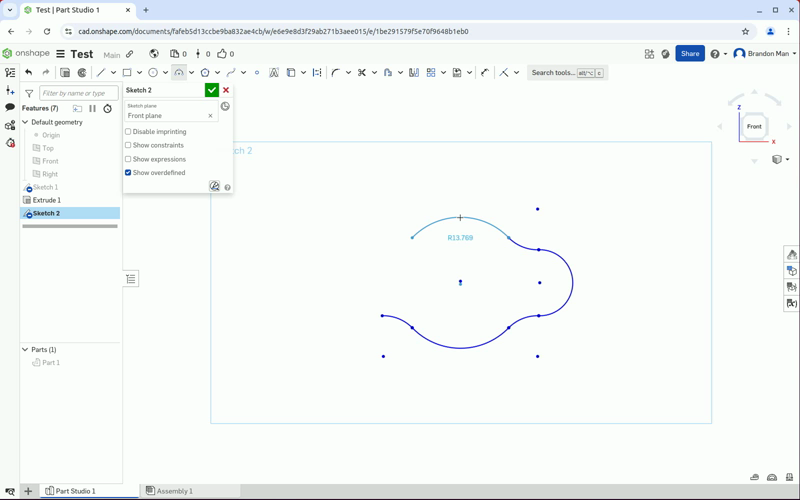
mouse_move(412, 237)
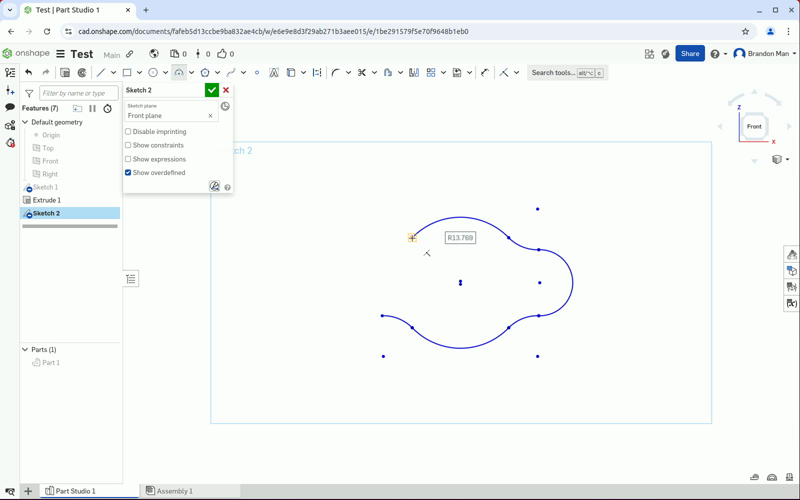
click(412, 237)
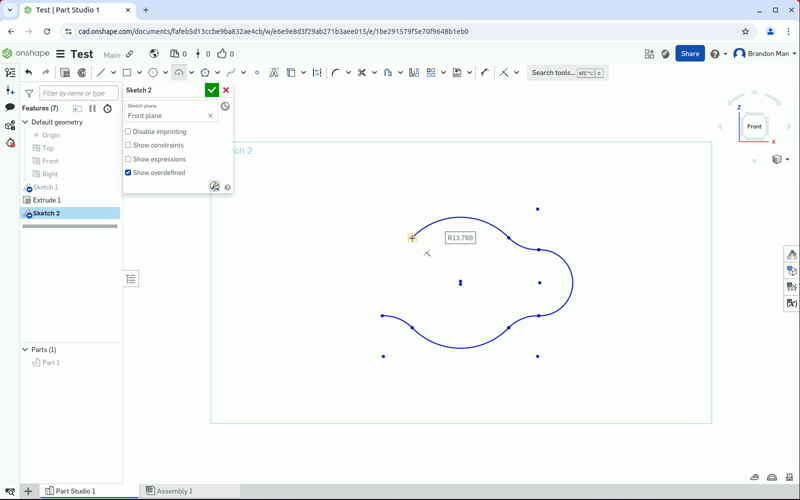
key_down(shift)
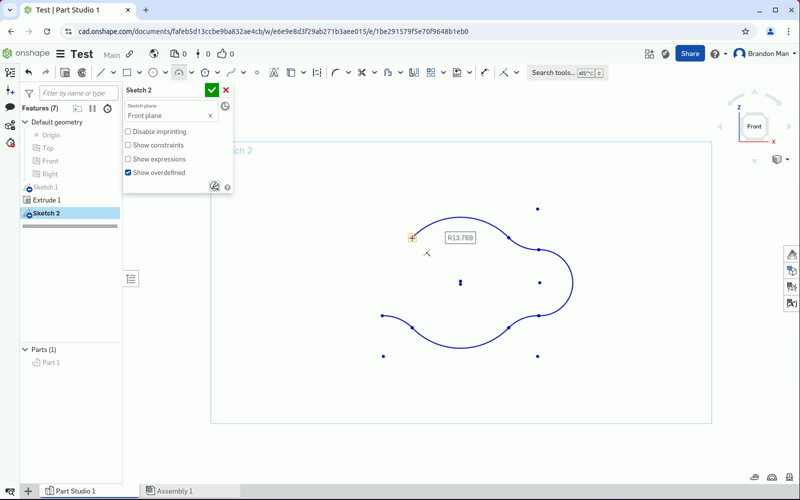
mouse_move(382, 249)
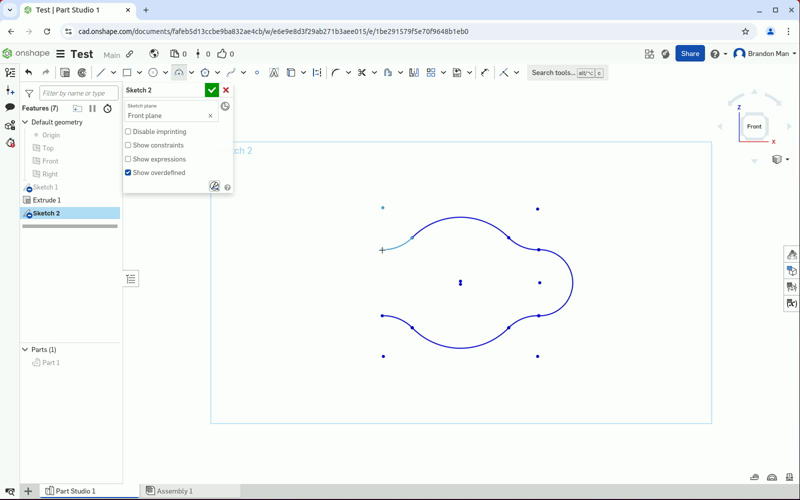
click(382, 249)
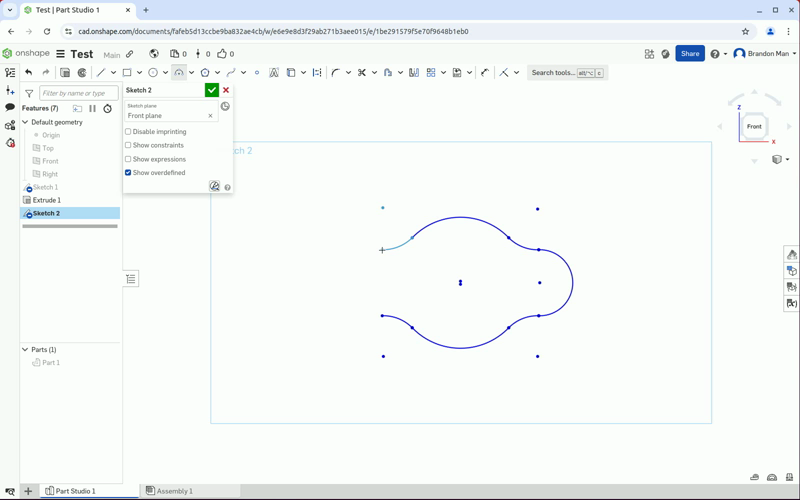
mouse_move(398, 246)
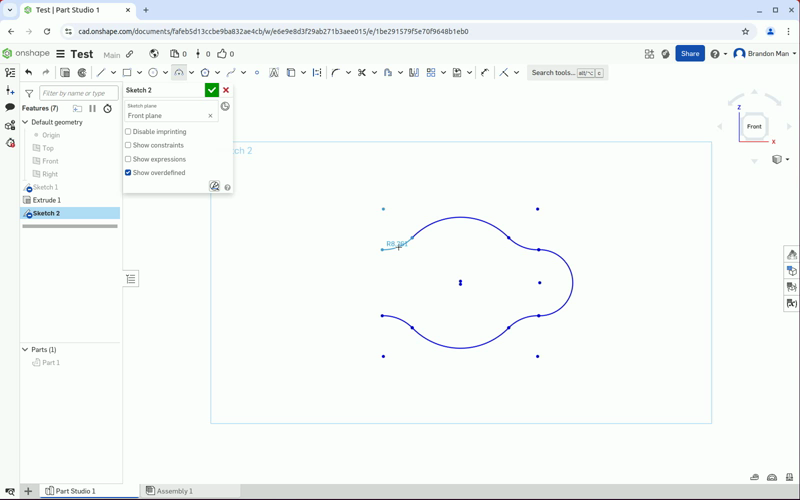
click(398, 246)
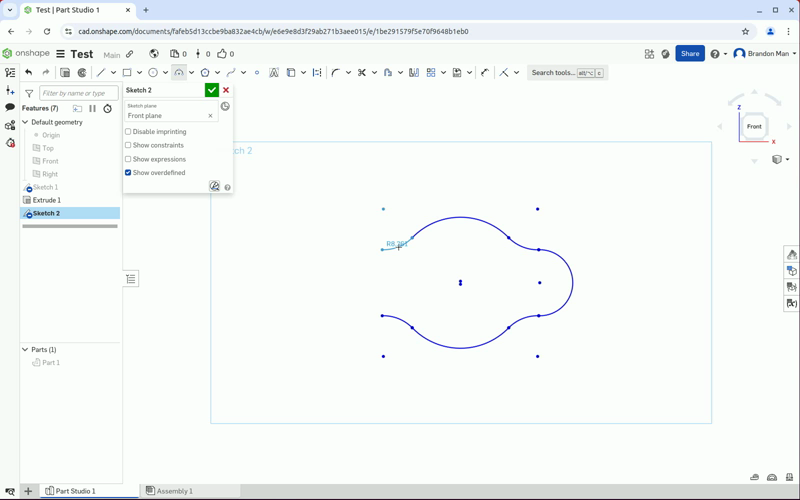
key_up(shift)
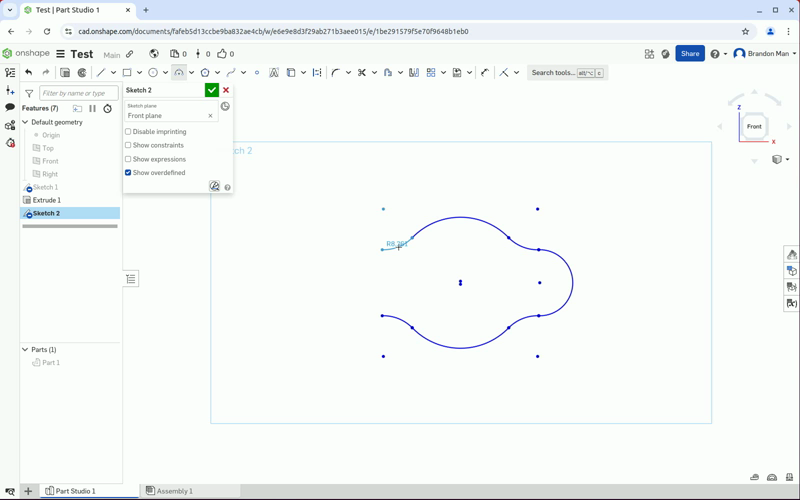
mouse_move(382, 249)
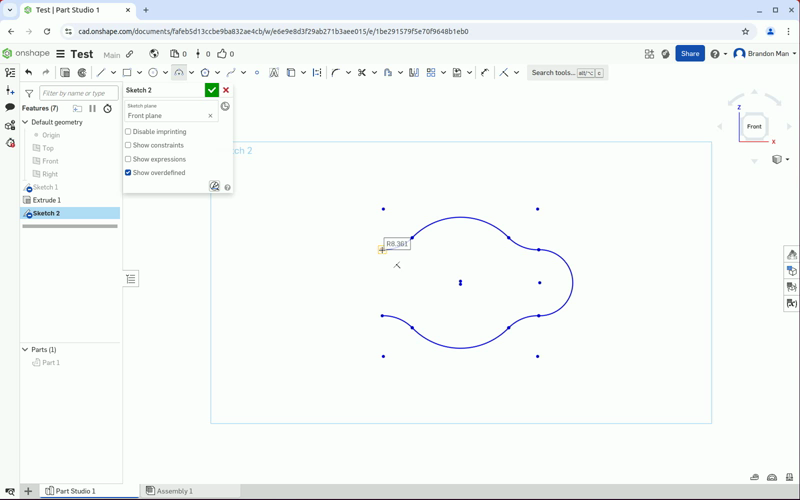
click(382, 249)
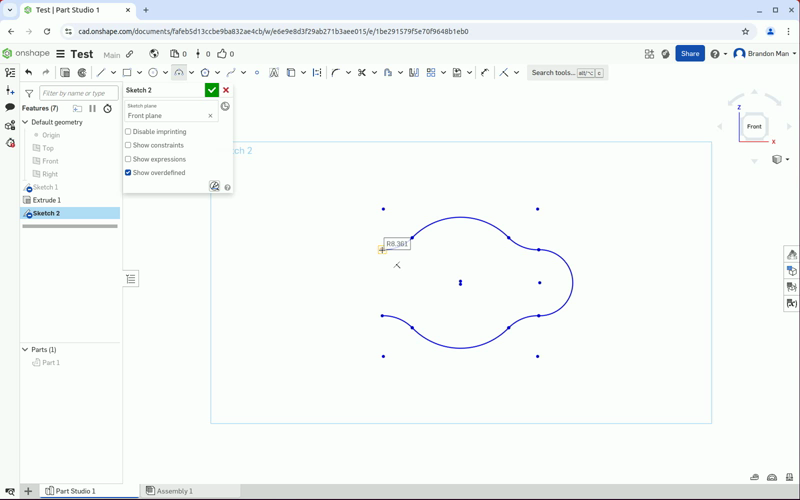
mouse_move(382, 315)
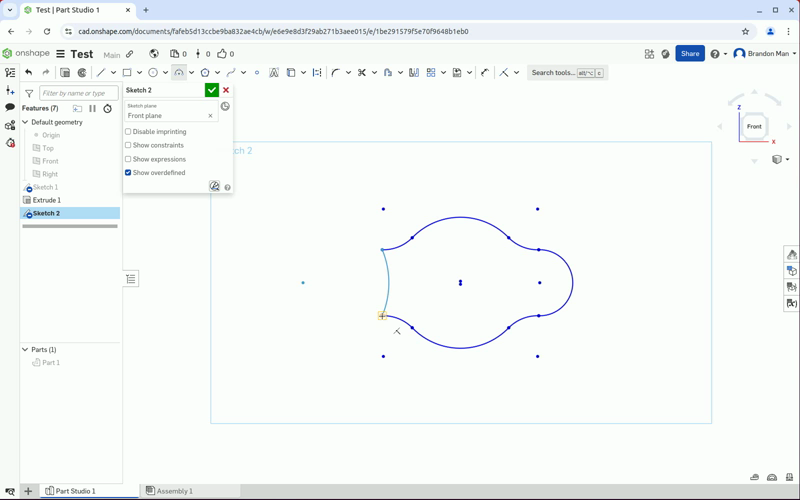
click(382, 315)
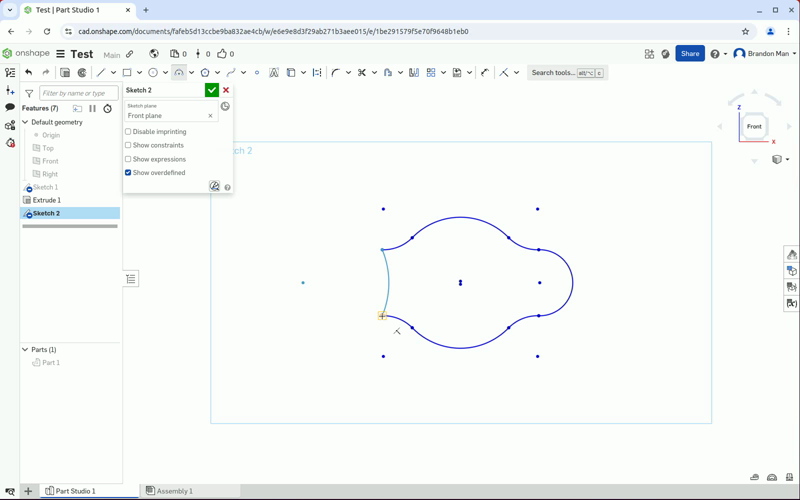
key_down(shift)
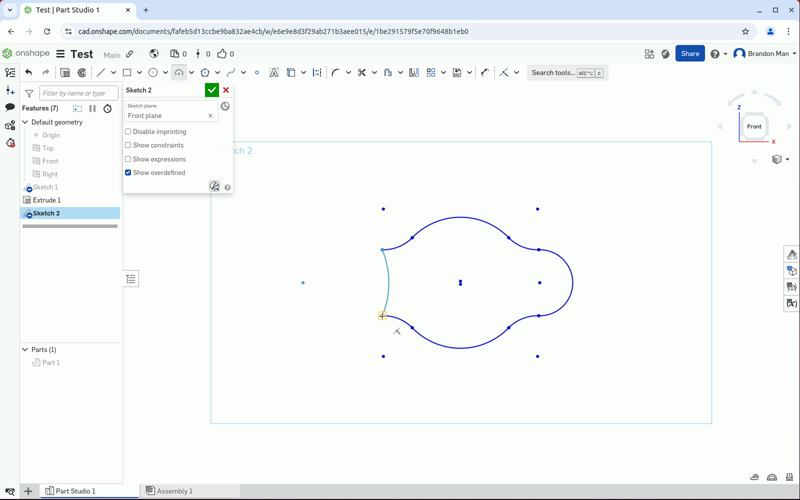
mouse_move(347, 282)
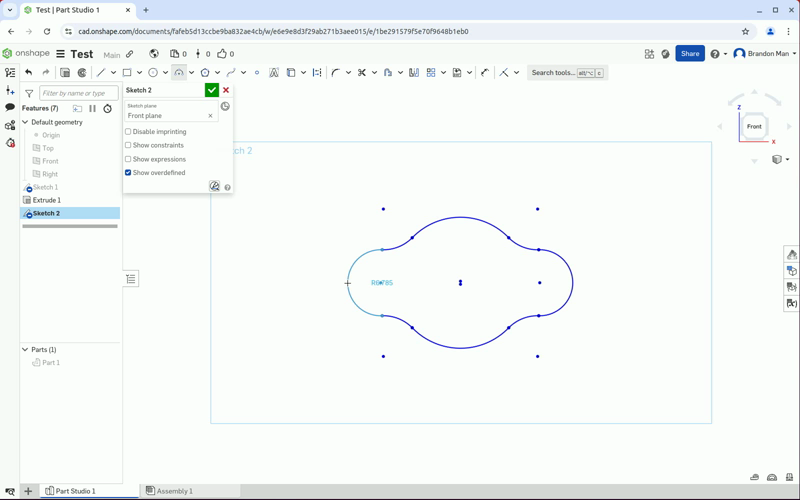
click(347, 282)
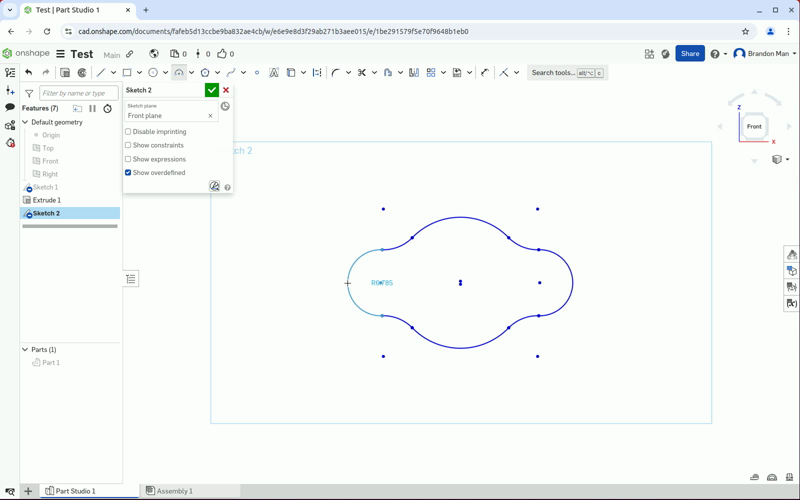
key_up(shift)
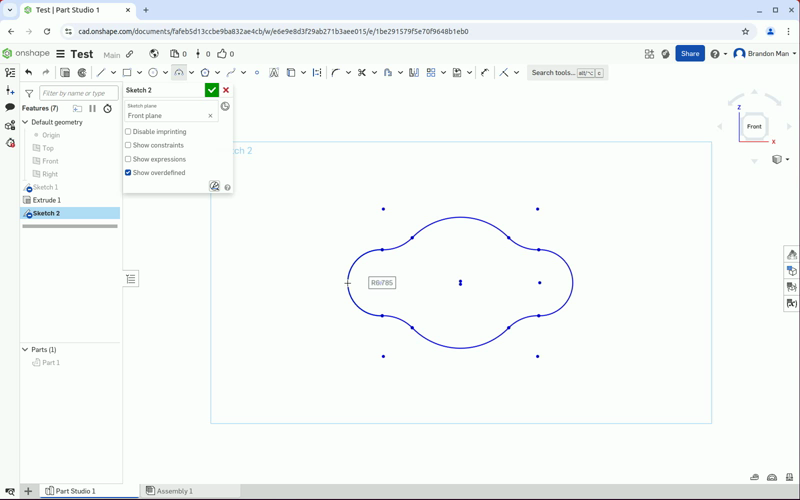
key(esc)
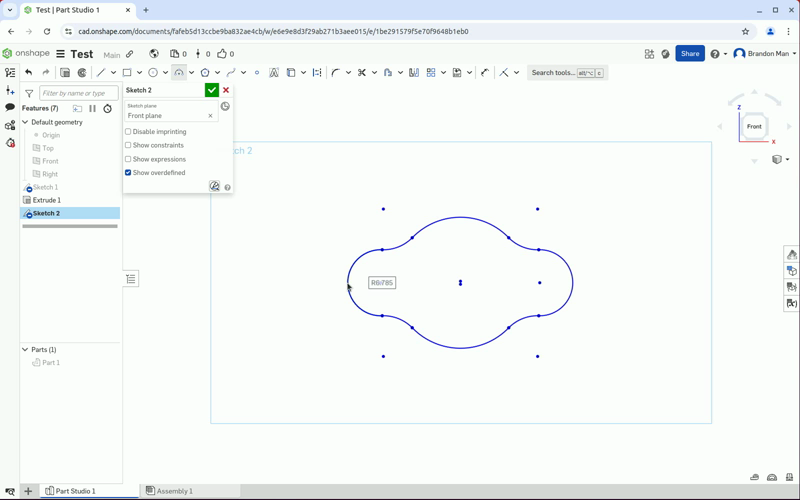
key(c)
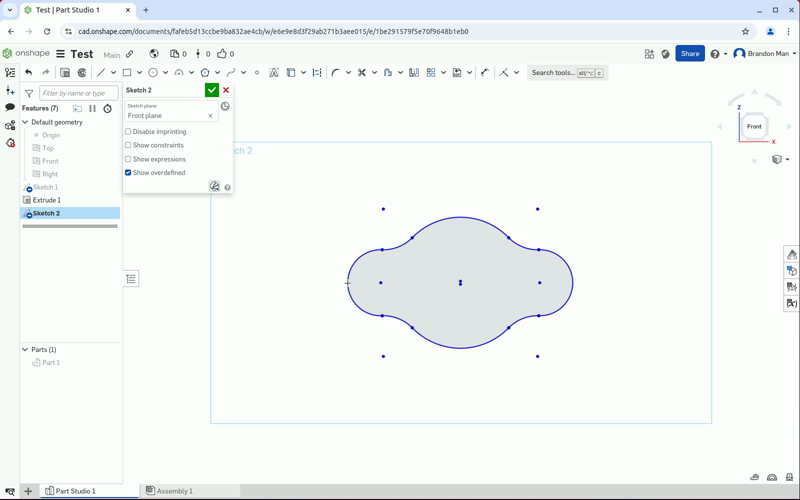
key_down(shift)
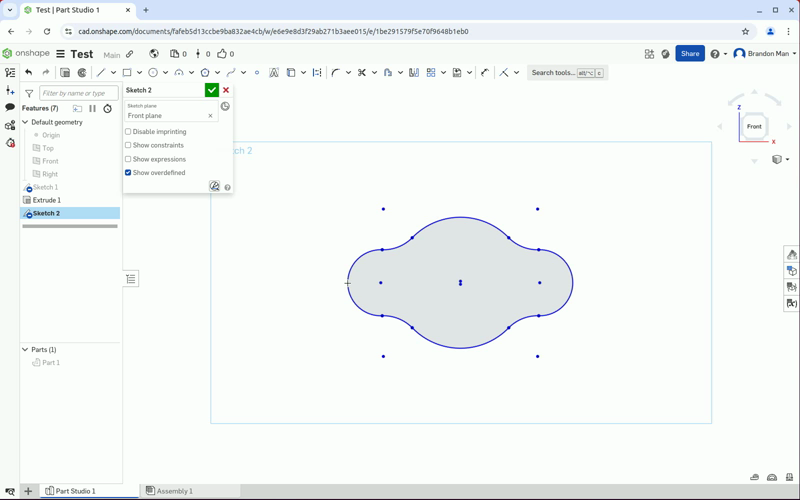
mouse_move(380, 283)
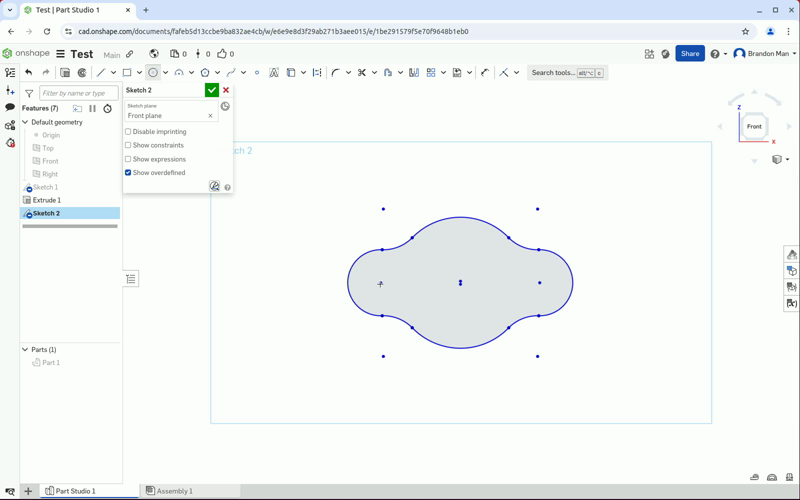
scroll(6)
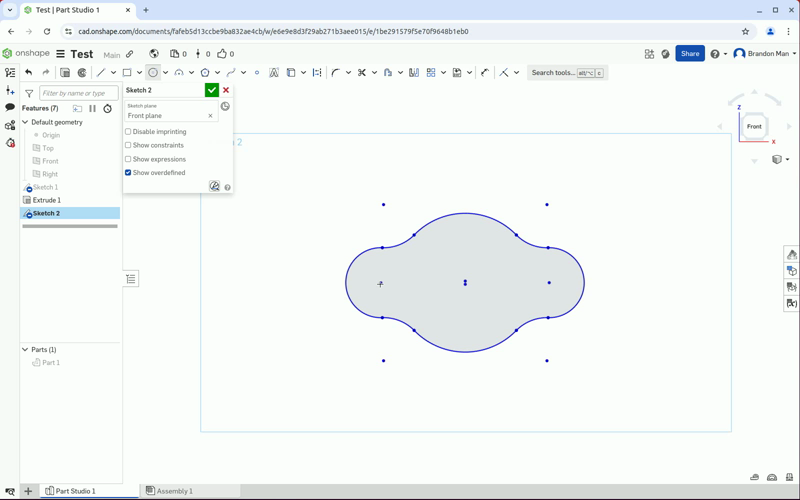
scroll(6)
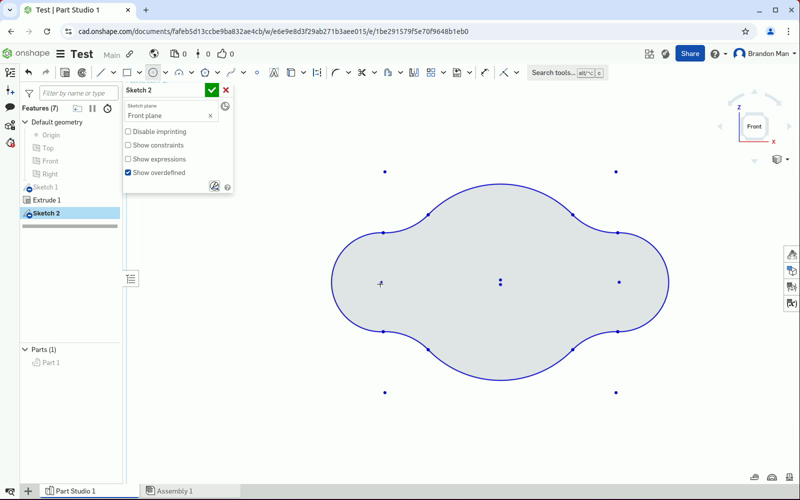
scroll(6)
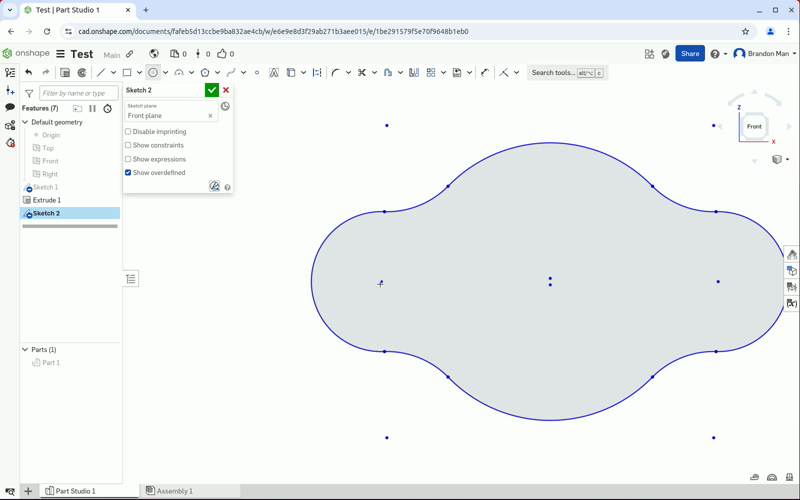
scroll(6)
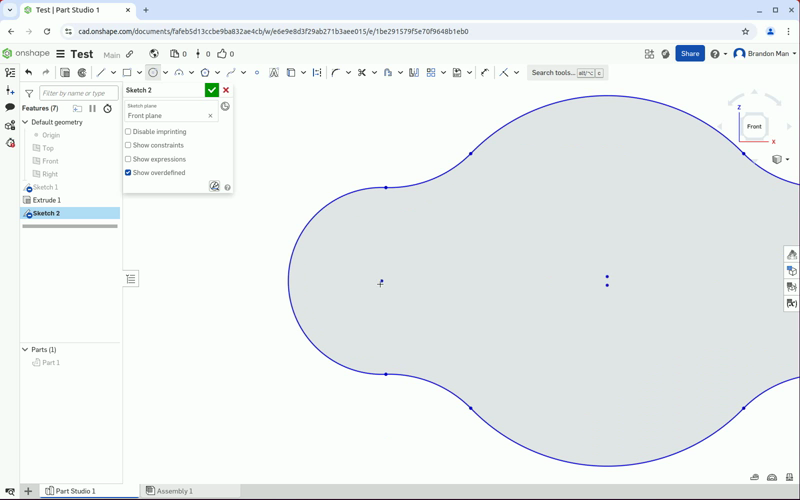
scroll(6)
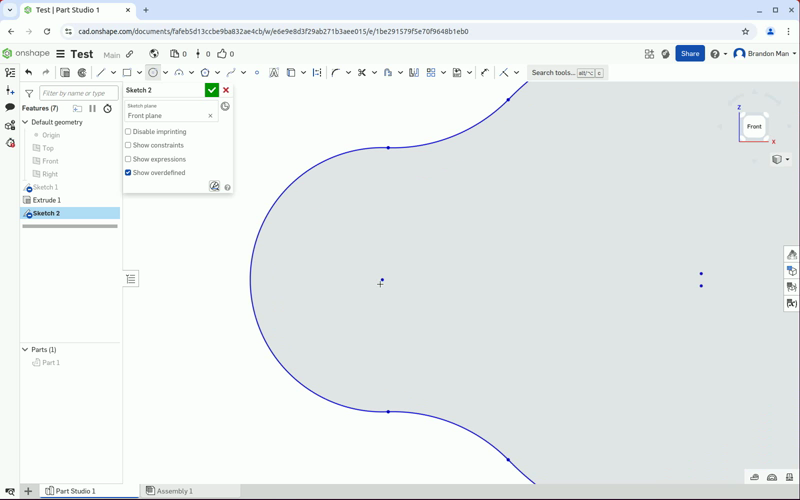
scroll(6)
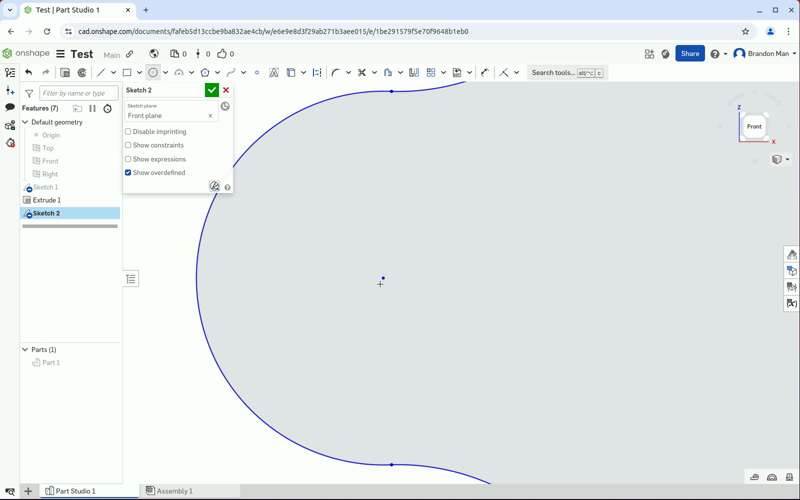
scroll(6)
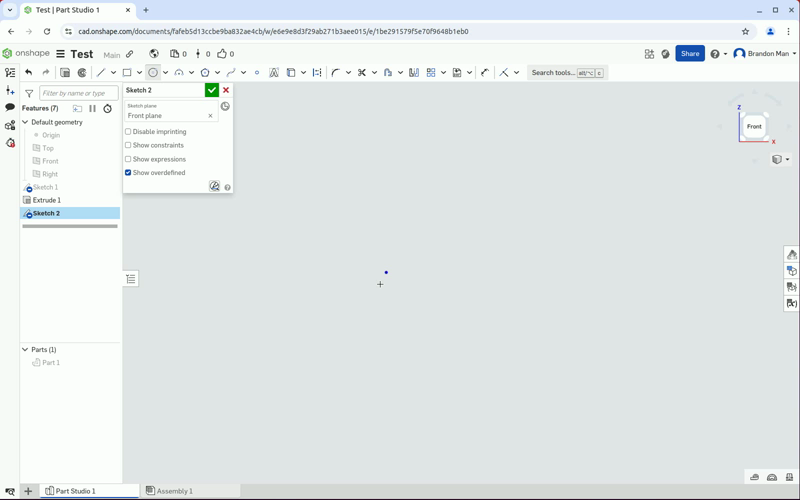
click(380, 283)
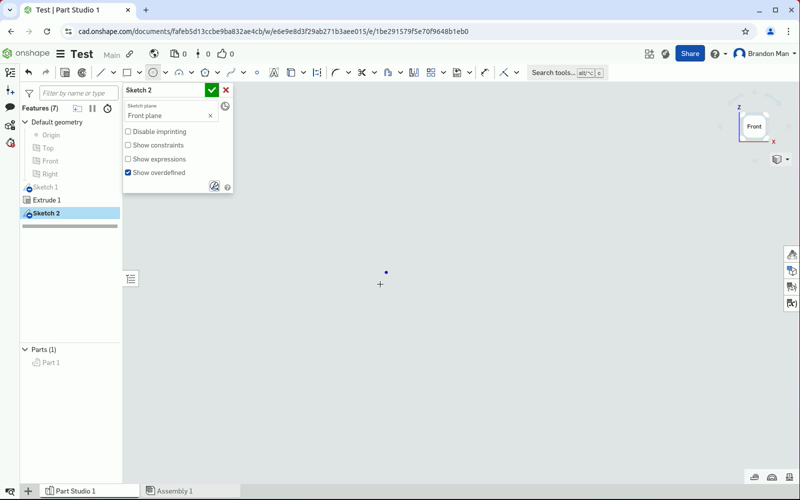
scroll(-6)
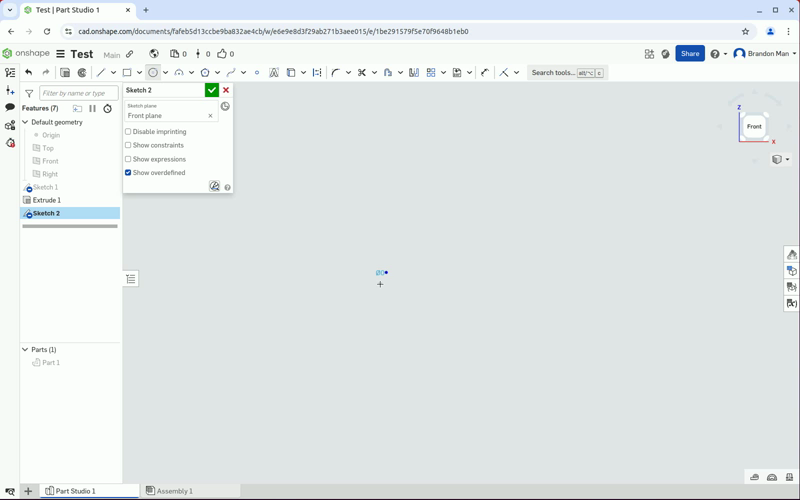
scroll(-6)
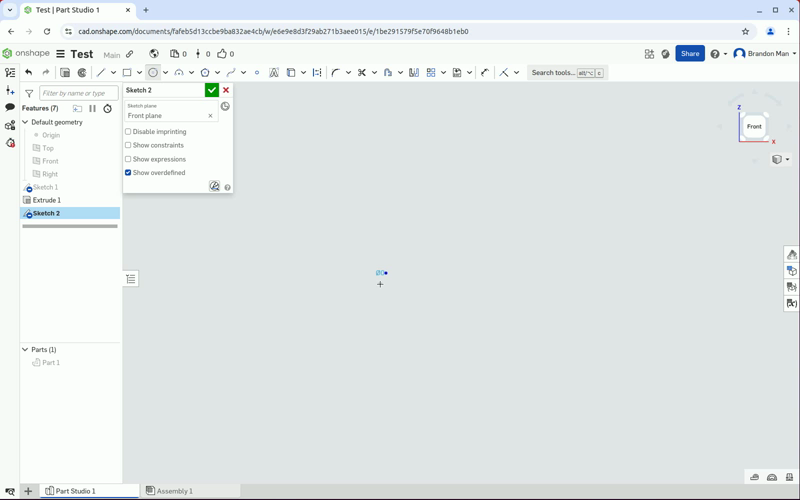
scroll(-6)
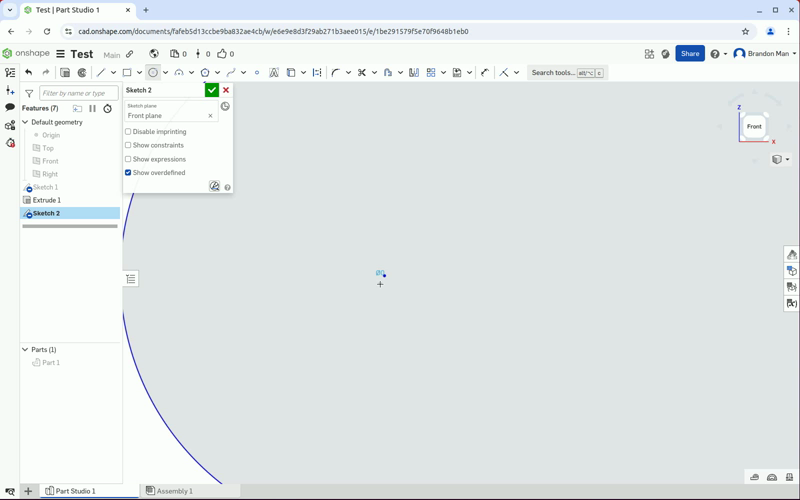
scroll(-6)
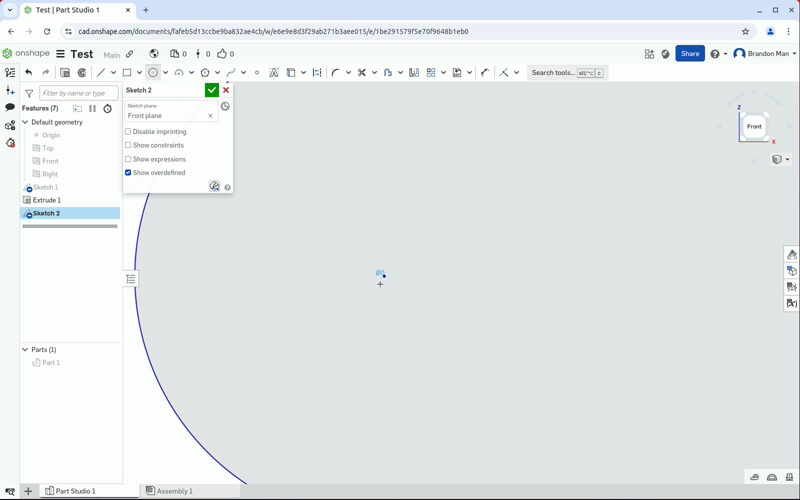
scroll(-6)
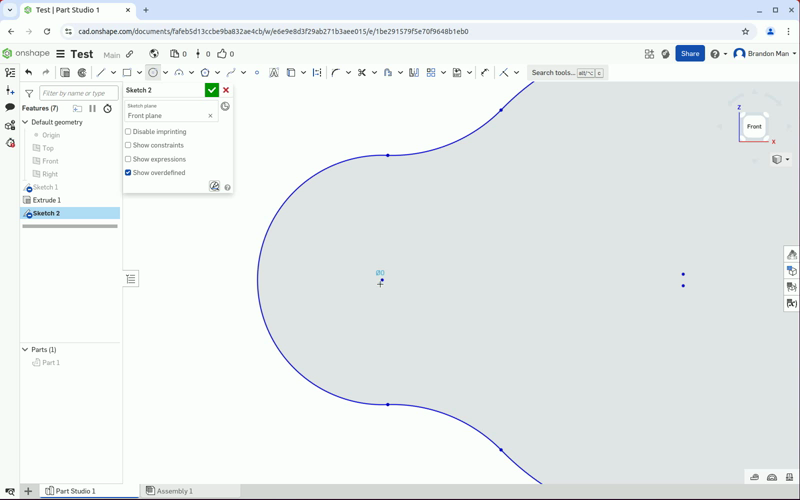
scroll(-6)
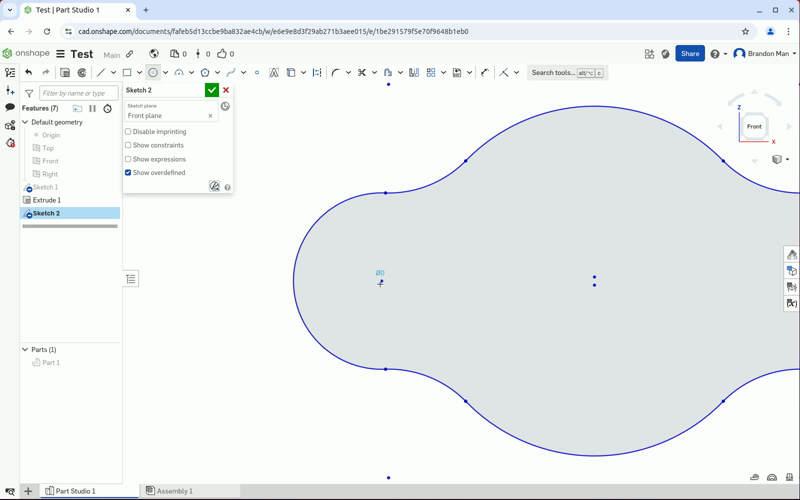
scroll(-6)
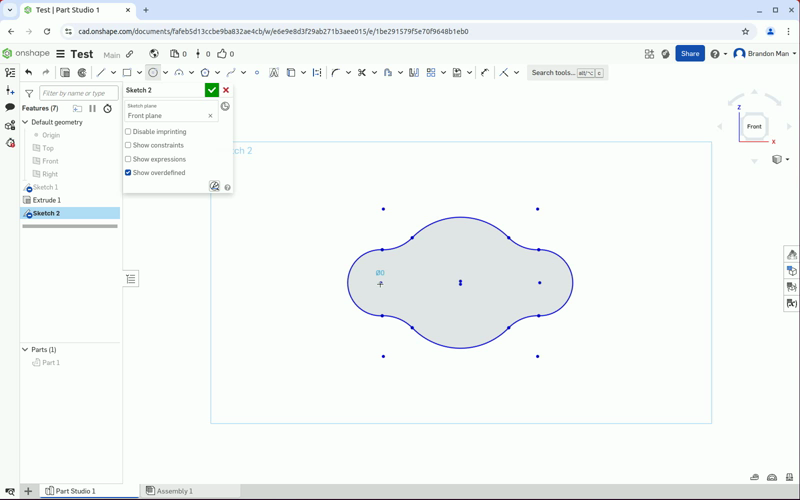
key_up(shift)
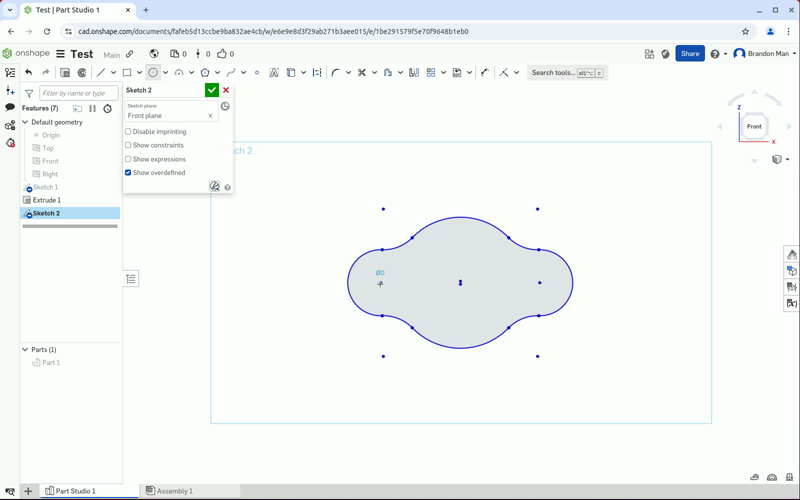
mouse_move(394, 283)
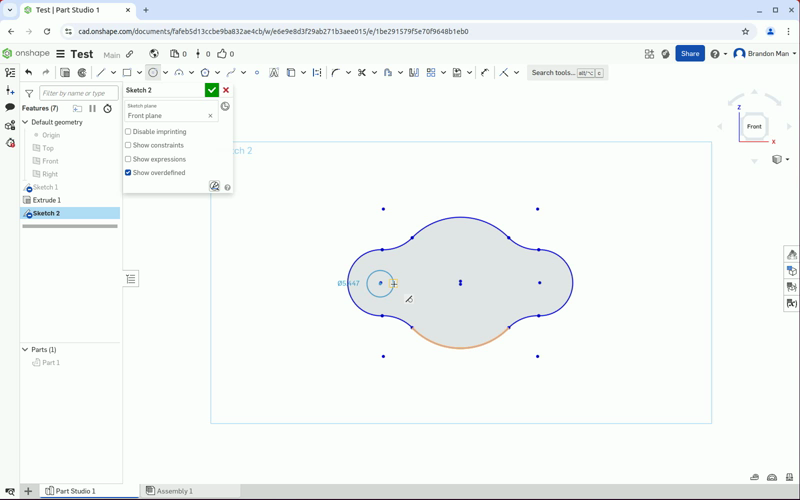
click(394, 283)
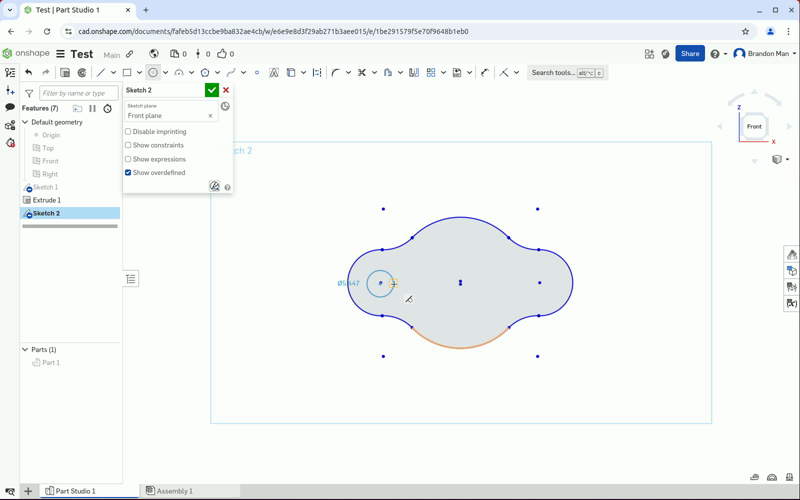
key(esc)
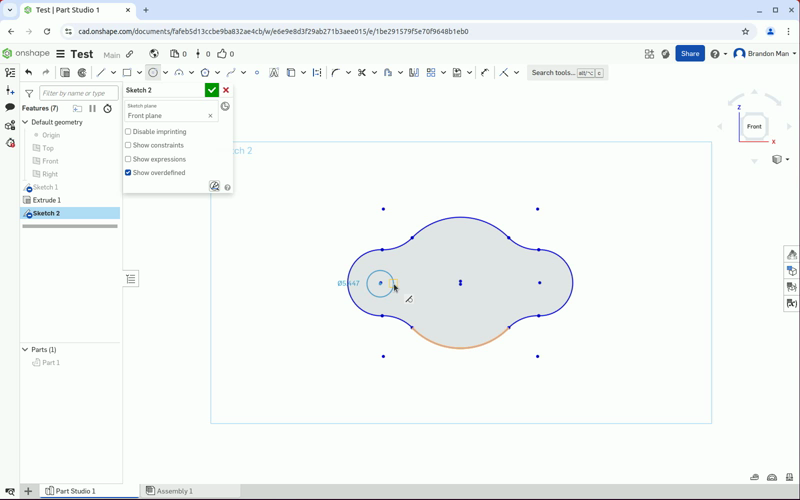
key(c)
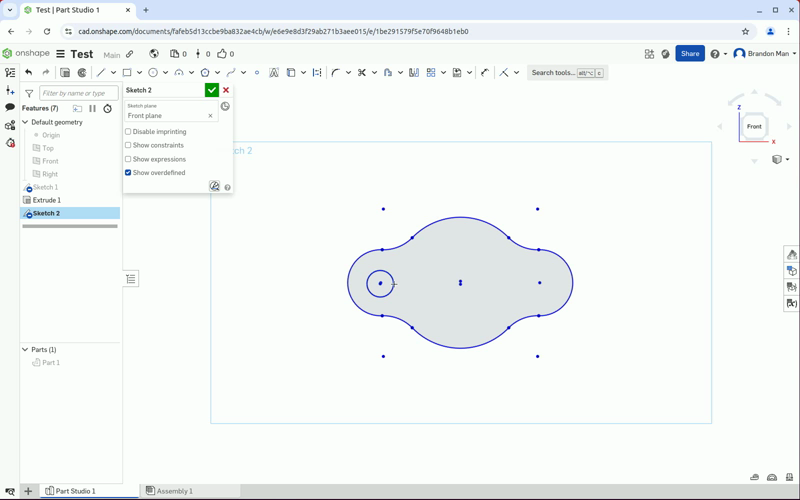
key_down(shift)
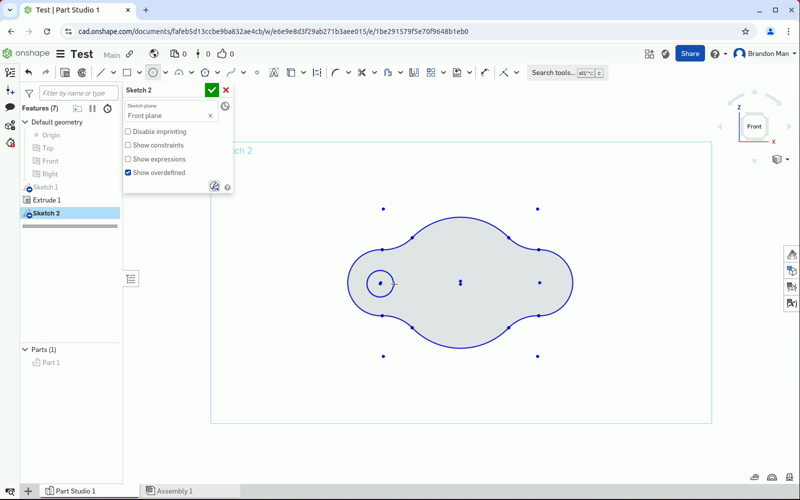
mouse_move(460, 283)
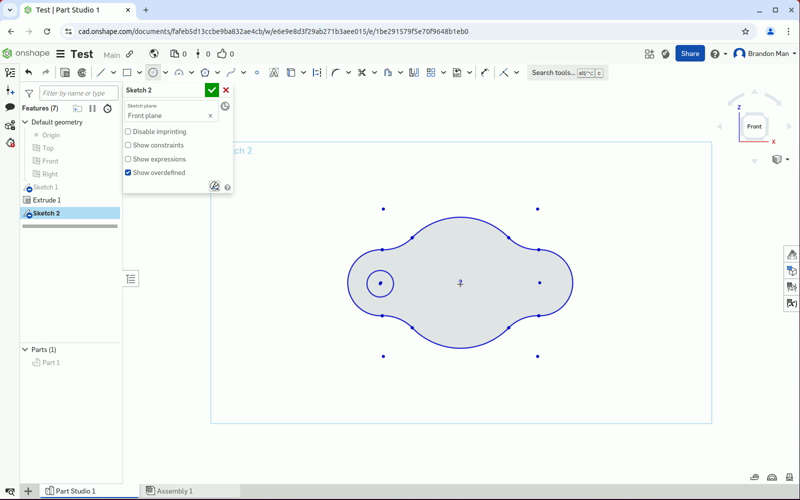
scroll(6)
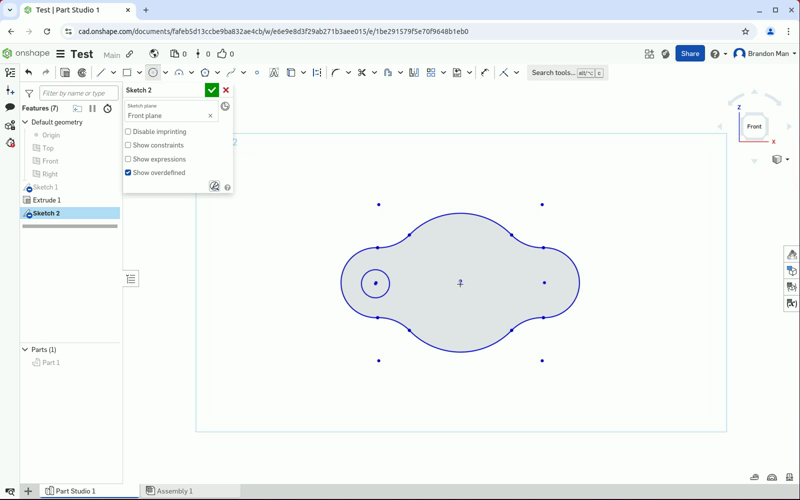
scroll(6)
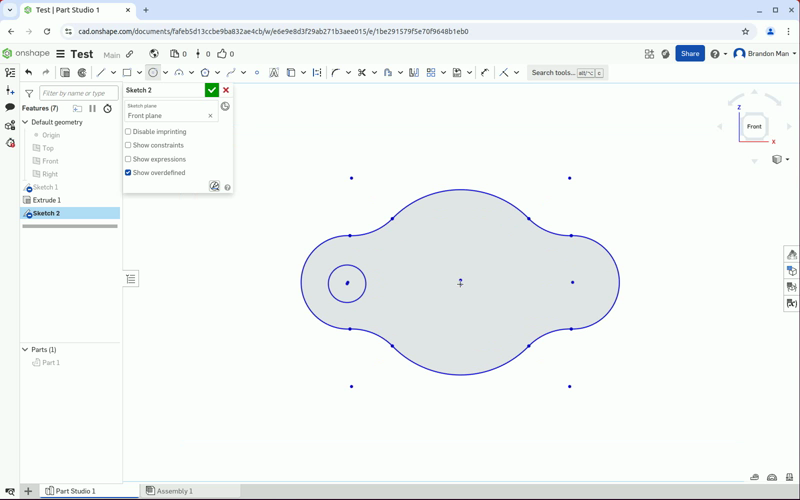
scroll(6)
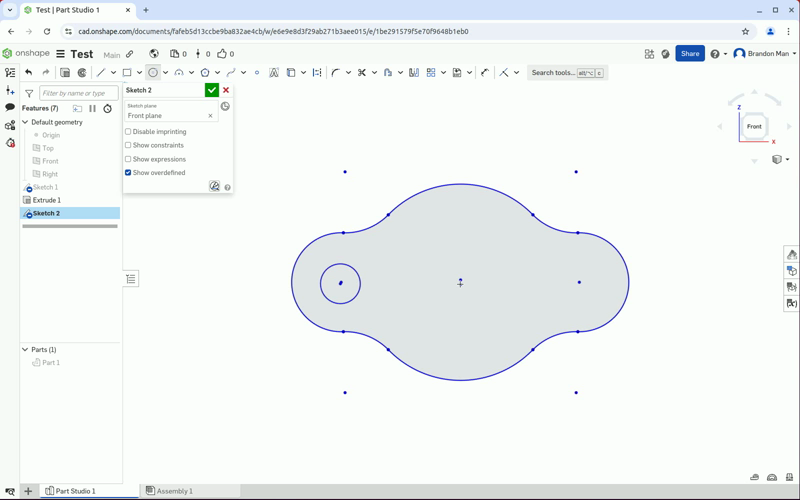
scroll(6)
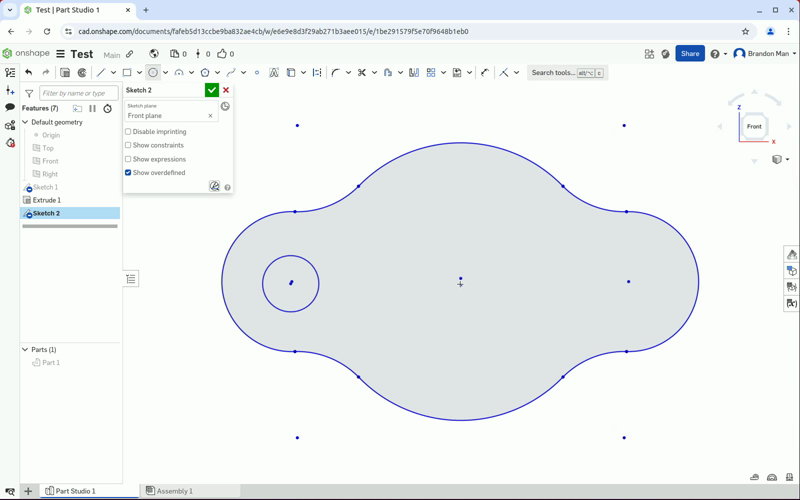
scroll(6)
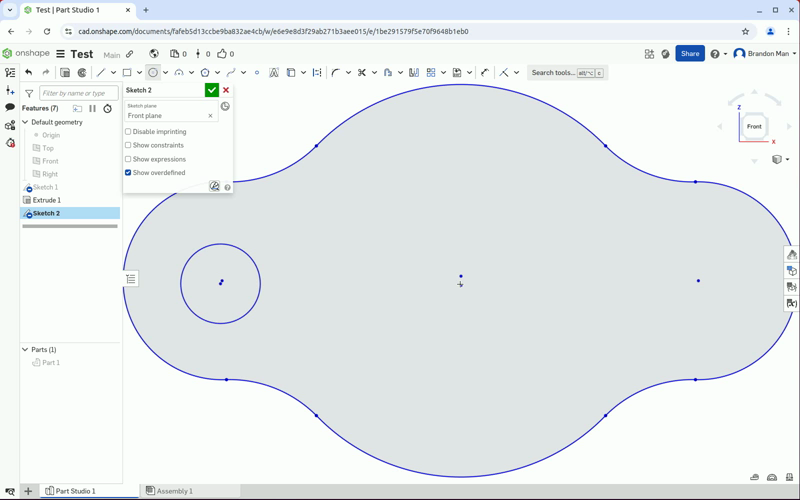
scroll(6)
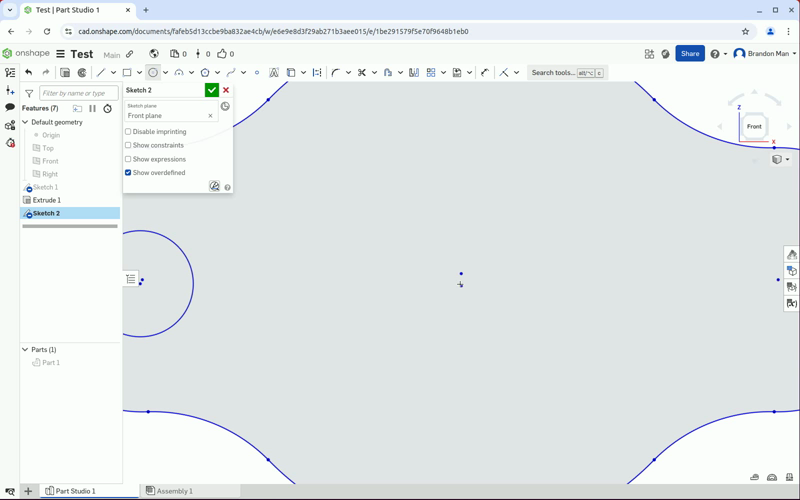
scroll(6)
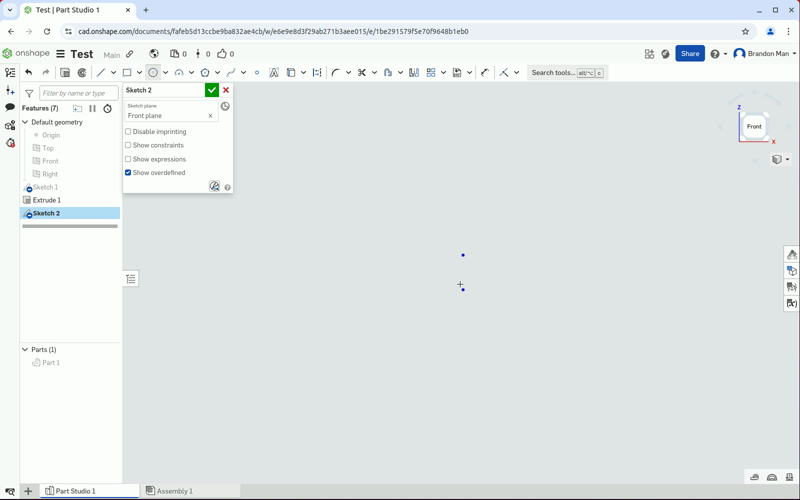
click(460, 283)
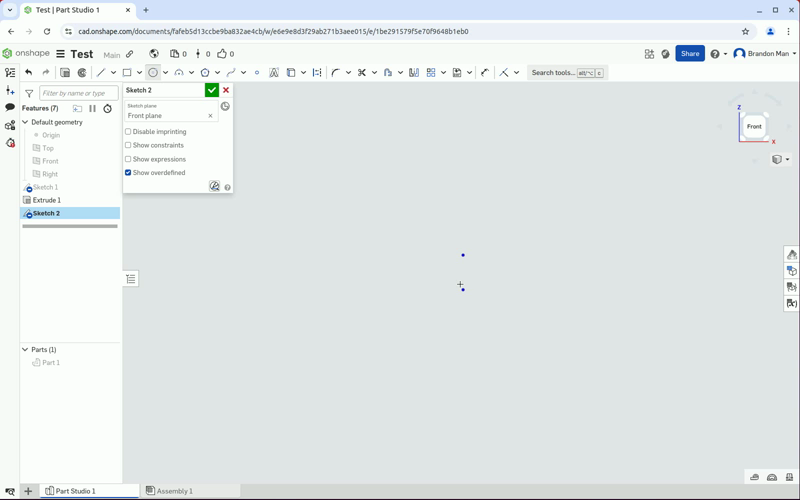
scroll(-6)
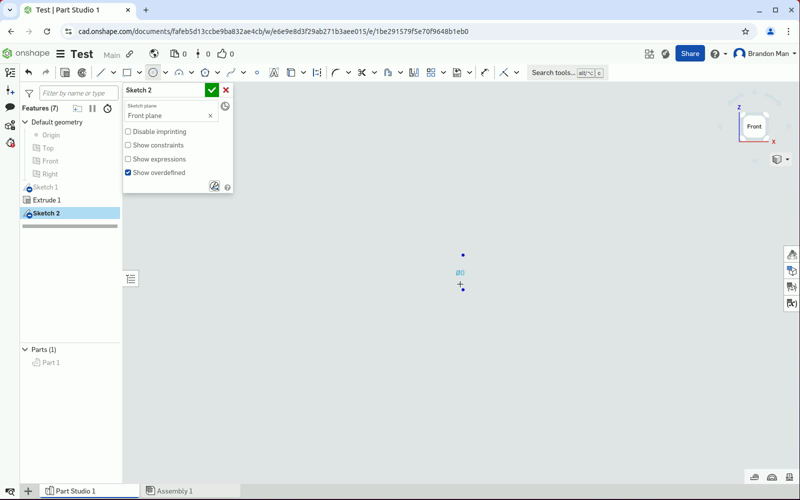
scroll(-6)
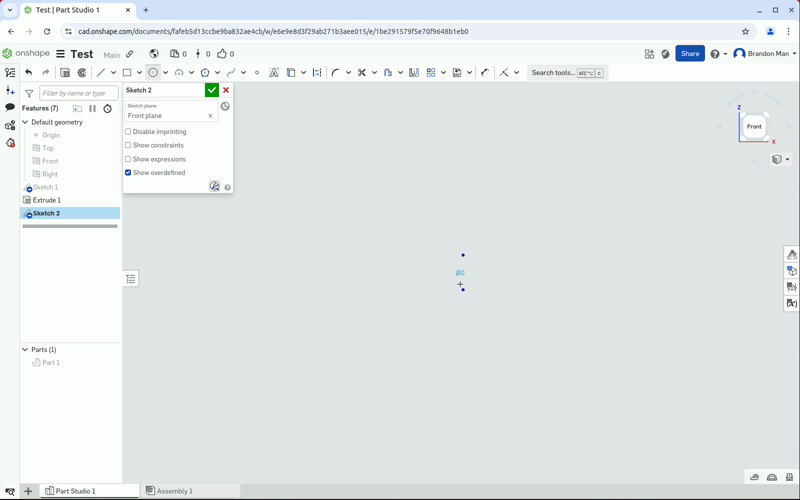
scroll(-6)
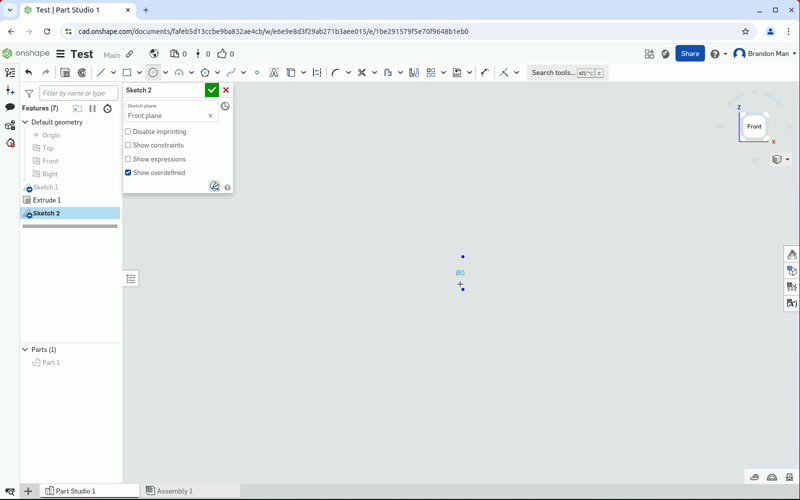
scroll(-6)
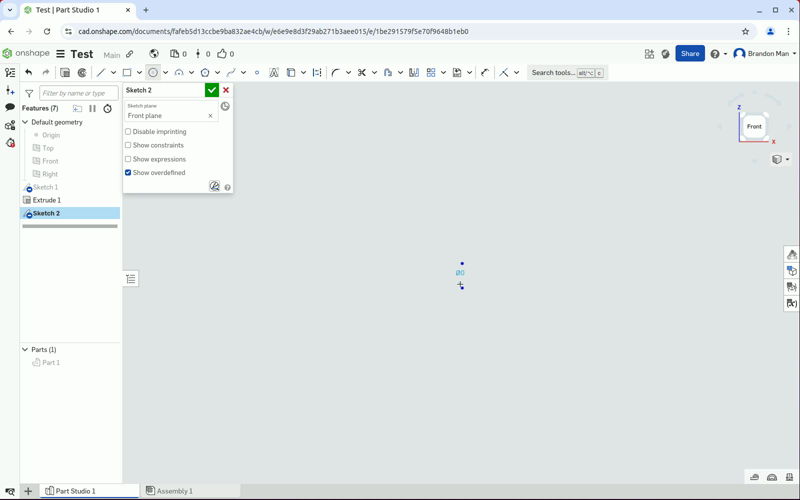
scroll(-6)
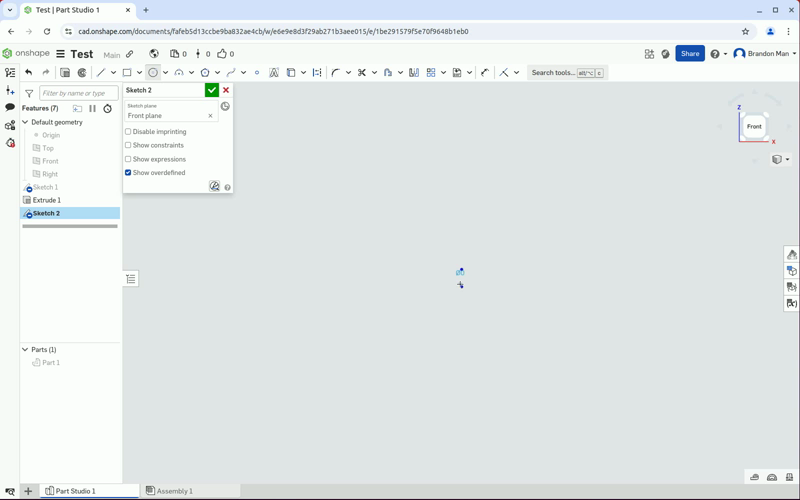
scroll(-6)
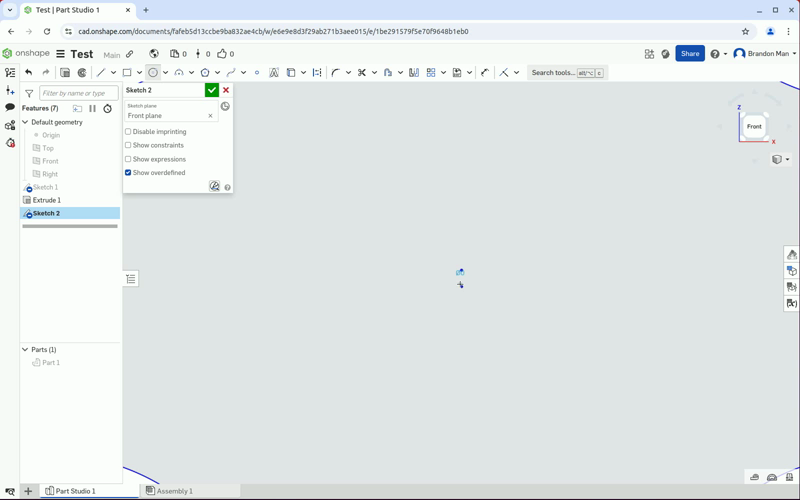
scroll(-6)
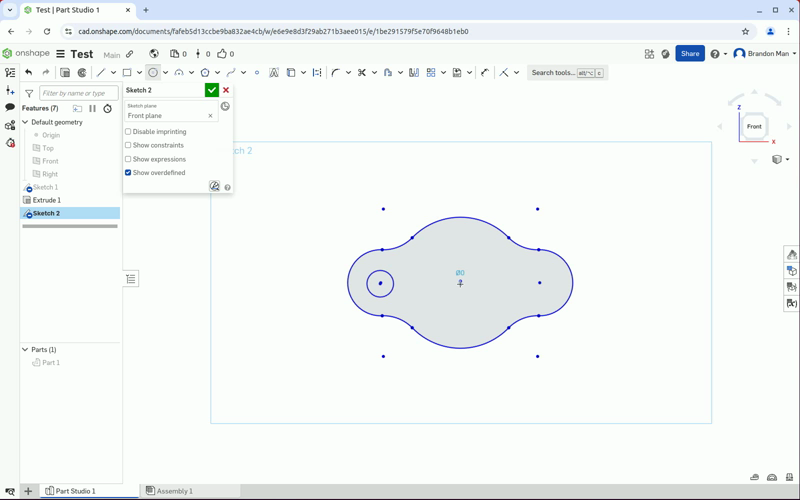
key_up(shift)
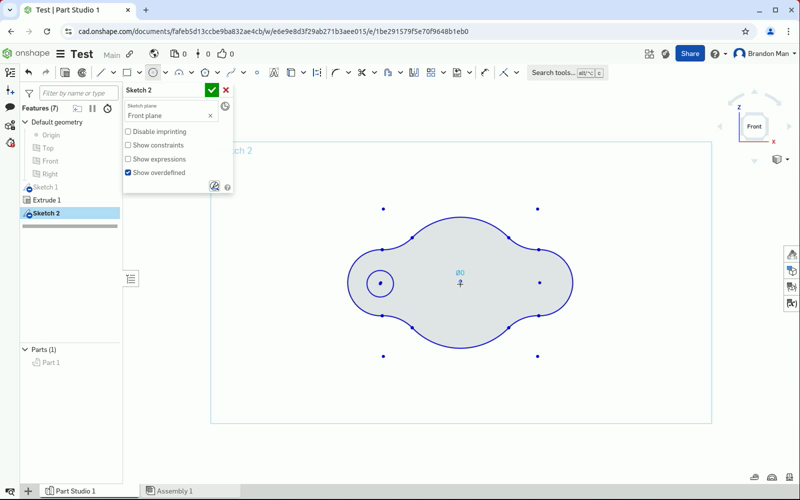
mouse_move(506, 283)
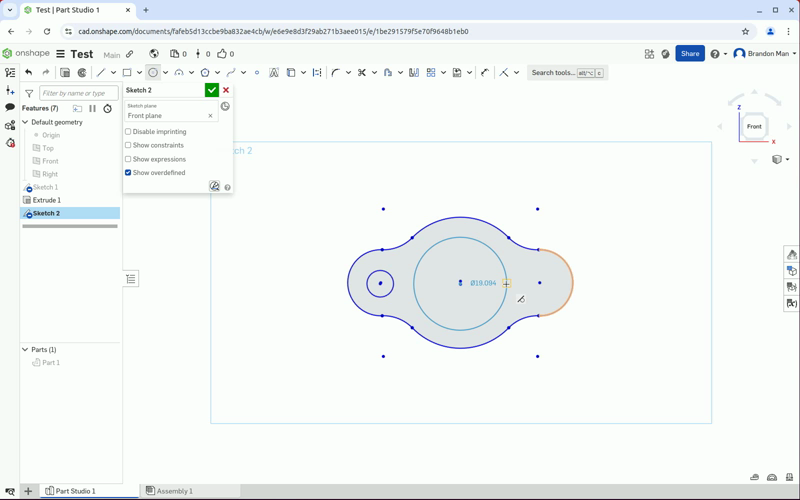
click(506, 283)
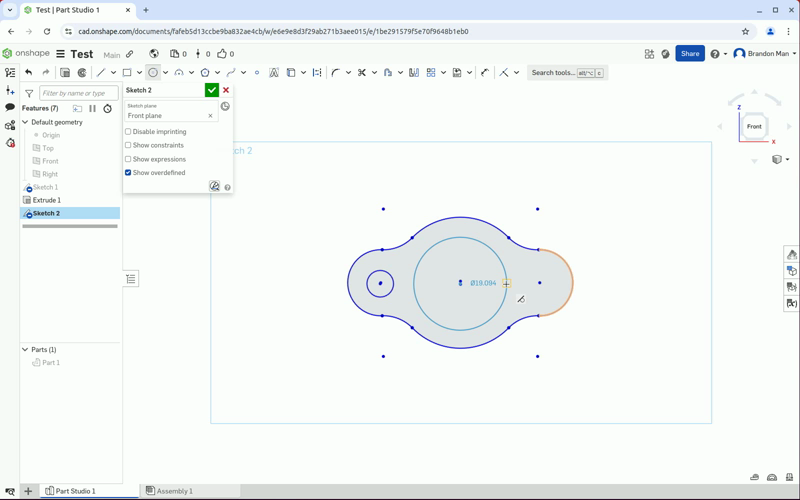
key(esc)
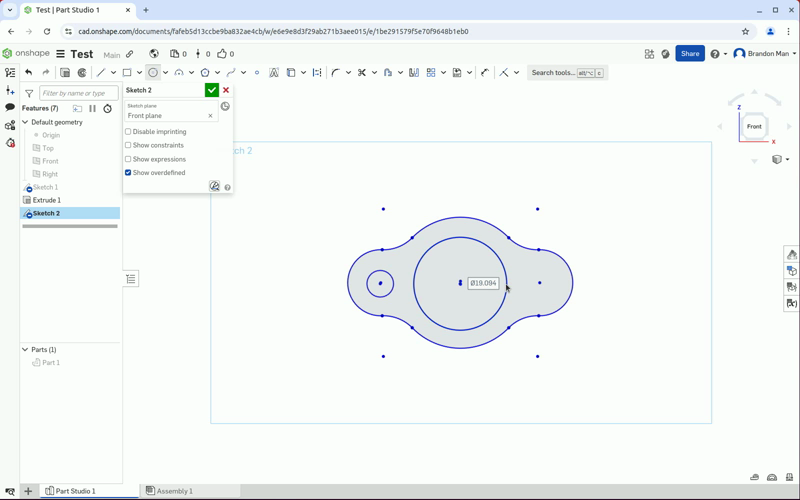
key(c)
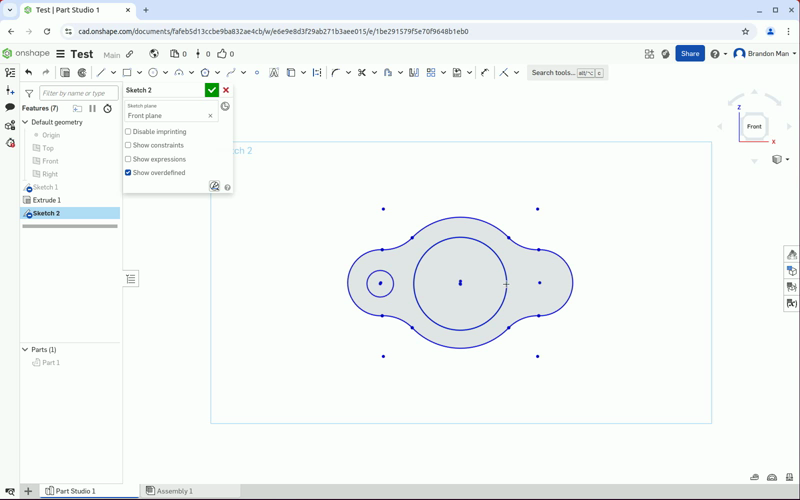
key_down(shift)
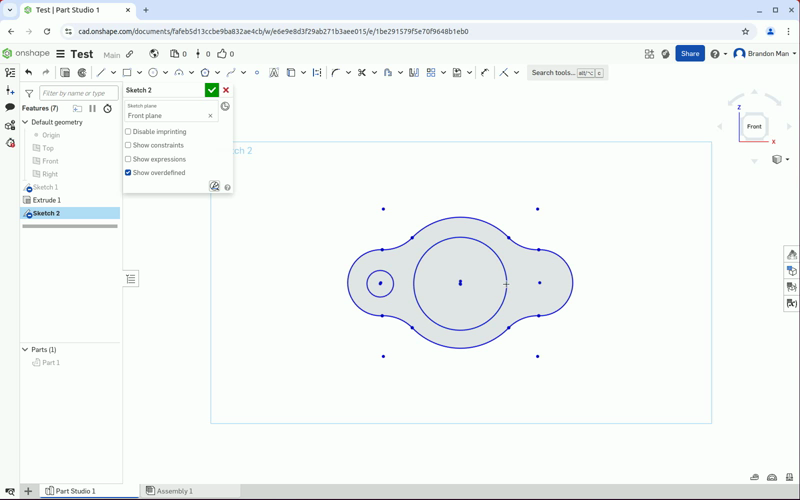
mouse_move(540, 283)
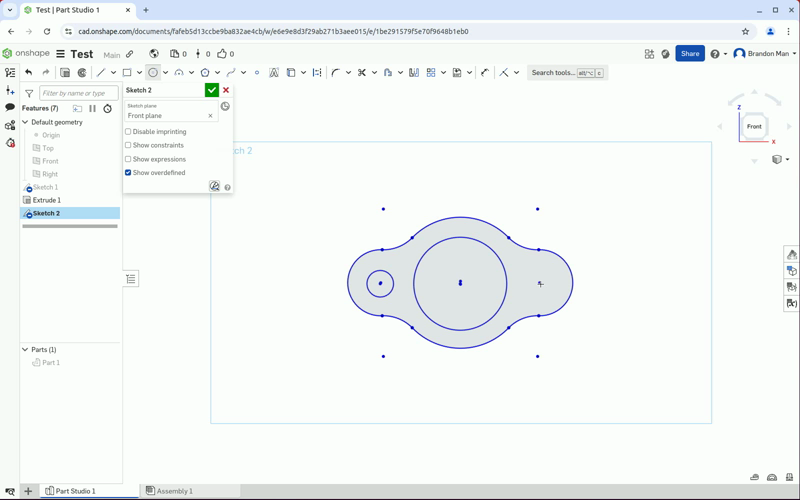
scroll(6)
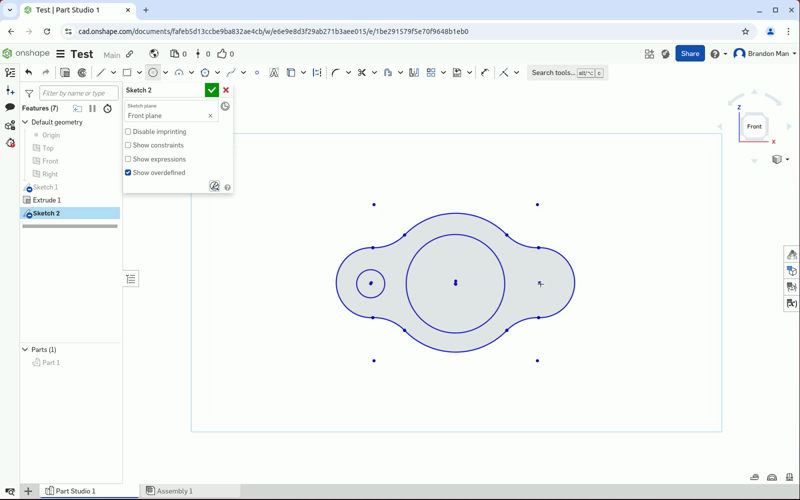
scroll(6)
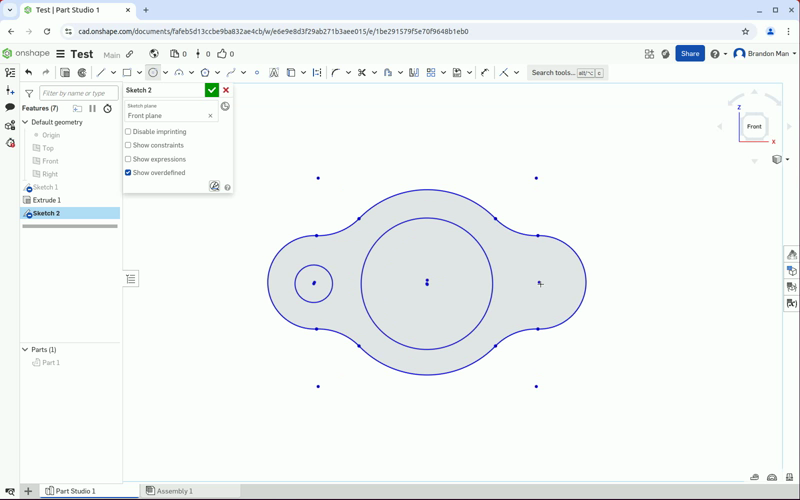
scroll(6)
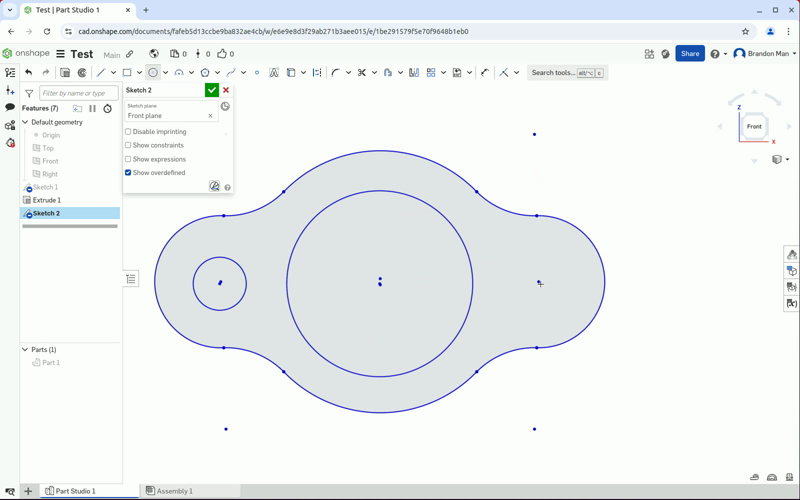
scroll(6)
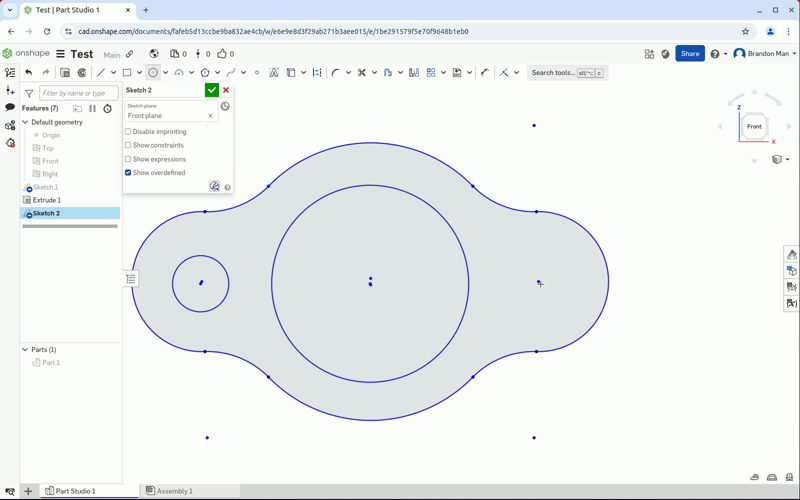
scroll(6)
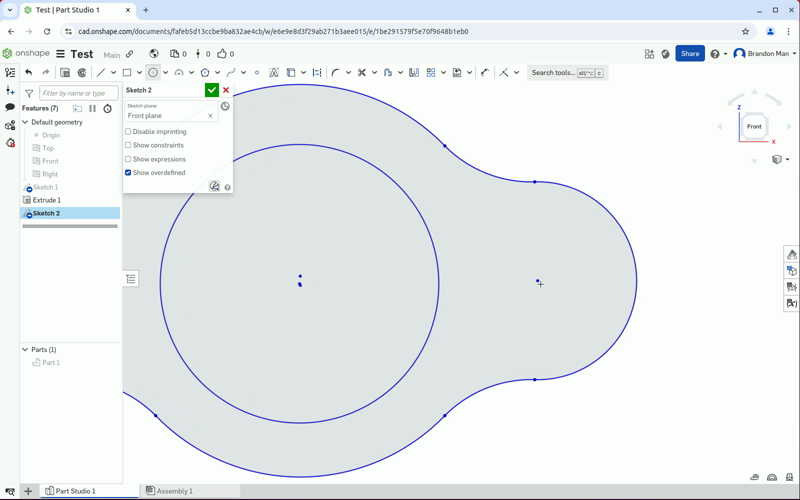
scroll(6)
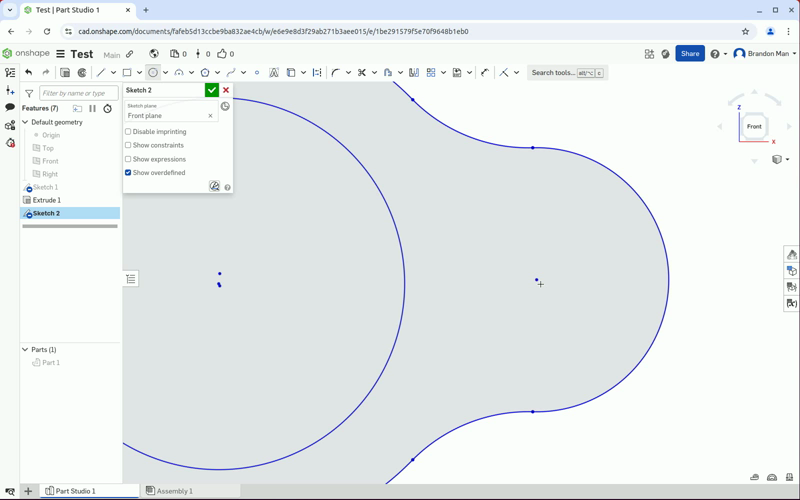
scroll(6)
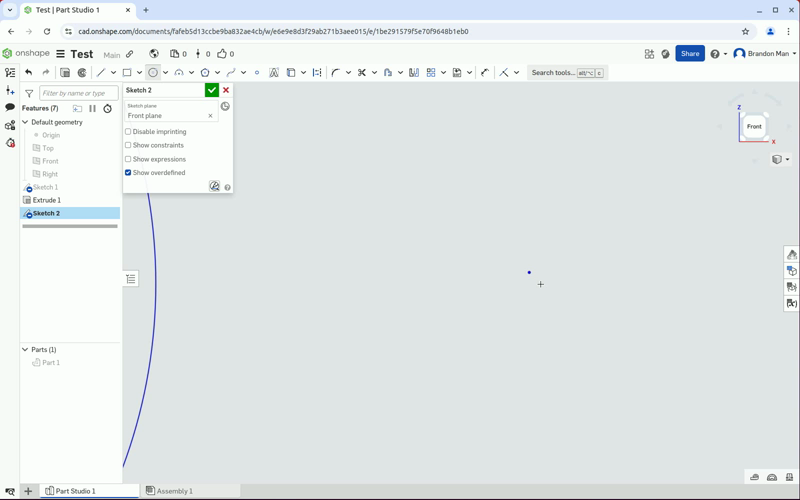
click(540, 283)
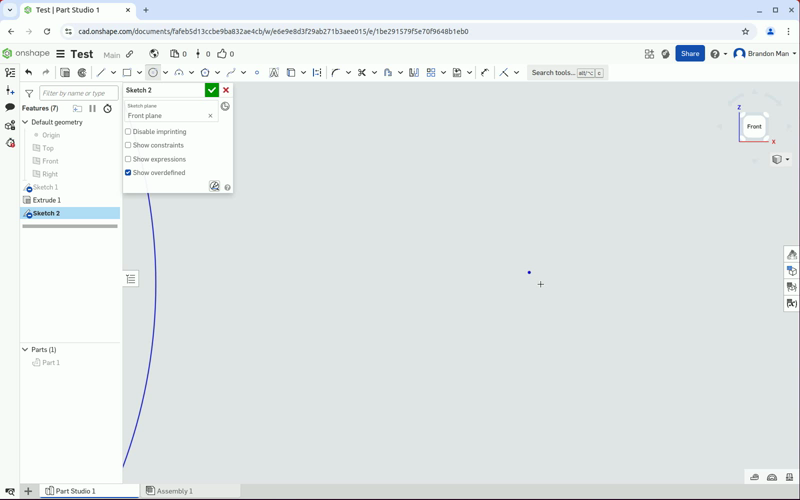
scroll(-6)
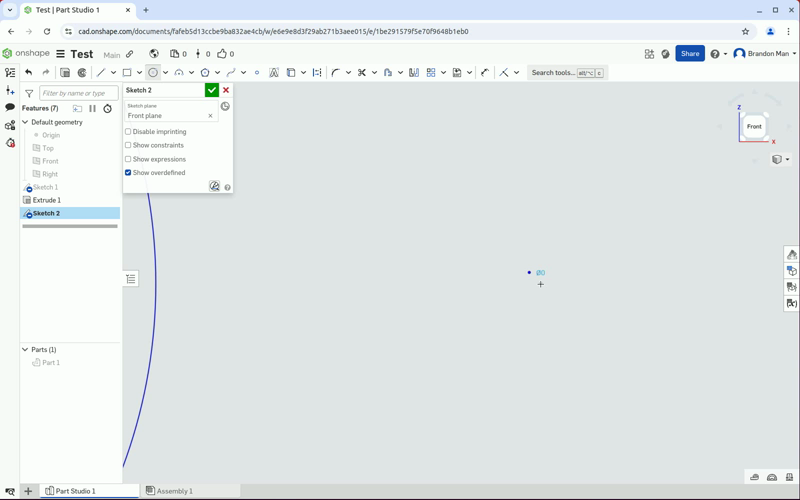
scroll(-6)
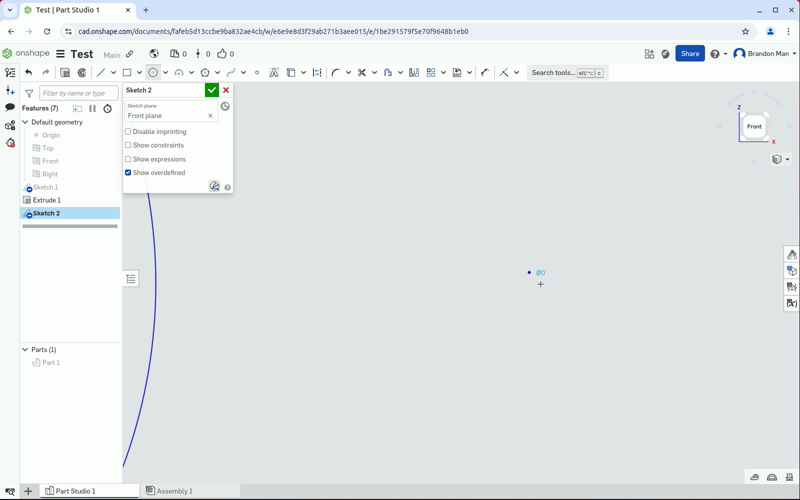
scroll(-6)
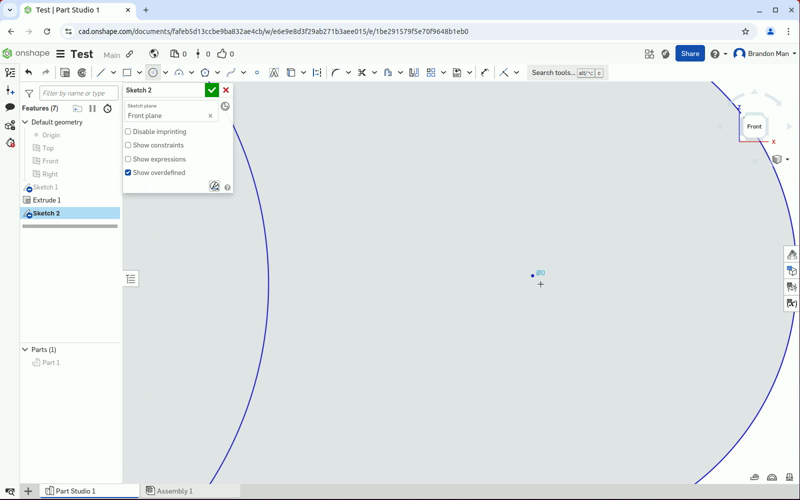
scroll(-6)
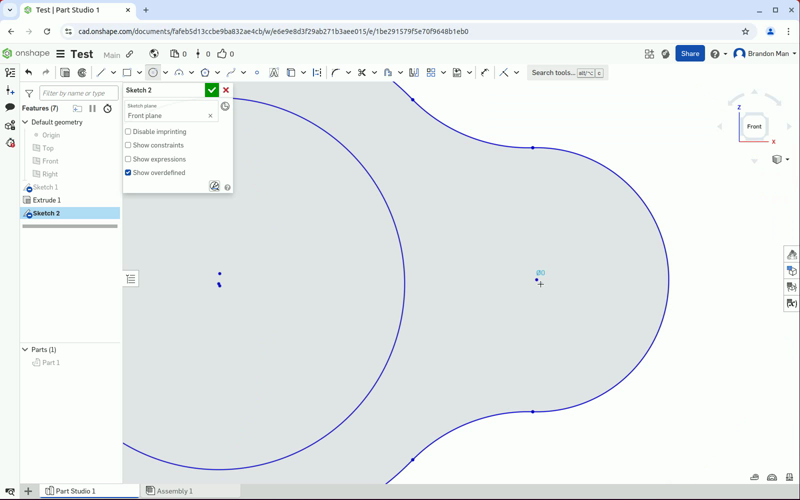
scroll(-6)
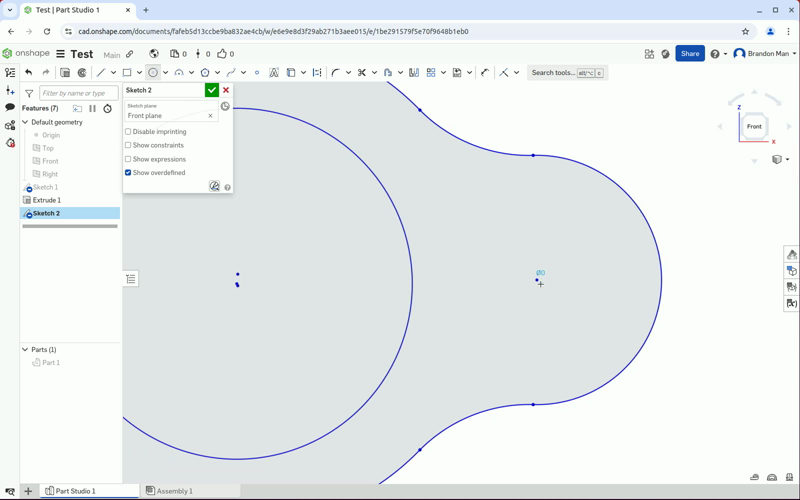
scroll(-6)
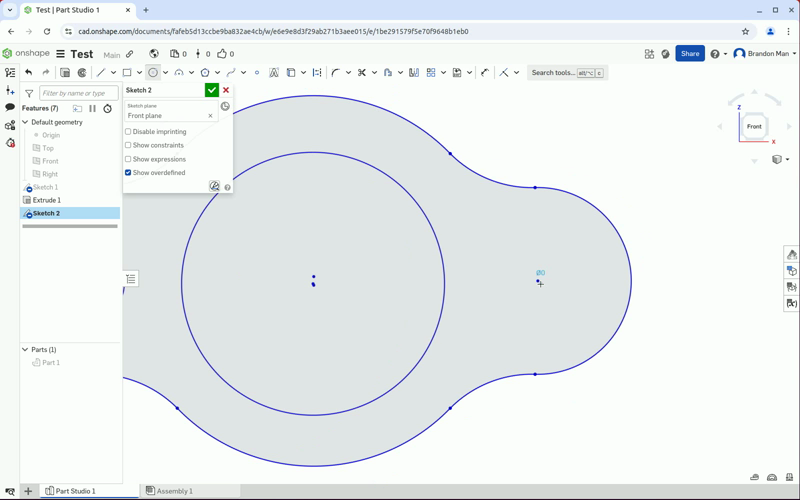
scroll(-6)
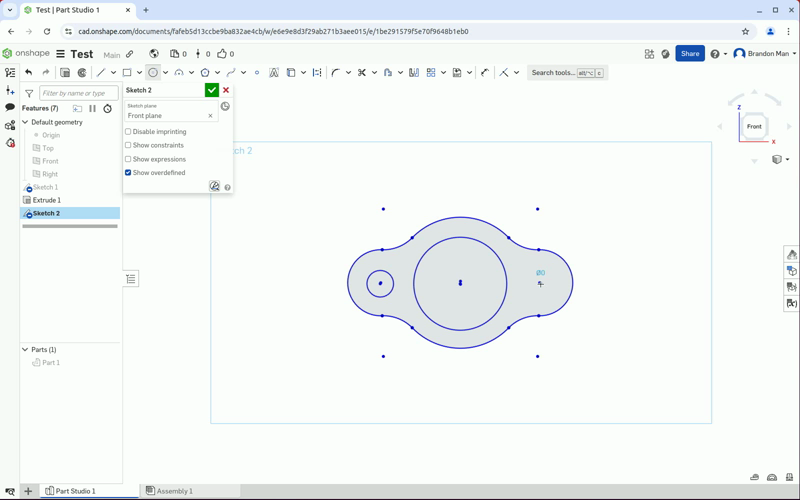
key_up(shift)
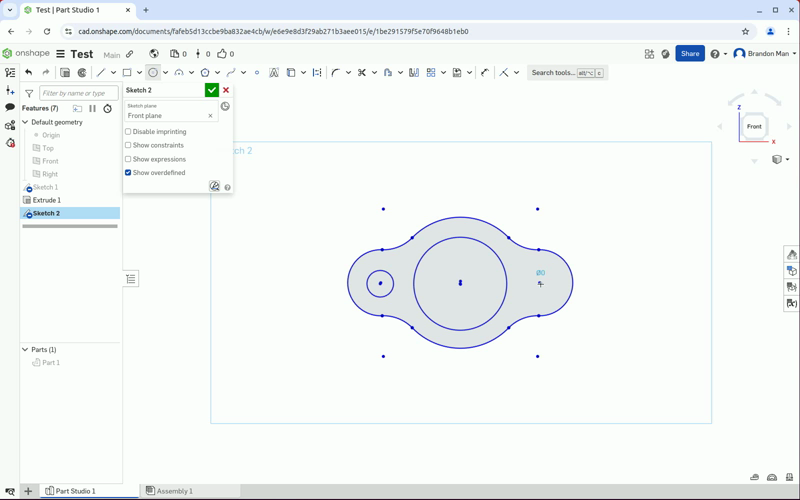
mouse_move(554, 283)
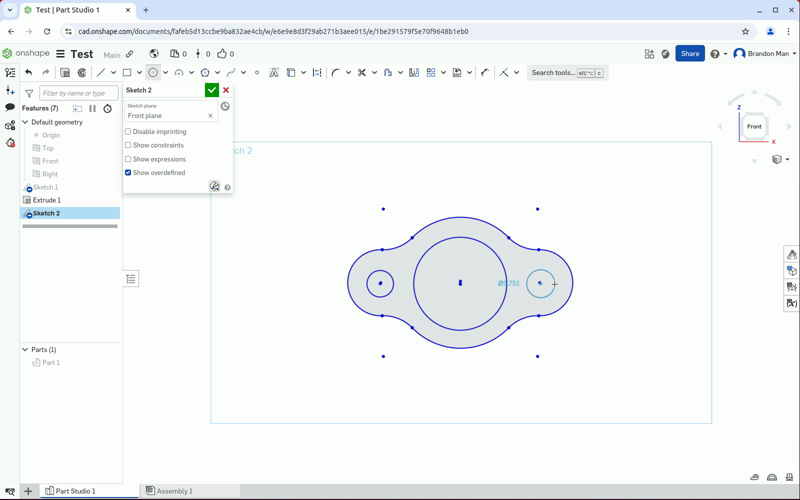
click(554, 283)
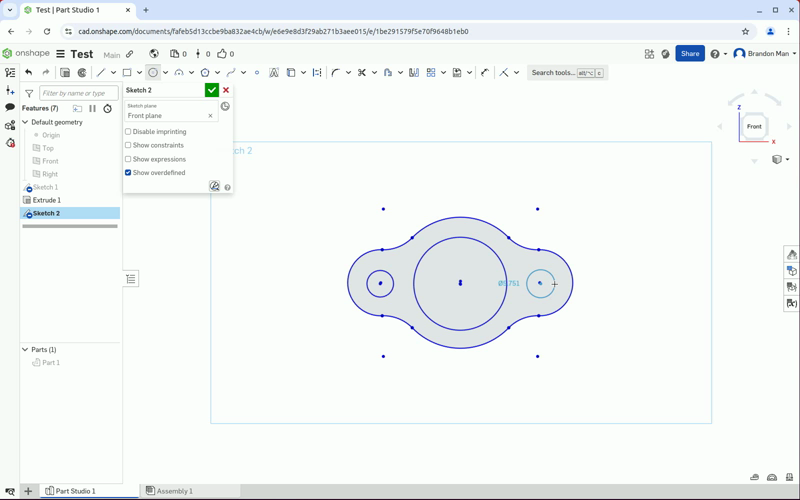
key(esc)
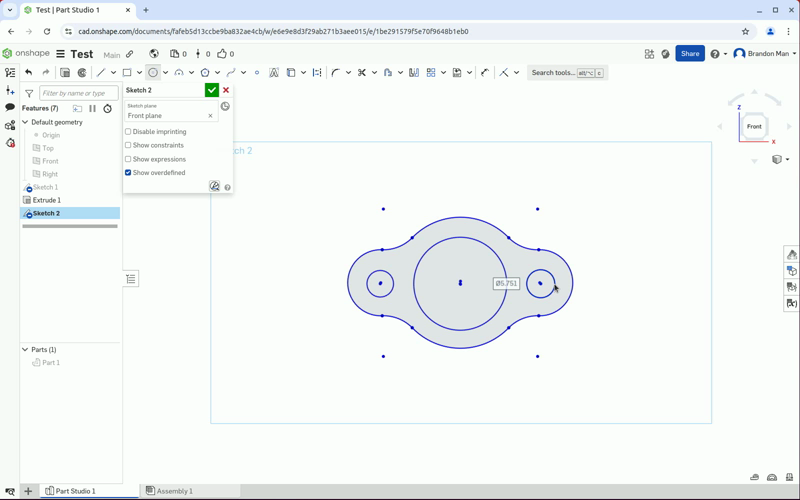
mouse_move(515, 297)
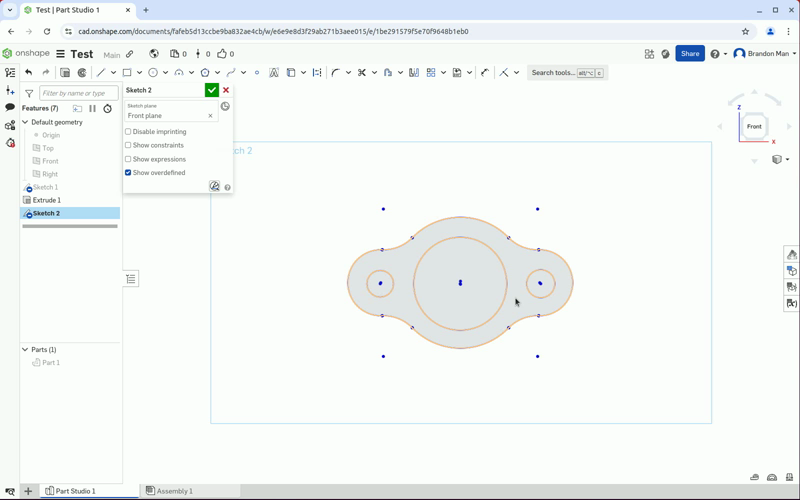
click(515, 297)
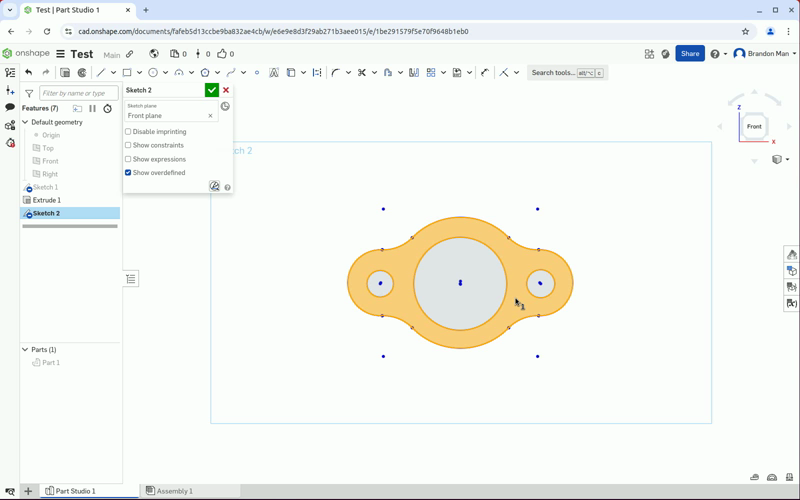
mouse_move(73, 352)
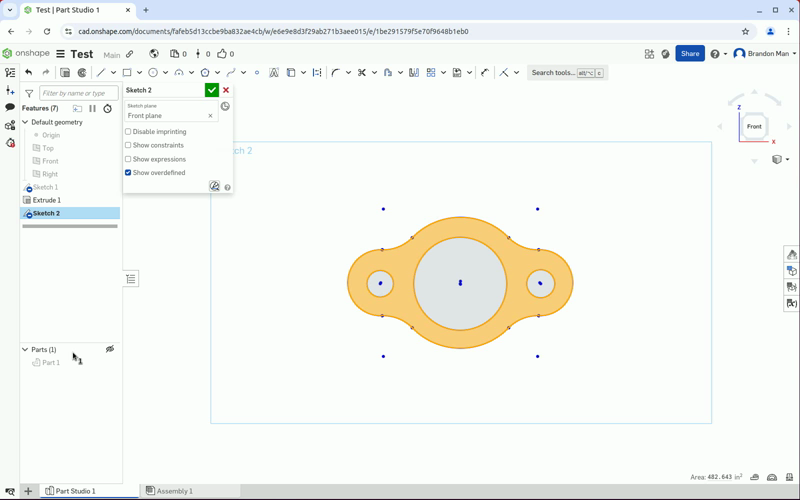
key(shift+y)
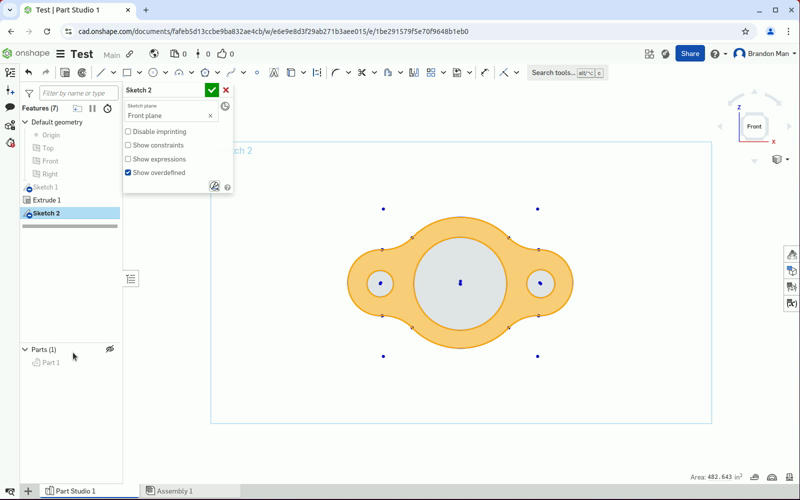
key(shift+e)
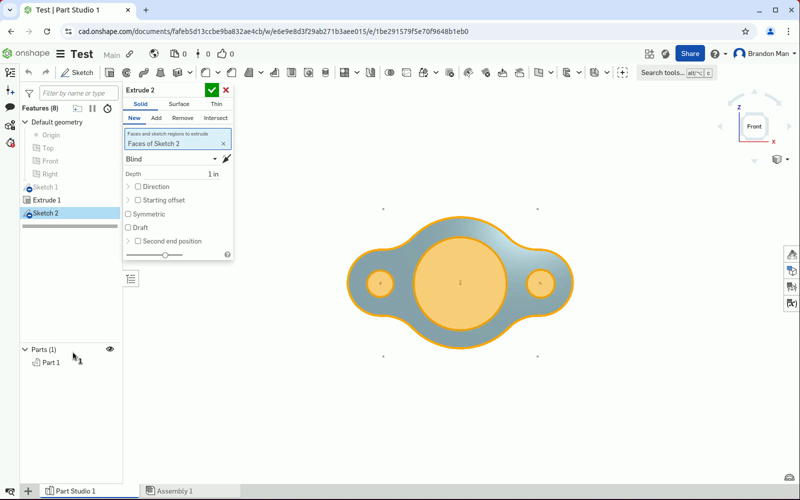
mouse_move(143, 106)
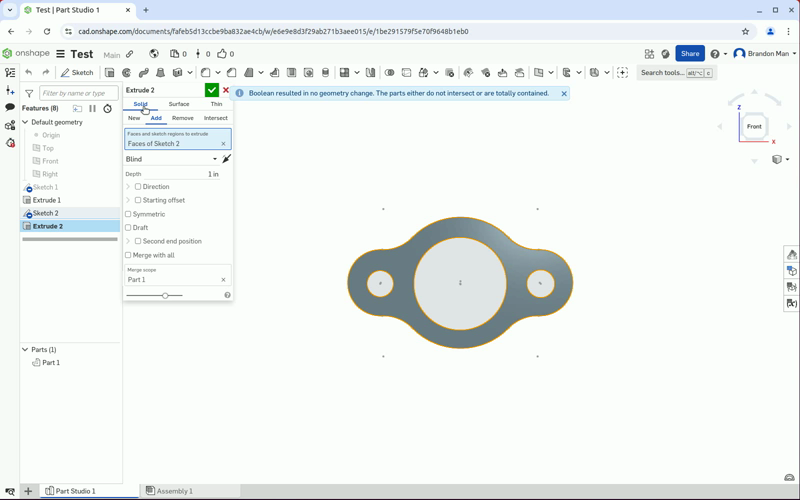
click(143, 106)
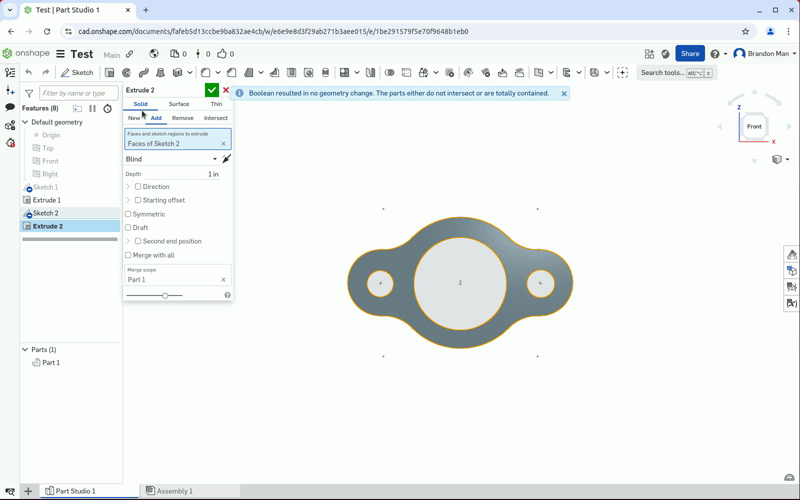
mouse_move(137, 120)
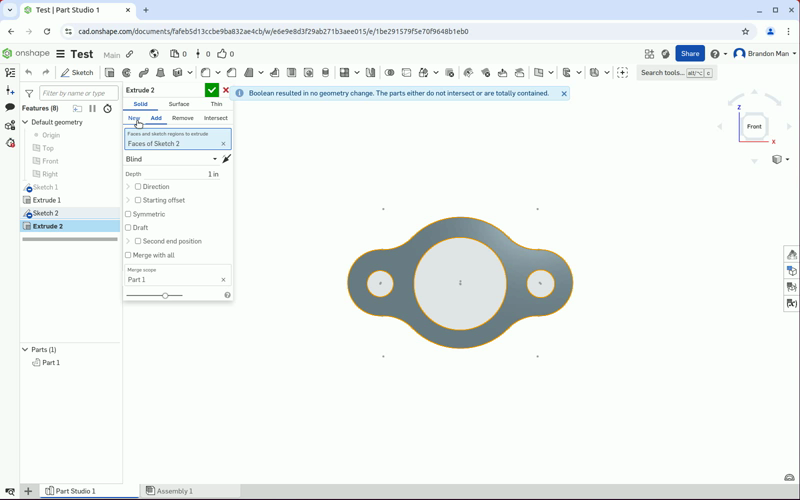
click(137, 120)
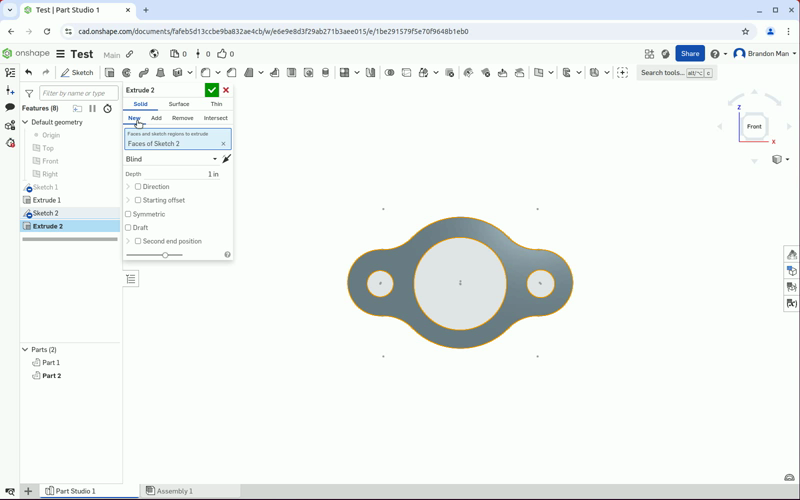
key(tab, 4)
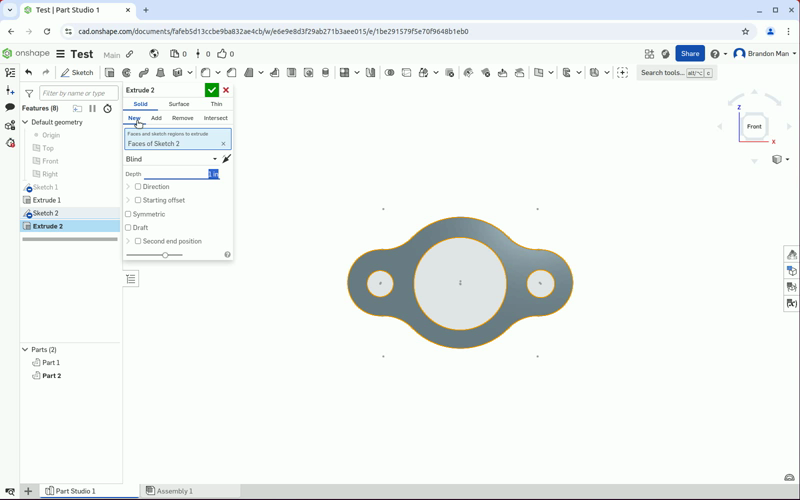
text(21.664)
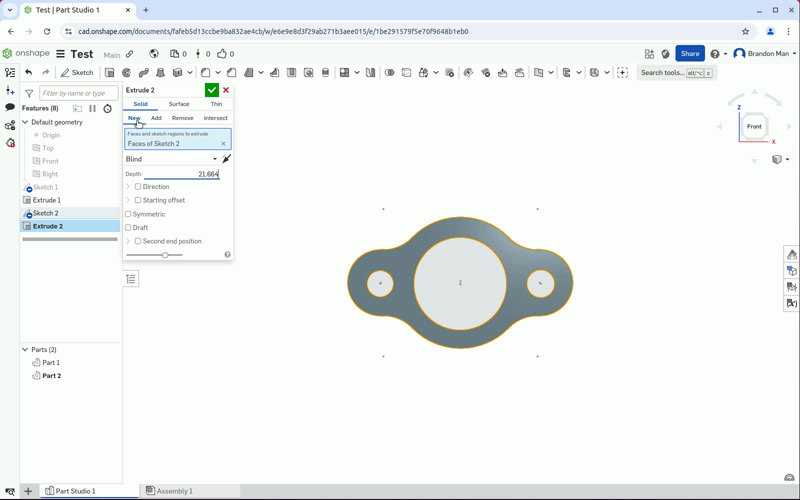
key(enter)
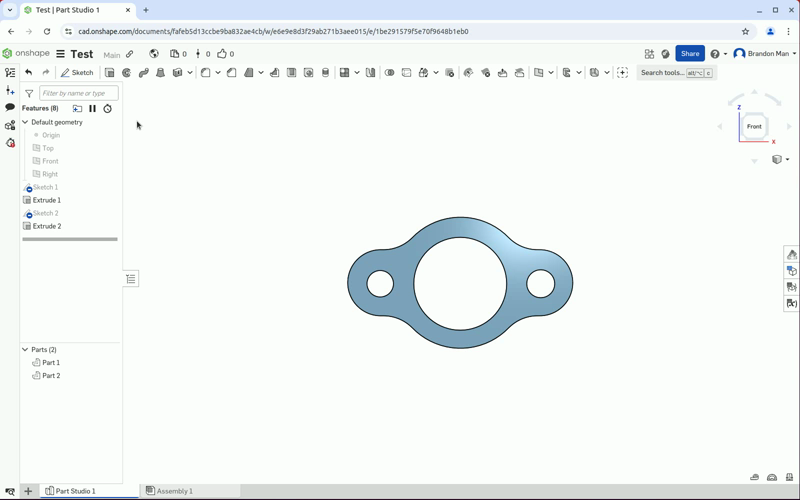
key(shift+h)
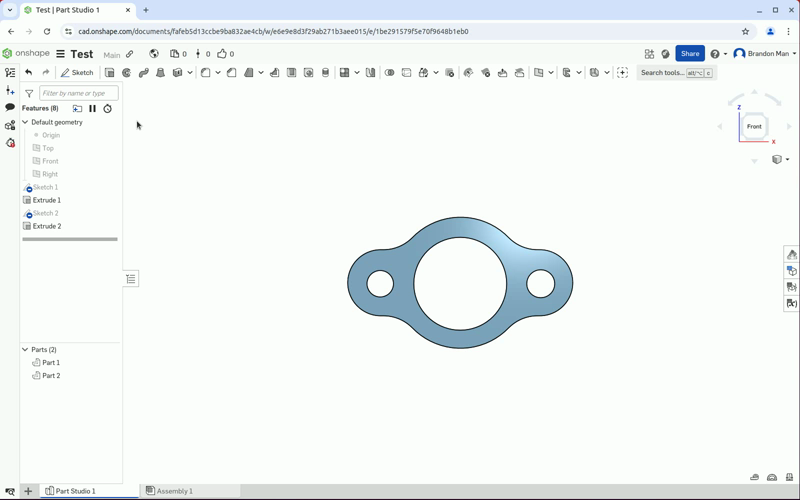
key(shift+h)
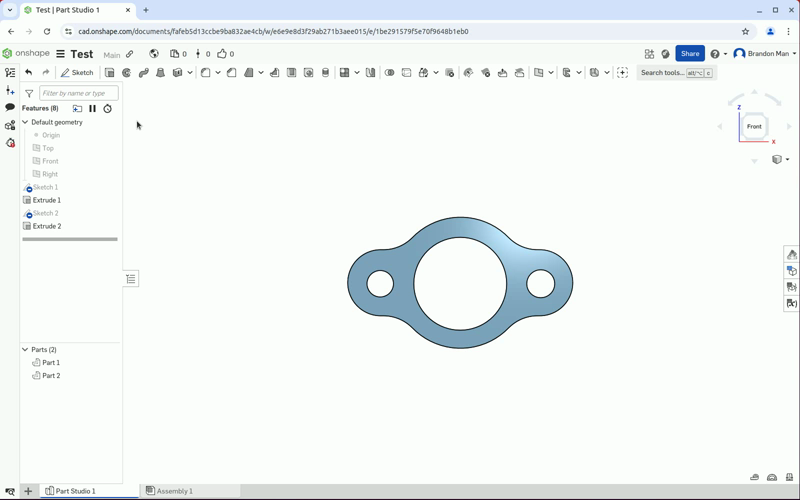
key(shift+7)
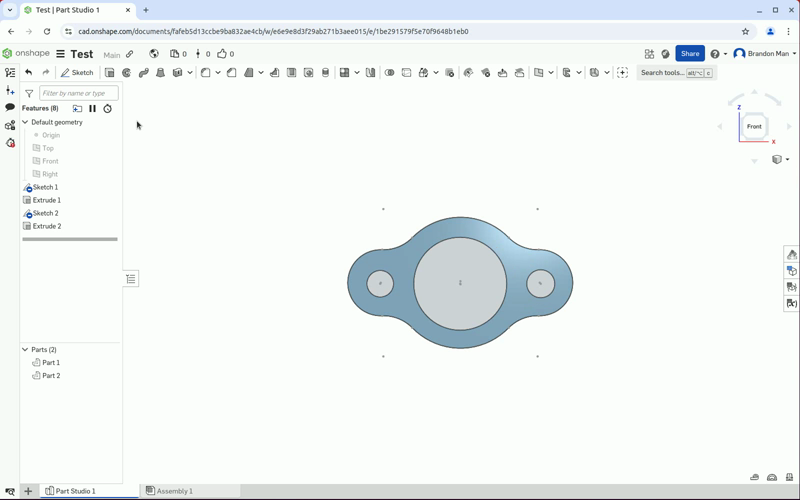
key(left, 2)
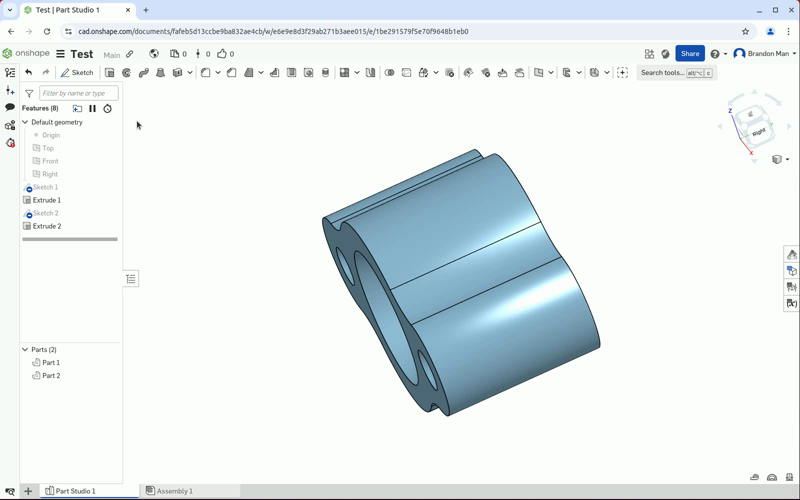
key(down, 2)
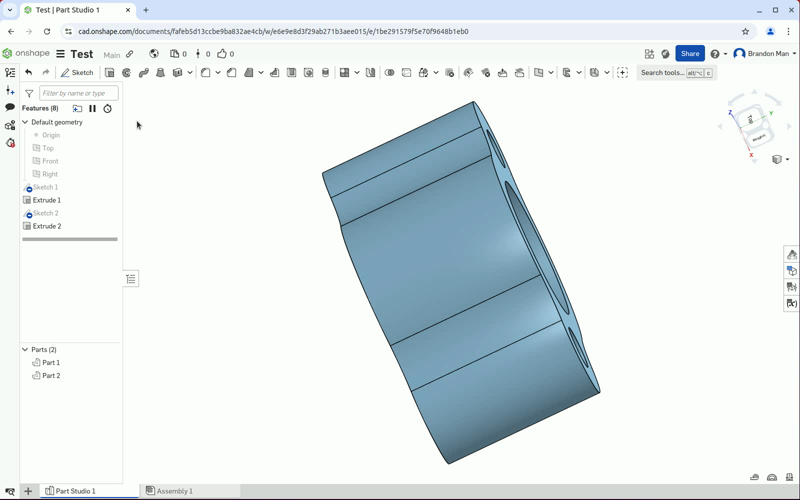
key(up, 2)
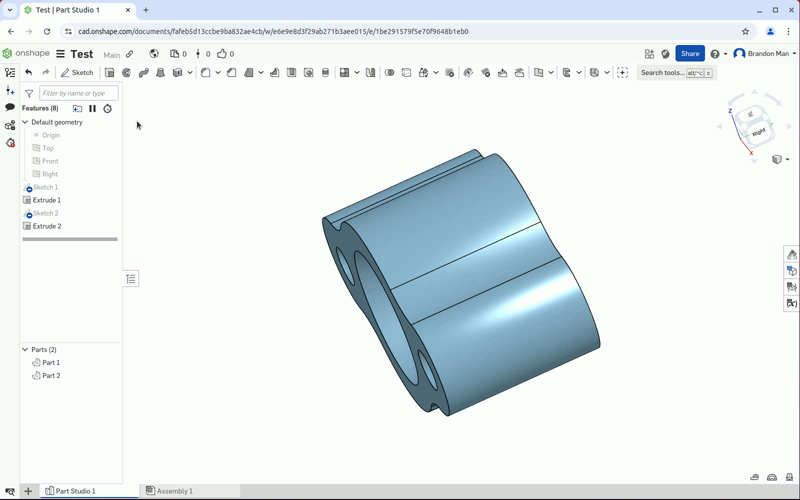
key(right, 2)
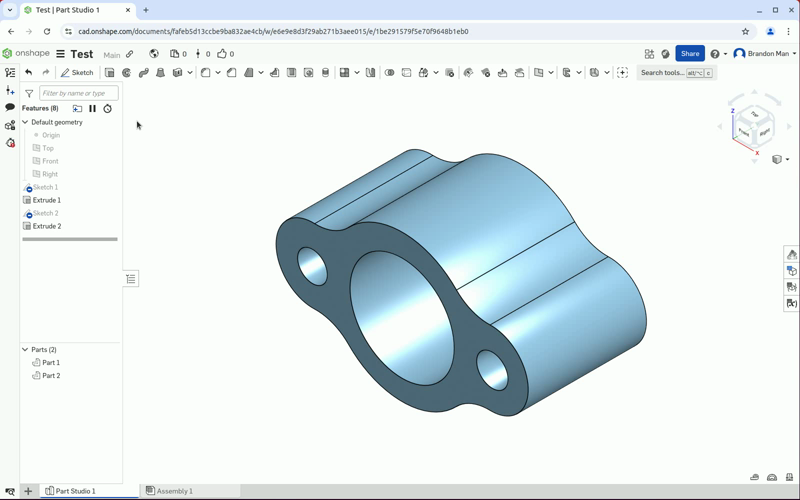
mouse_move(73, 189)
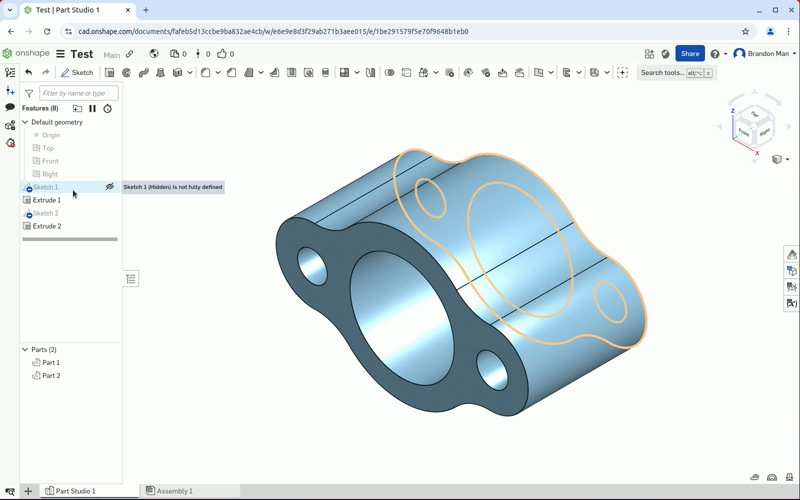
click(73, 189)